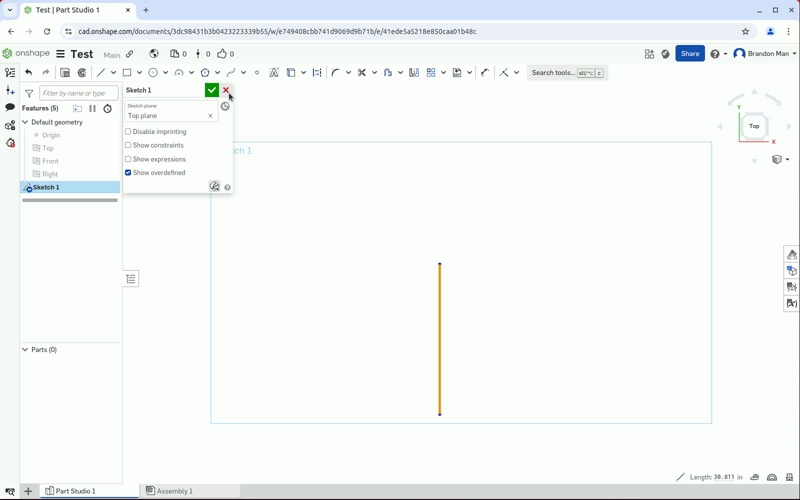
key(shift+h)
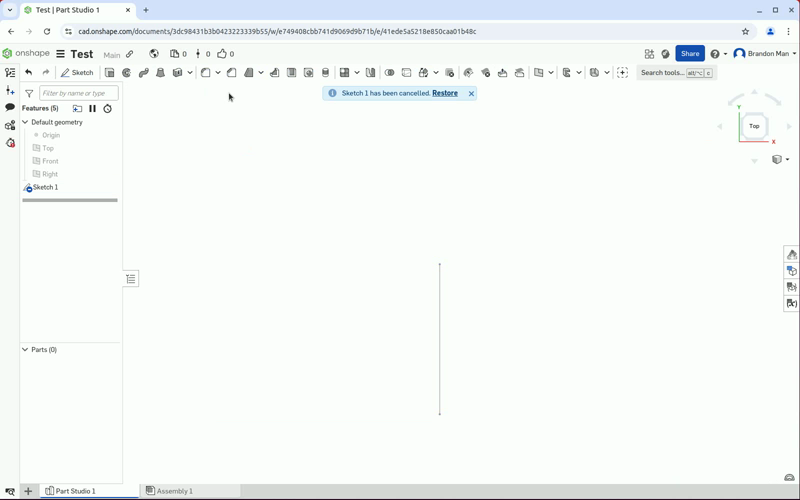
key(shift+s)
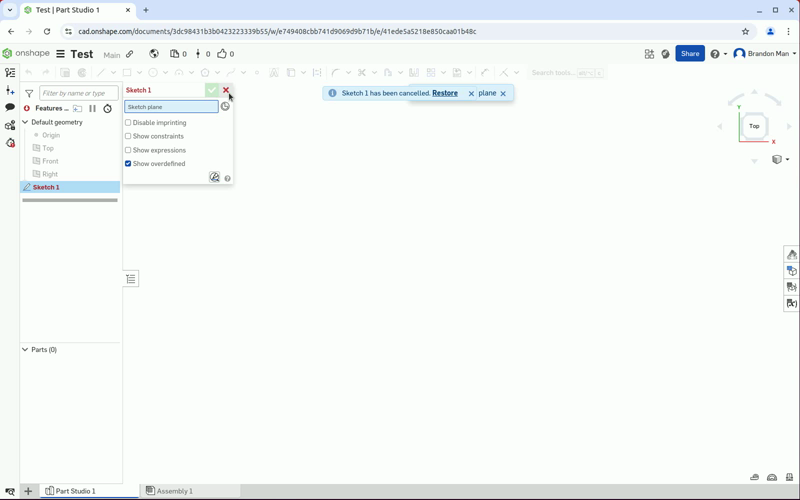
mouse_move(73, 150)
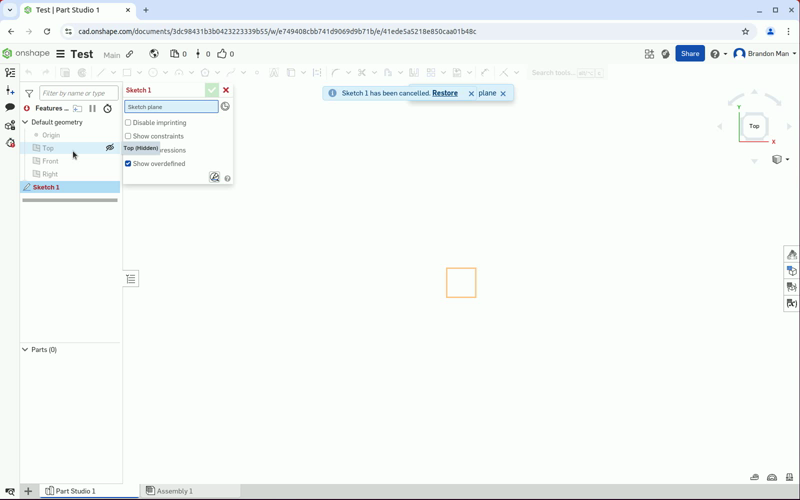
click(73, 150)
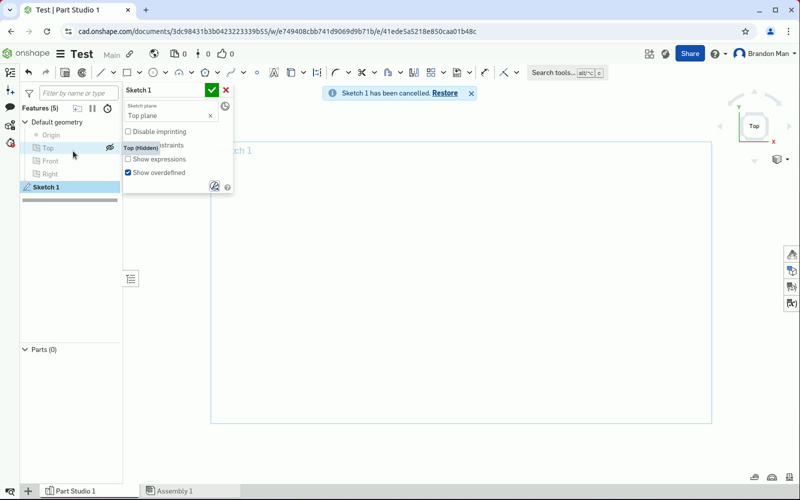
mouse_move(73, 352)
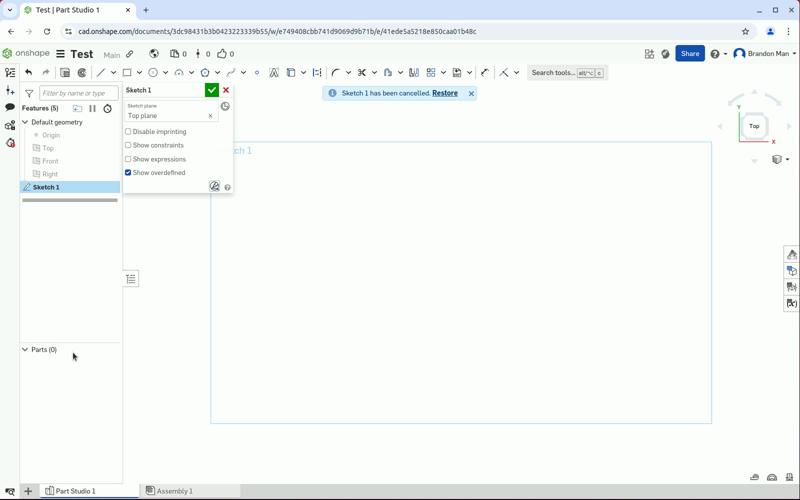
key(y)
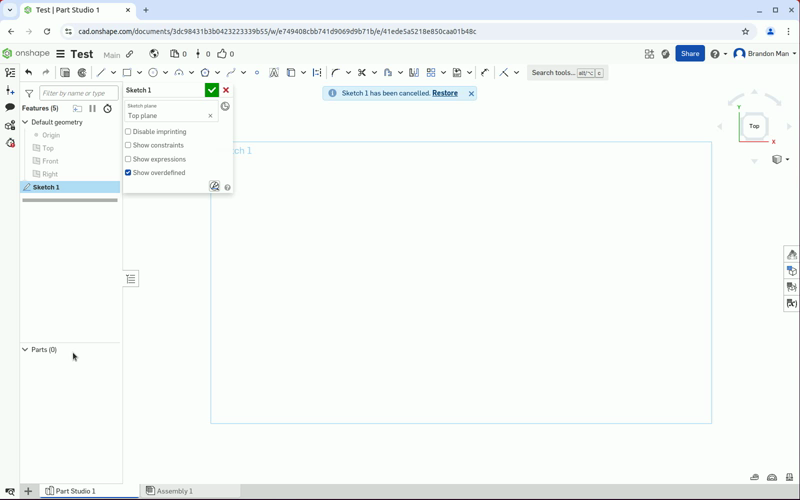
key(l)
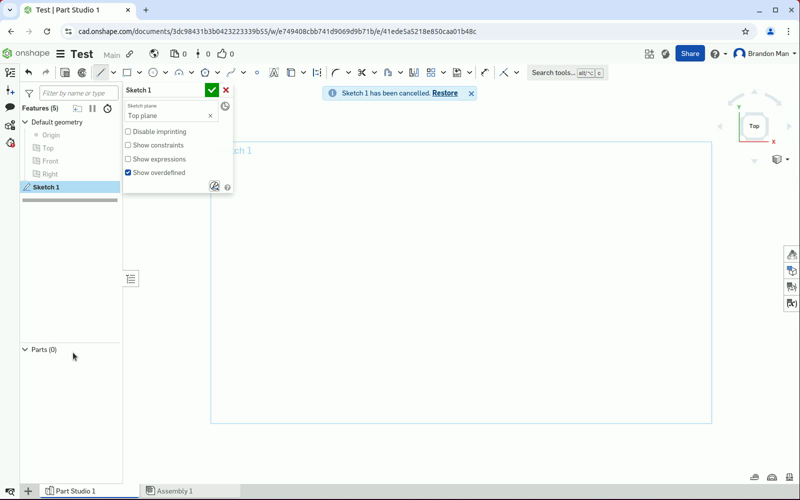
key_down(shift)
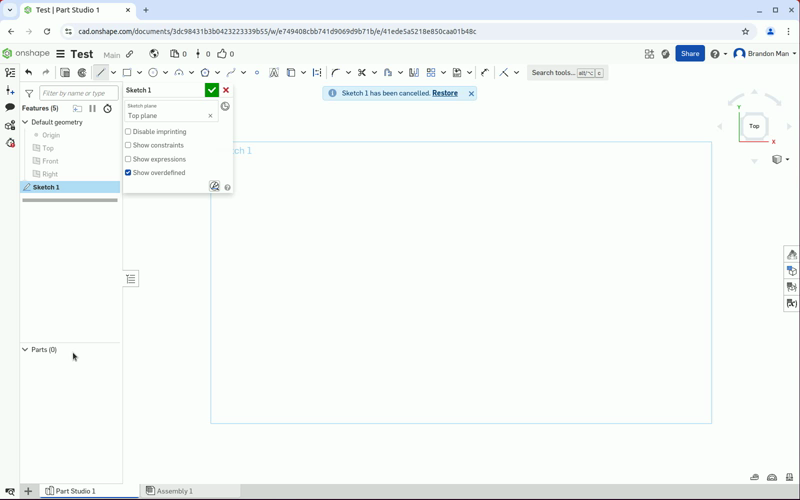
mouse_move(366, 395)
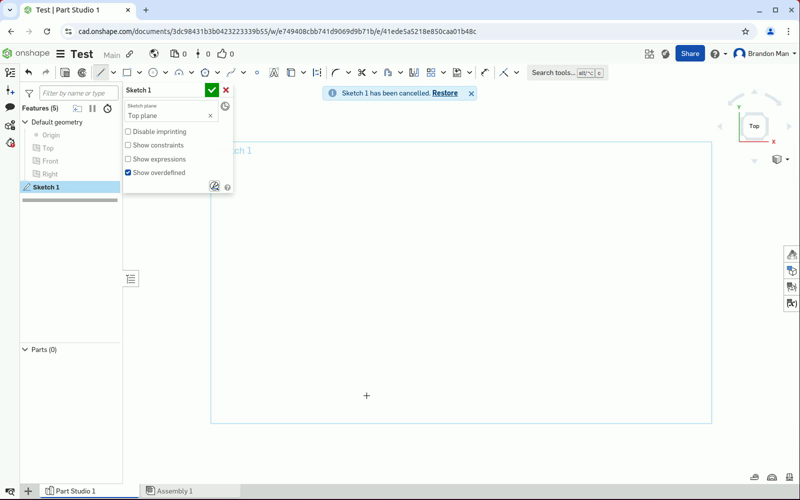
click(366, 395)
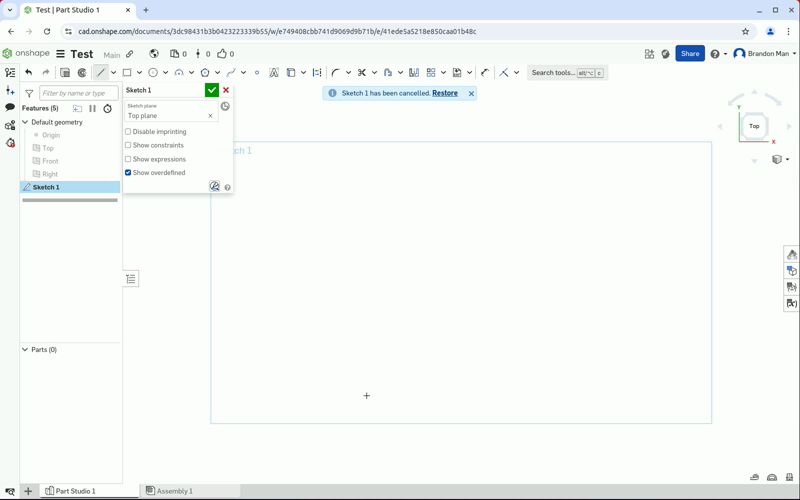
key_up(shift)
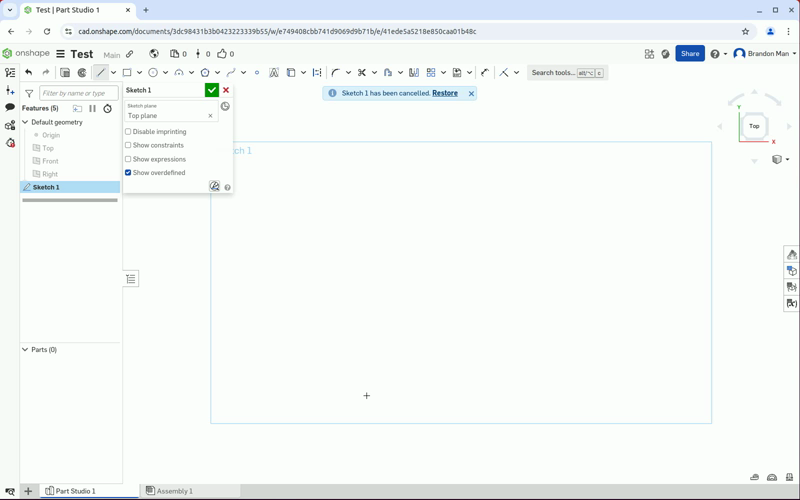
key_down(shift)
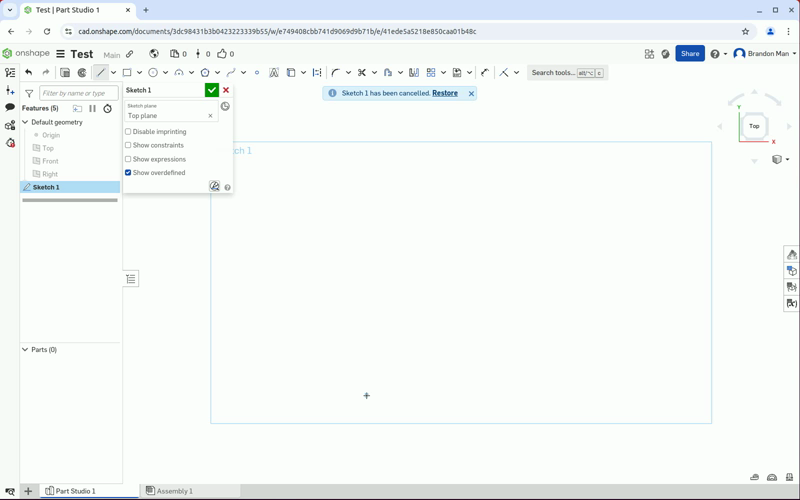
mouse_move(553, 395)
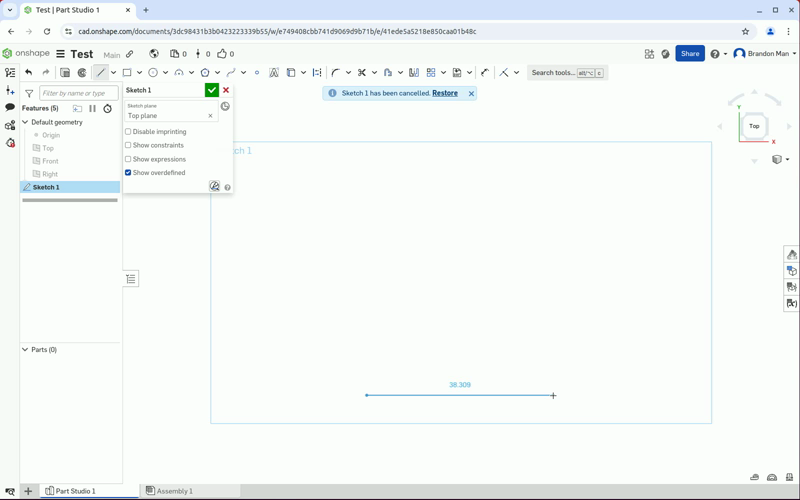
click(553, 395)
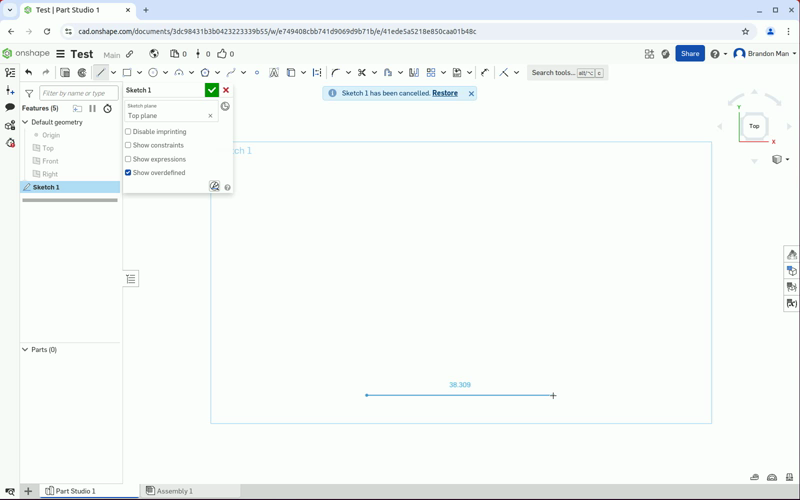
key_up(shift)
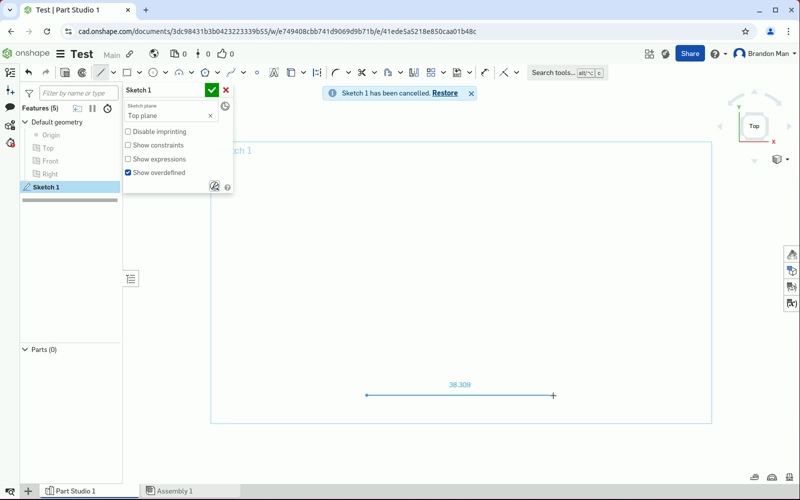
key_down(shift)
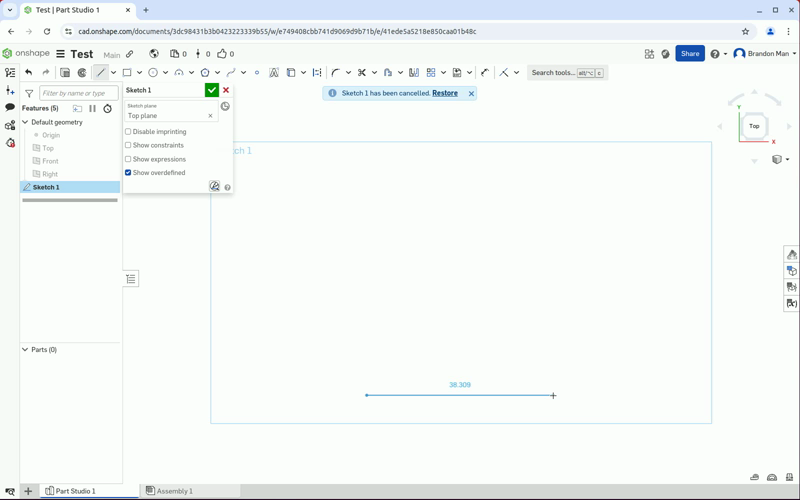
mouse_move(553, 171)
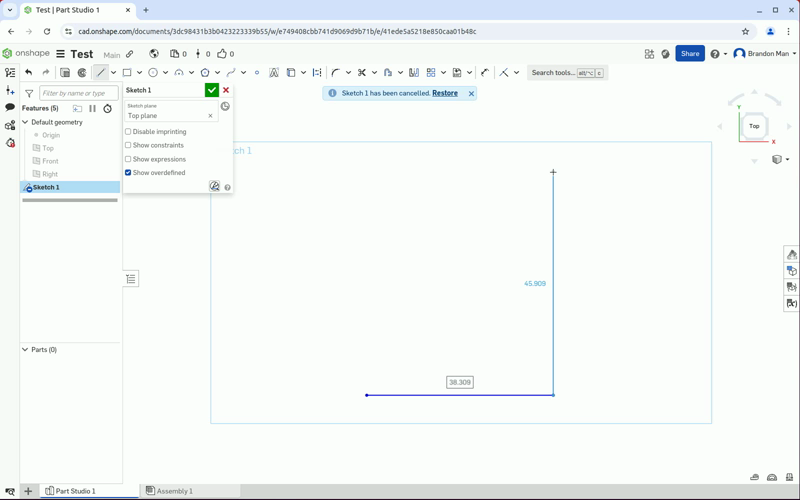
click(553, 171)
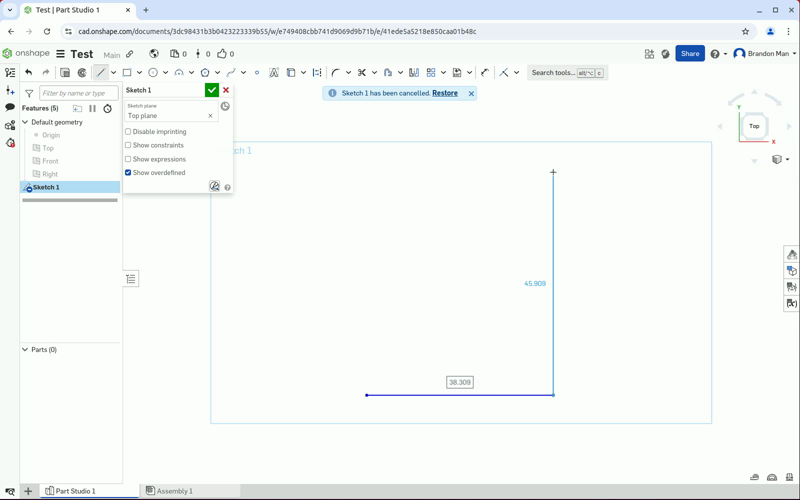
key_up(shift)
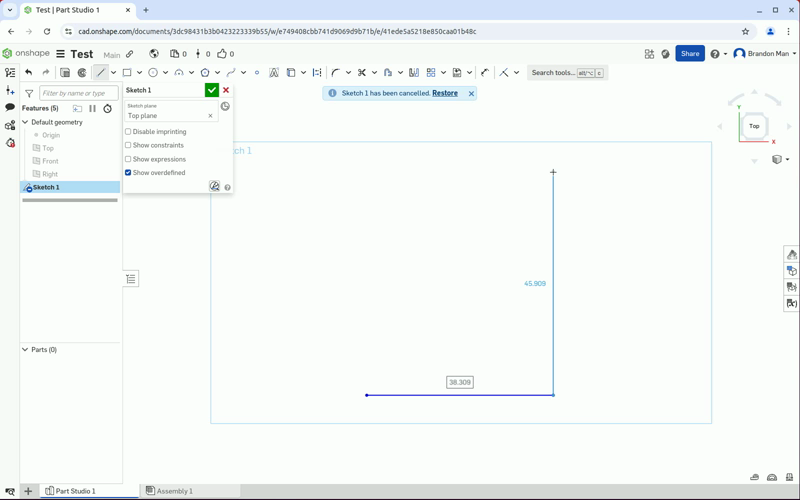
key_down(shift)
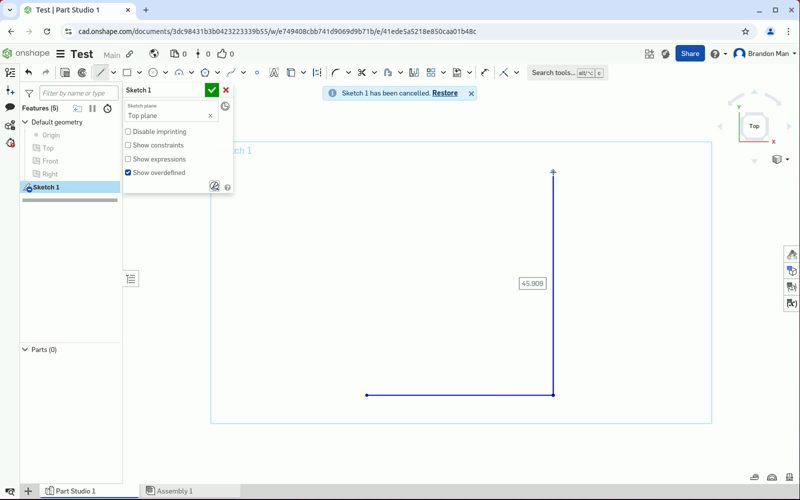
mouse_move(366, 171)
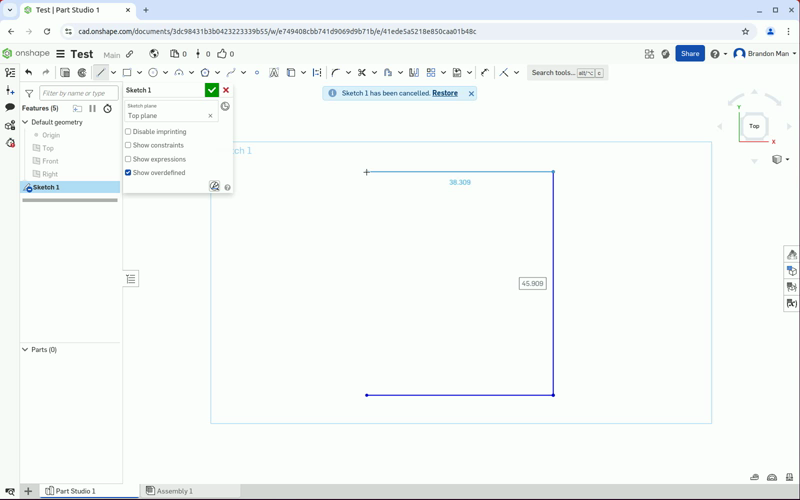
click(366, 171)
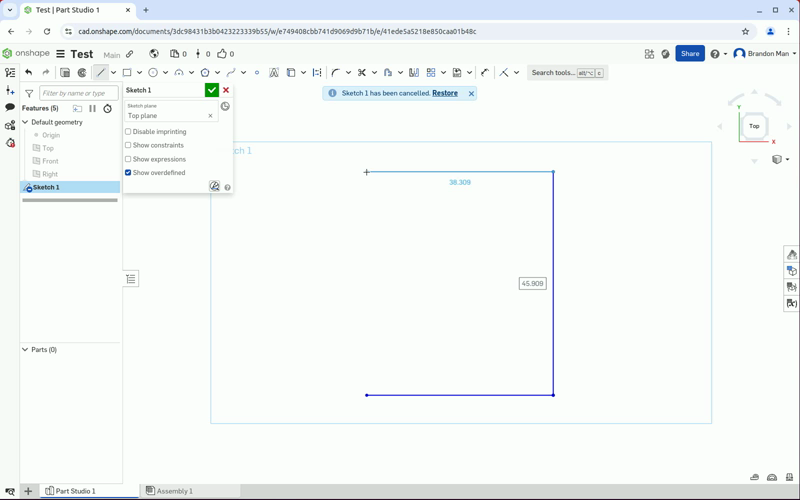
key_up(shift)
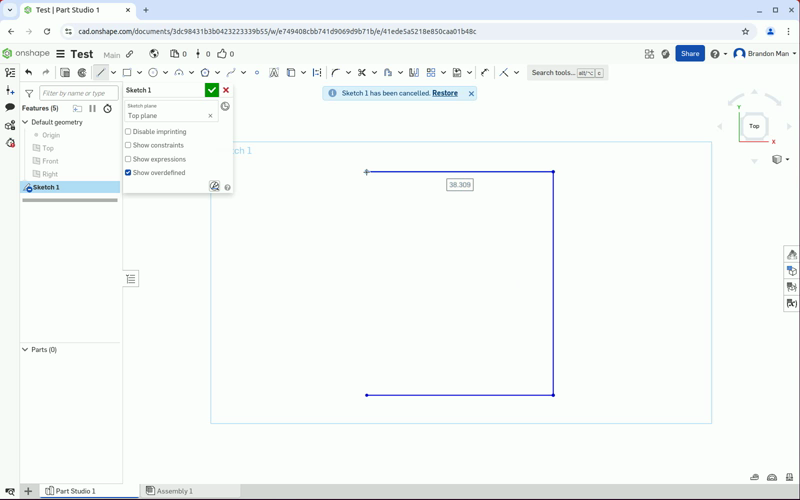
key_down(shift)
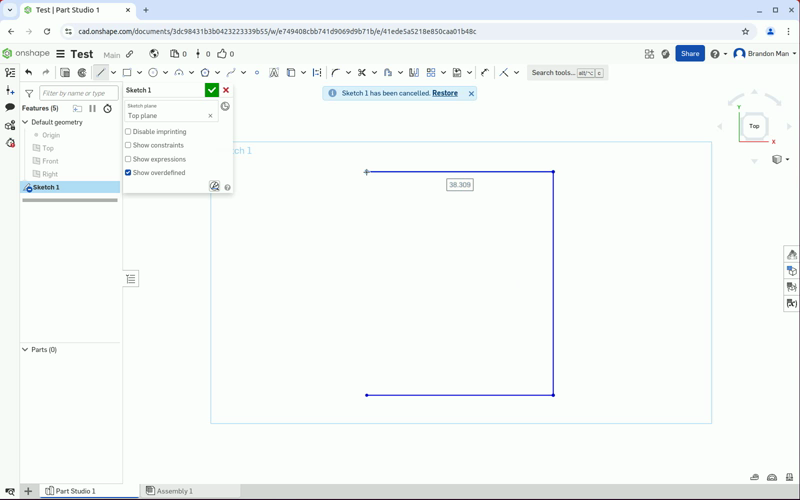
mouse_move(366, 395)
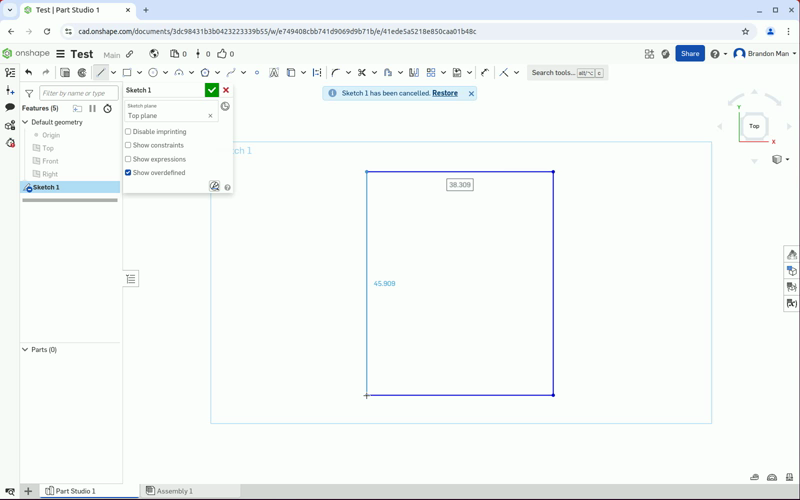
key_up(shift)
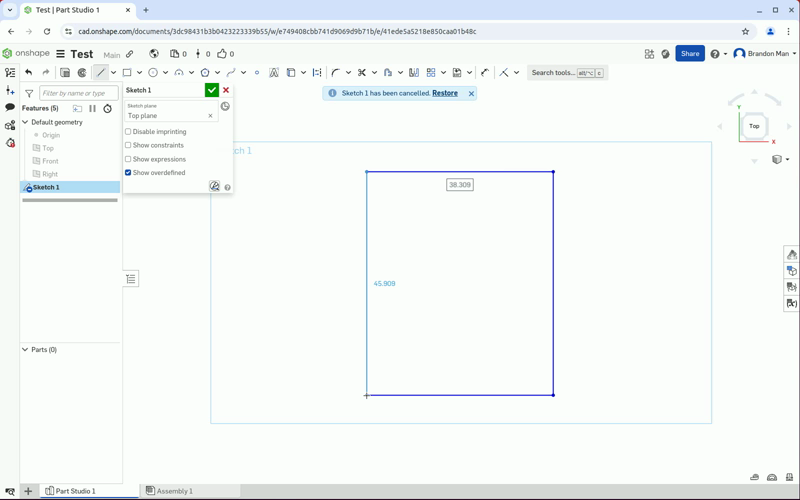
click(366, 395)
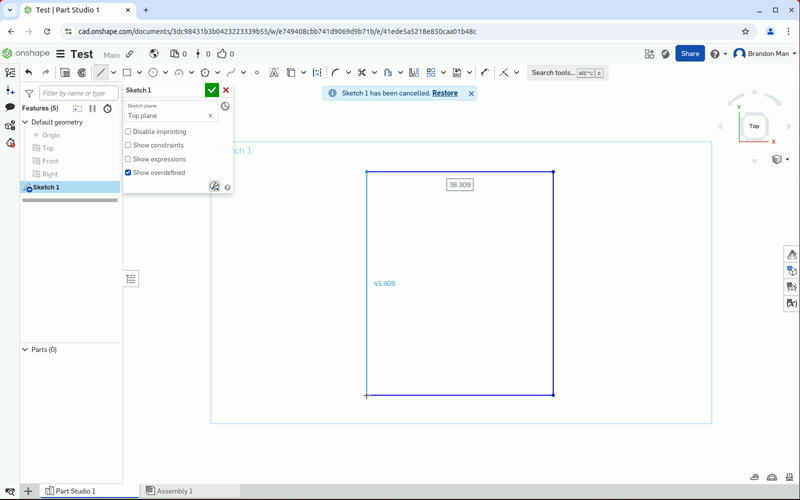
key(esc)
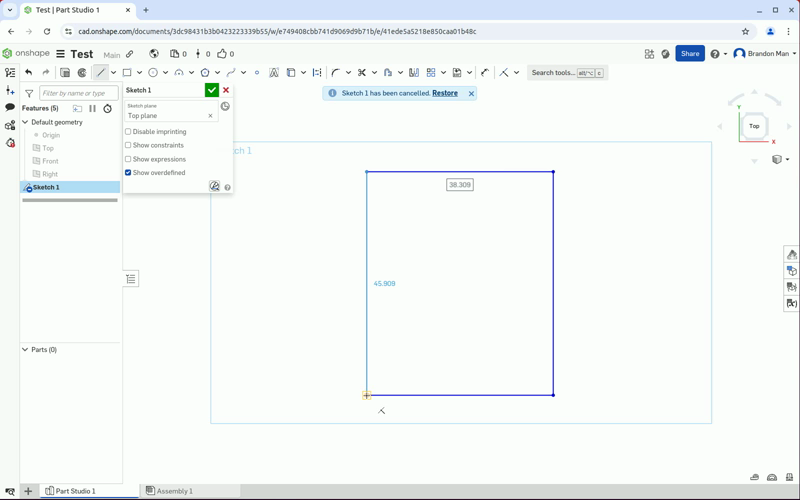
key(l)
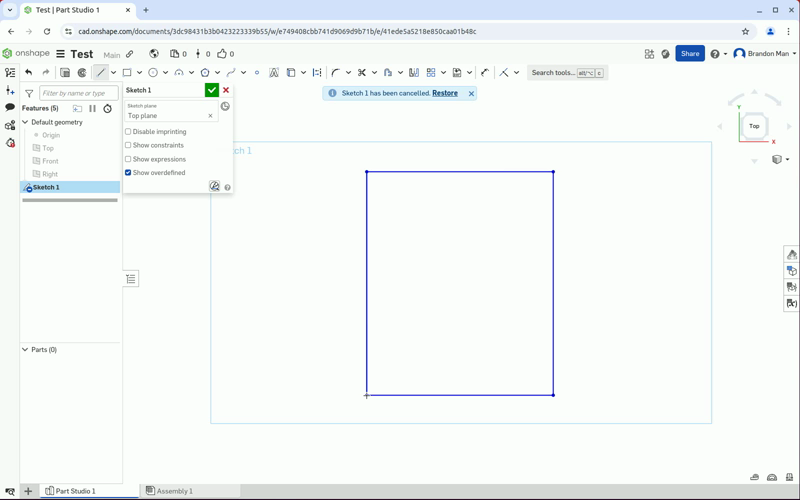
key_down(shift)
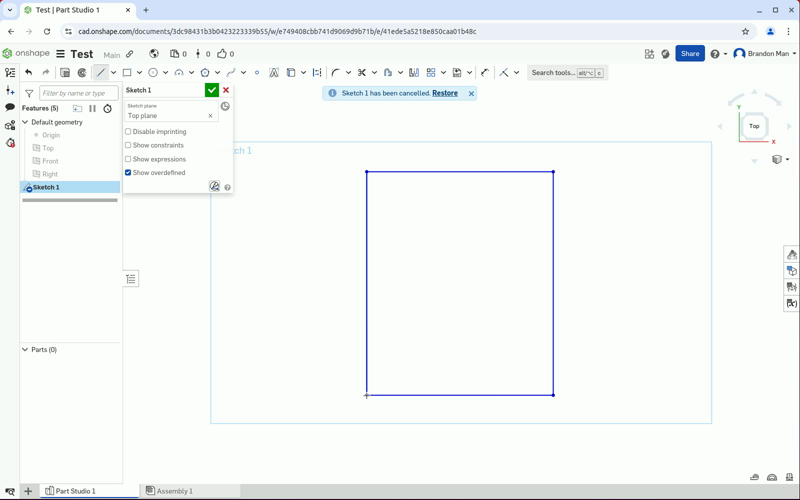
mouse_move(437, 376)
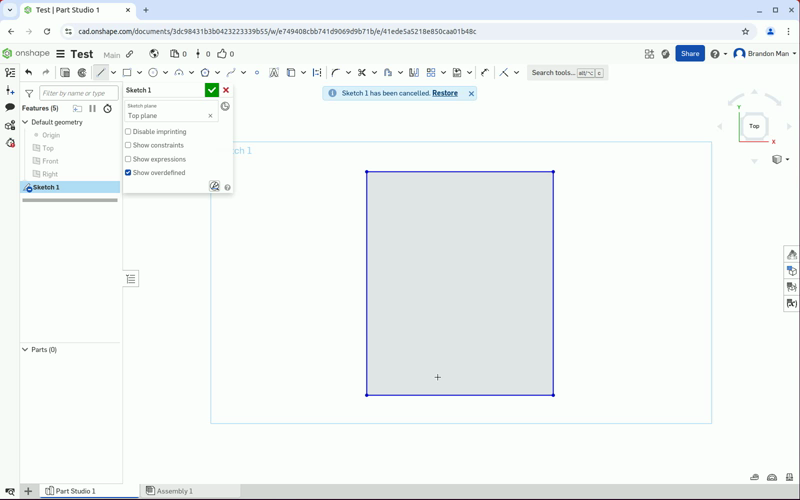
click(437, 376)
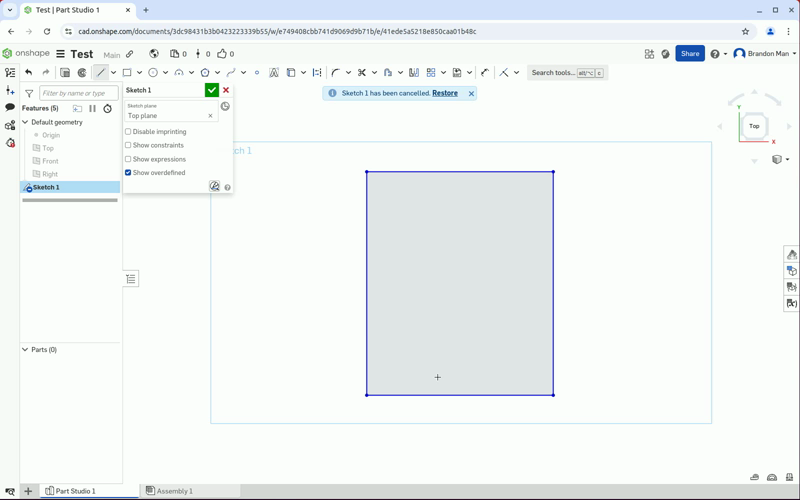
key_up(shift)
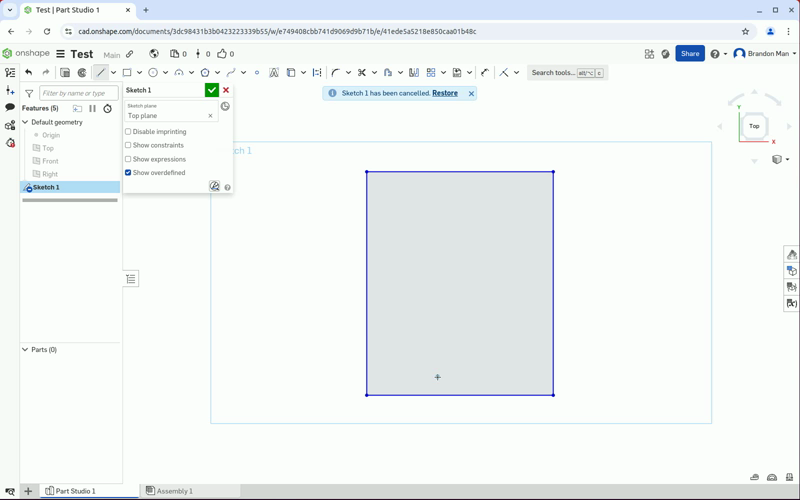
key_down(shift)
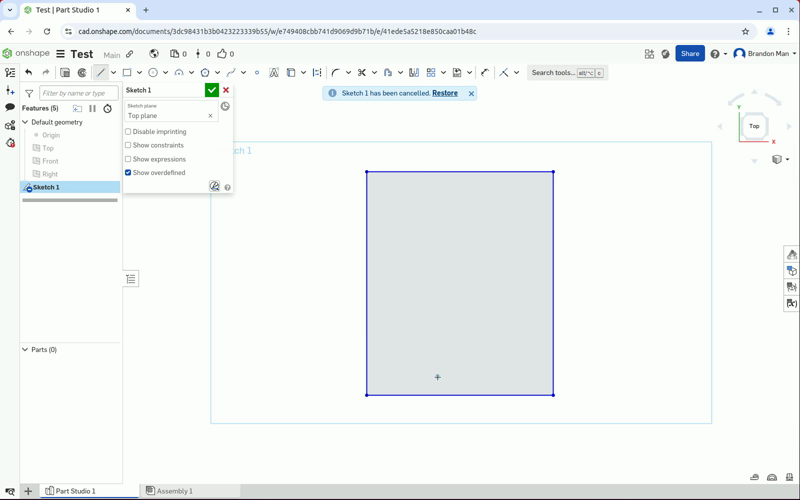
mouse_move(467, 376)
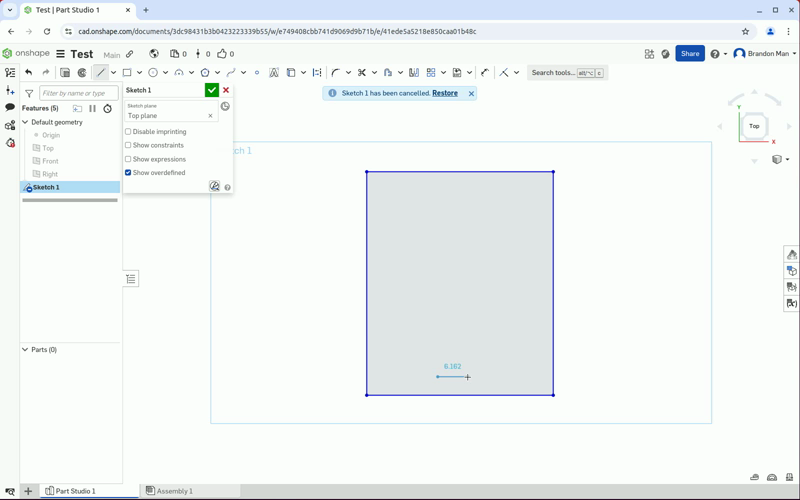
mouse_move(482, 376)
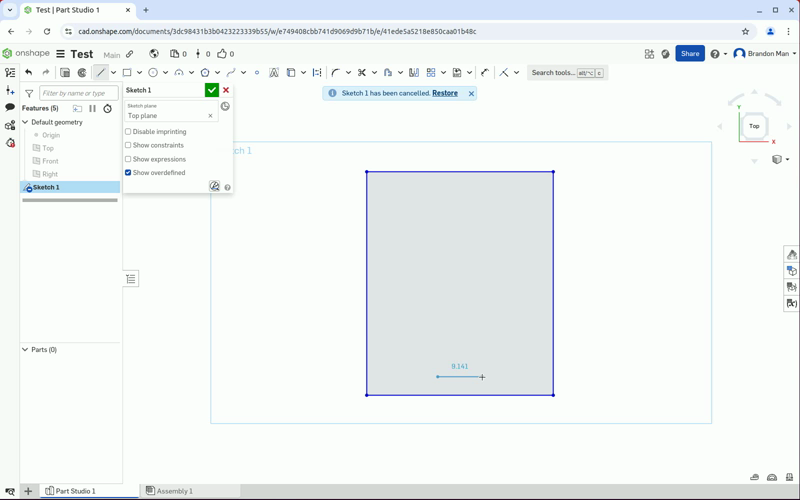
click(482, 376)
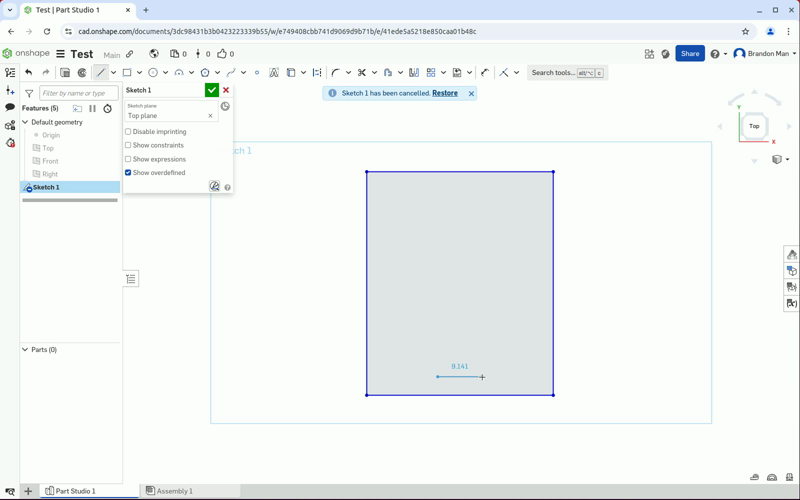
key_up(shift)
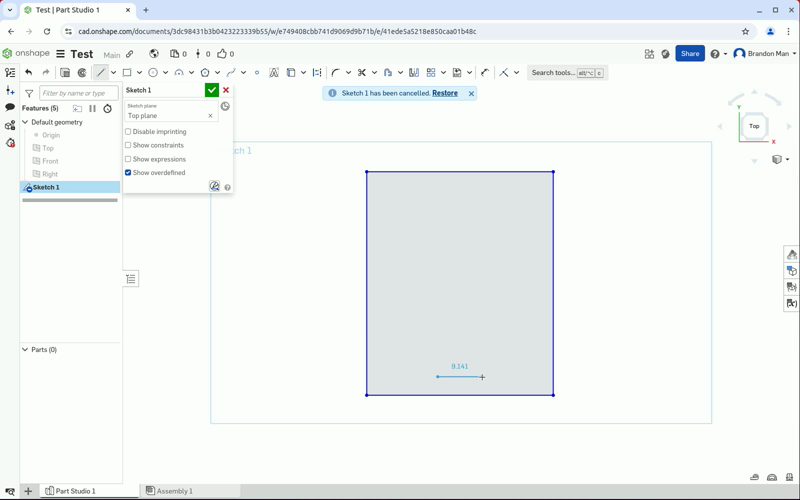
key_down(shift)
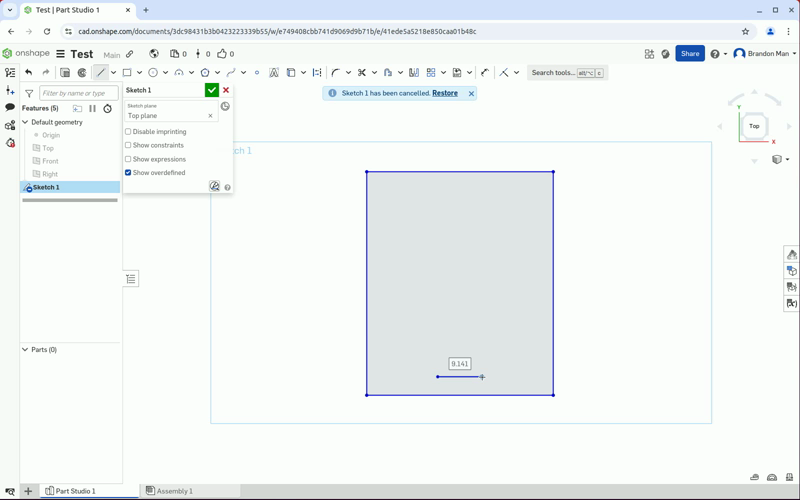
mouse_move(512, 376)
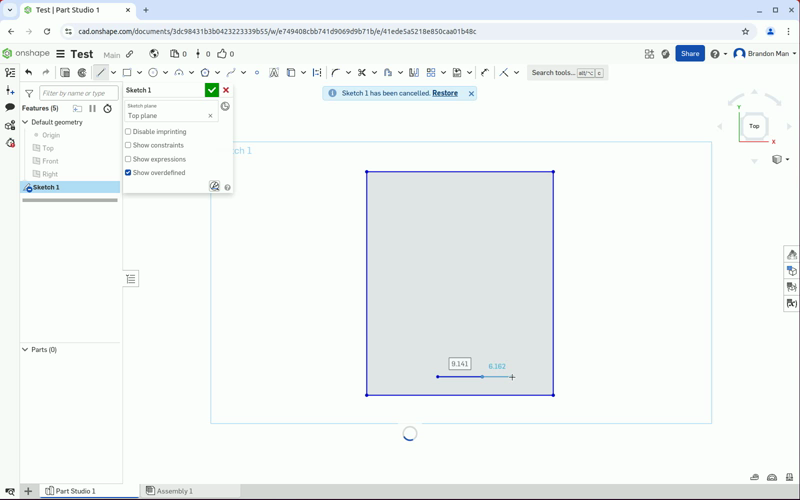
mouse_move(482, 336)
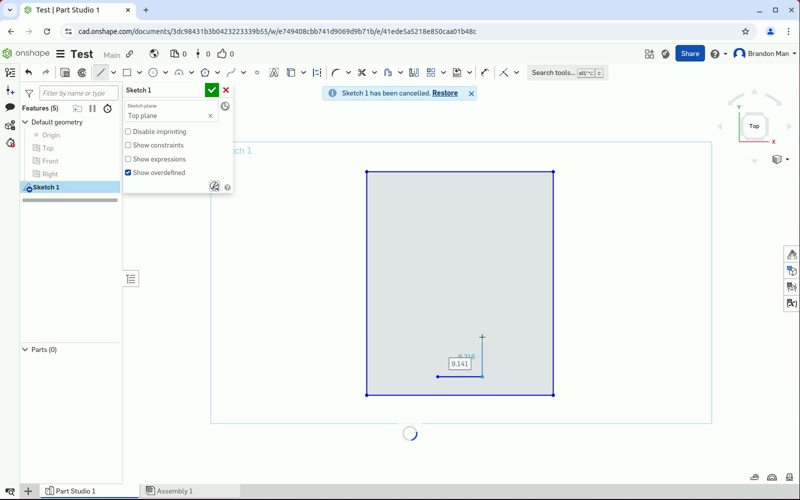
click(482, 336)
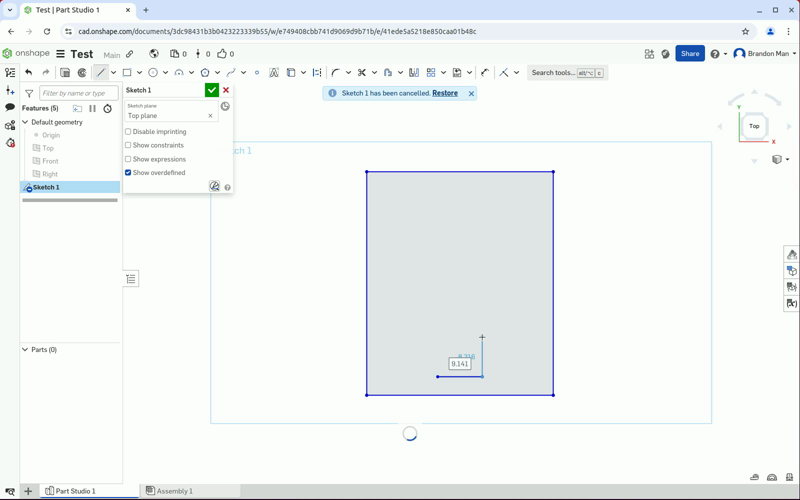
key_up(shift)
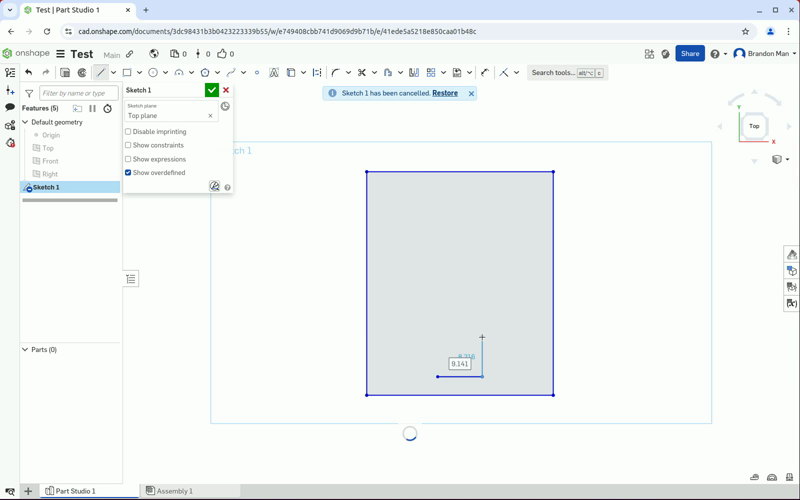
key(esc)
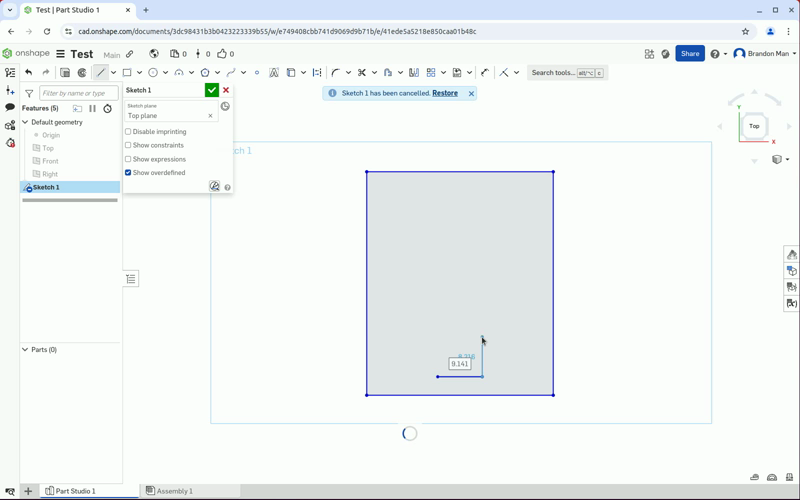
key(a)
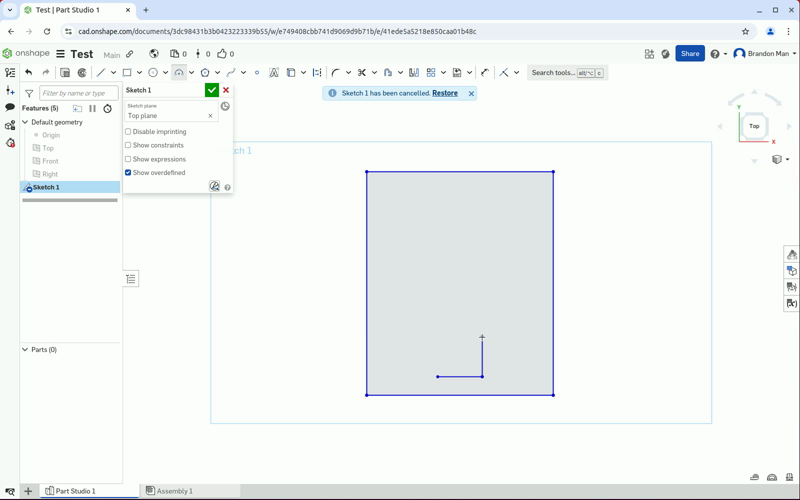
mouse_move(482, 336)
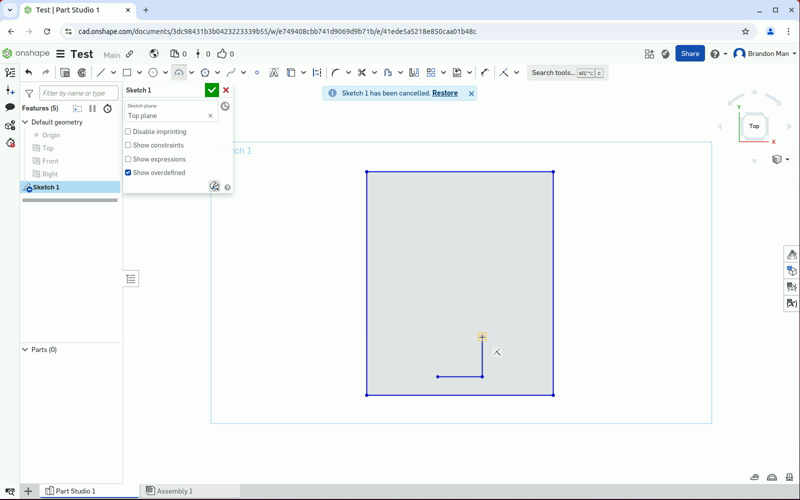
click(482, 336)
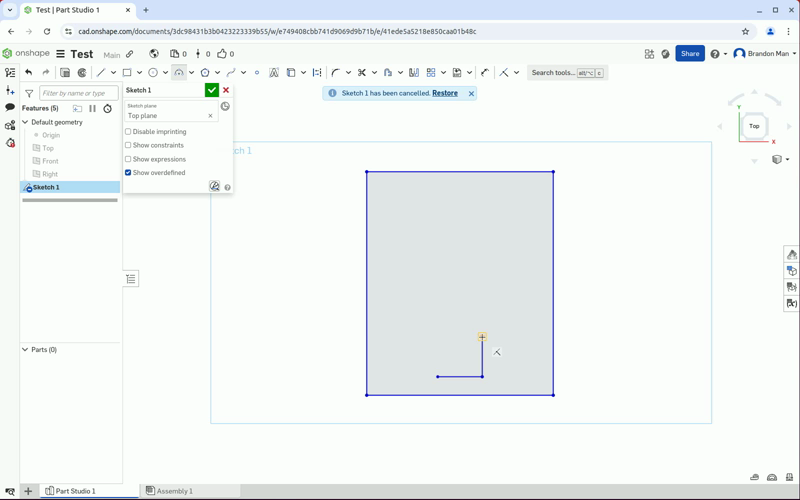
key_down(shift)
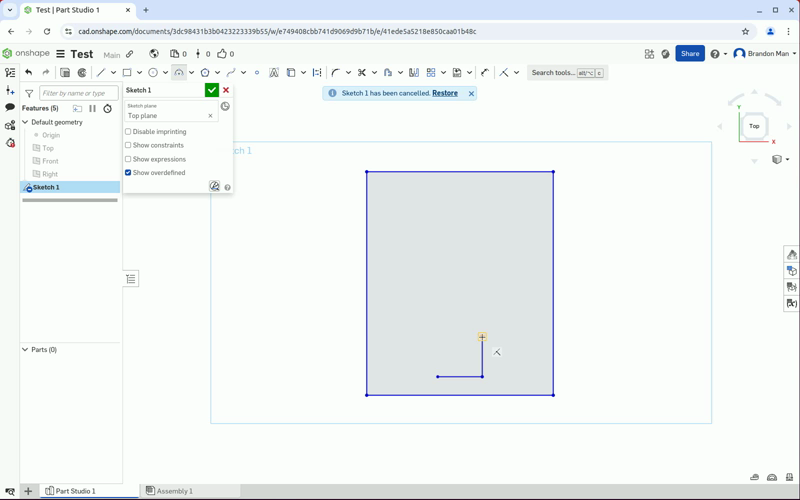
mouse_move(482, 230)
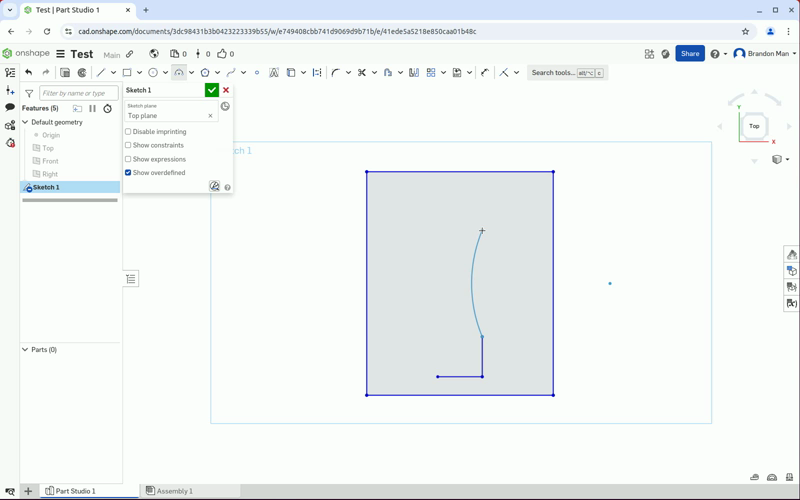
click(482, 230)
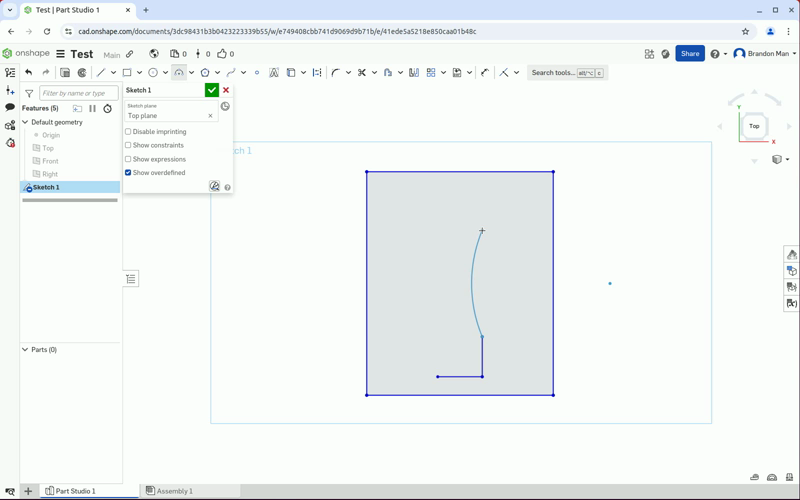
mouse_move(517, 283)
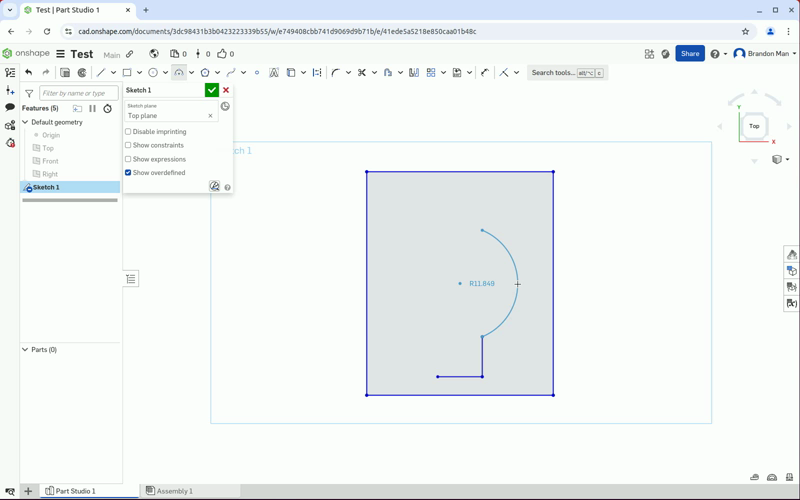
click(517, 283)
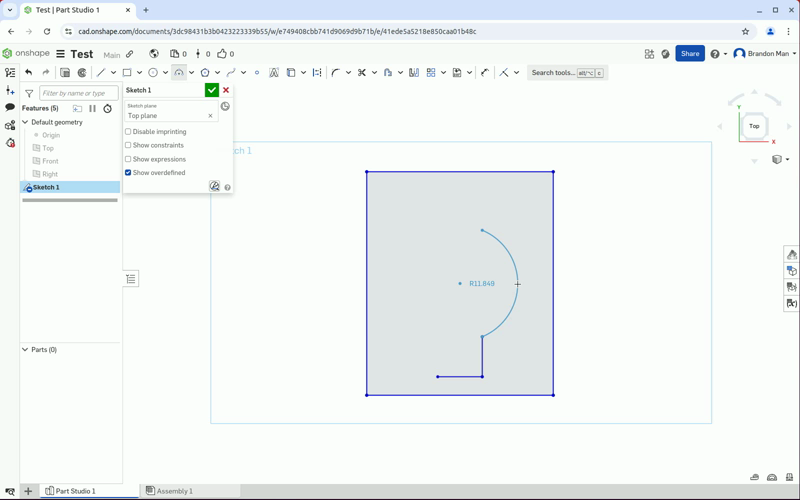
key_up(shift)
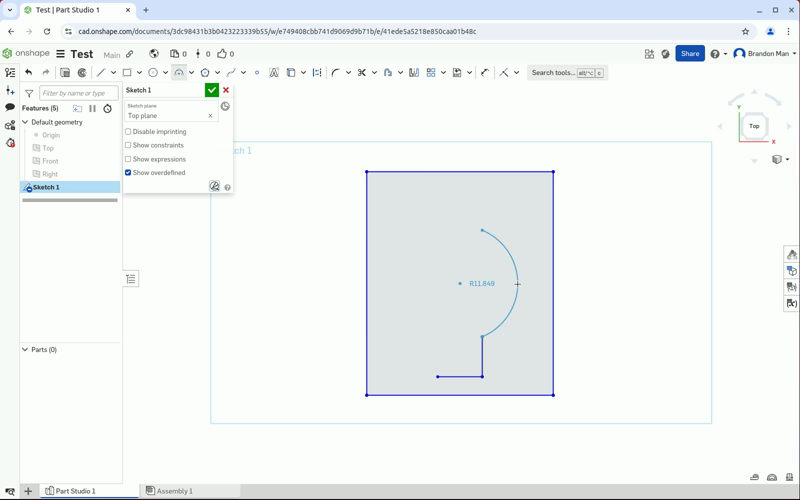
key(esc)
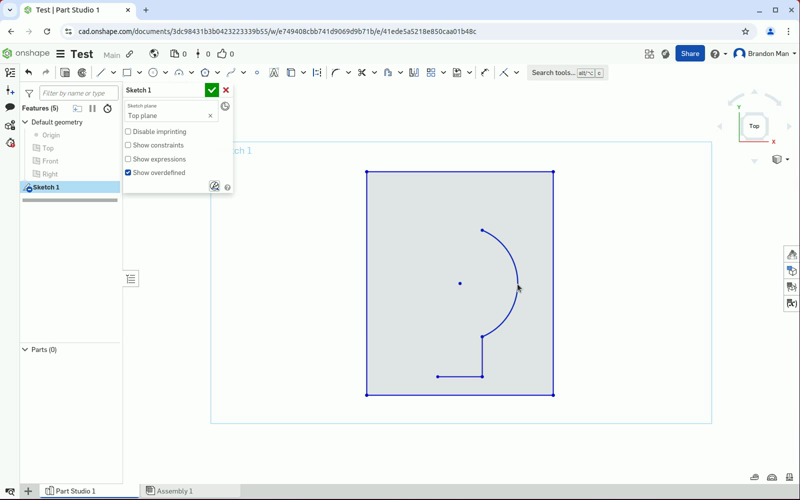
key(l)
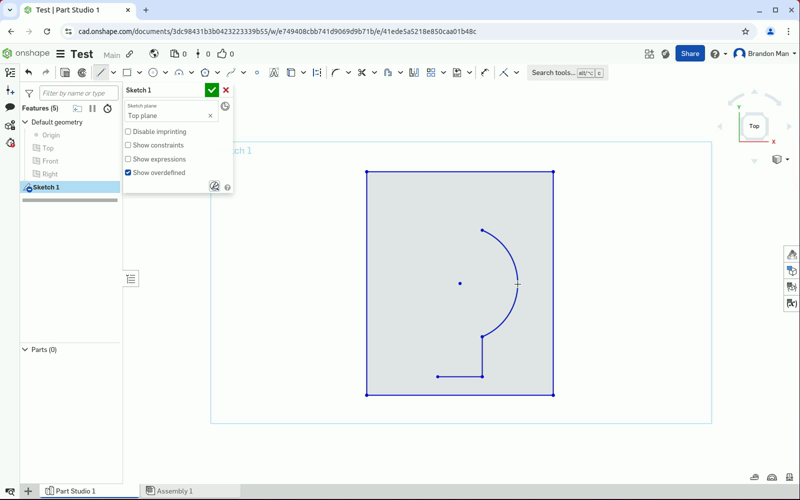
mouse_move(482, 230)
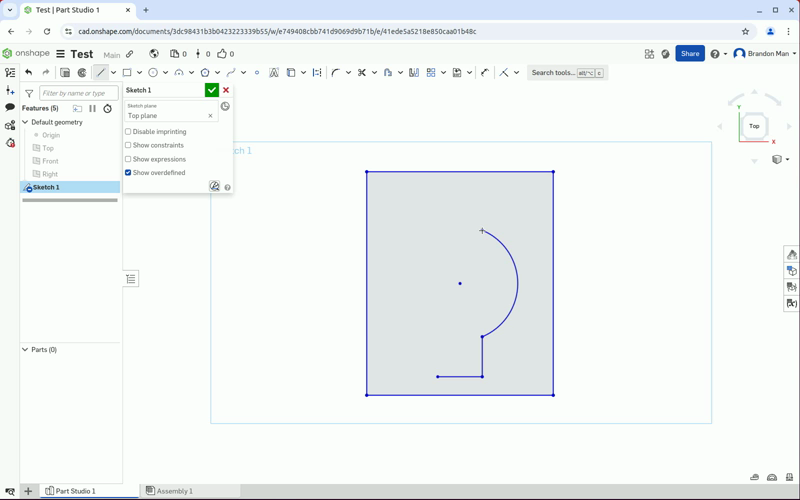
click(482, 230)
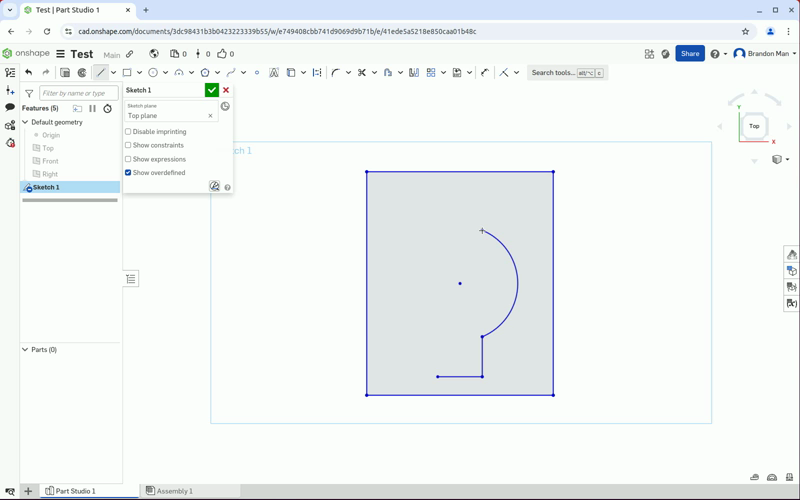
key_down(shift)
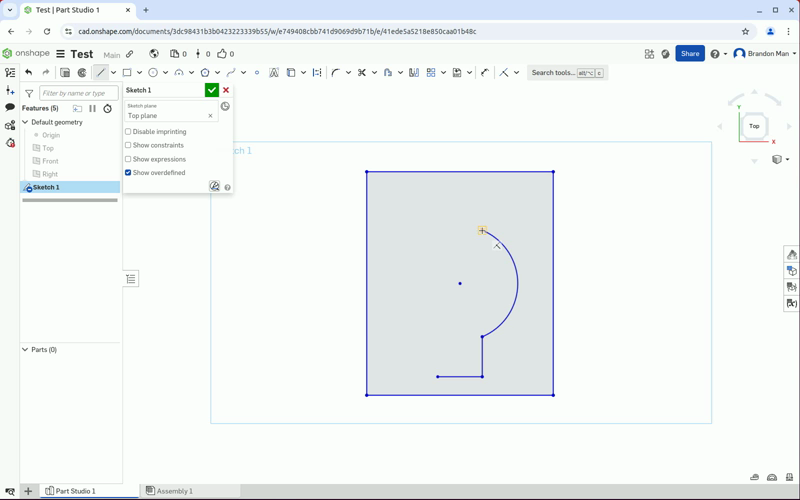
mouse_move(512, 230)
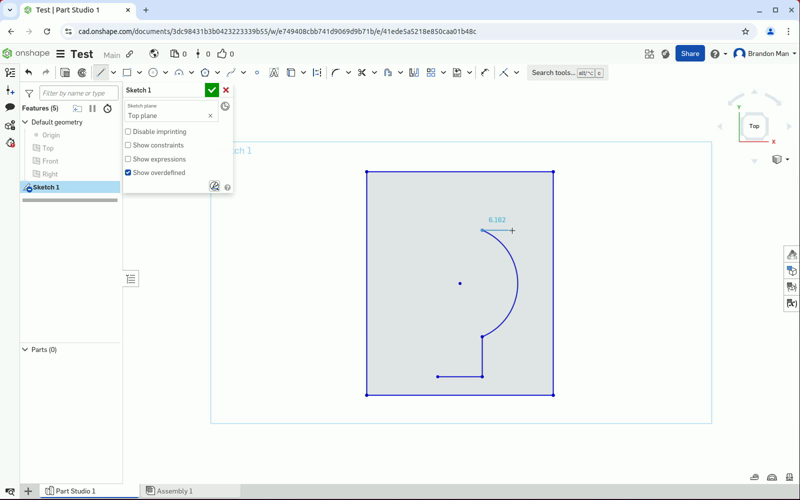
mouse_move(482, 190)
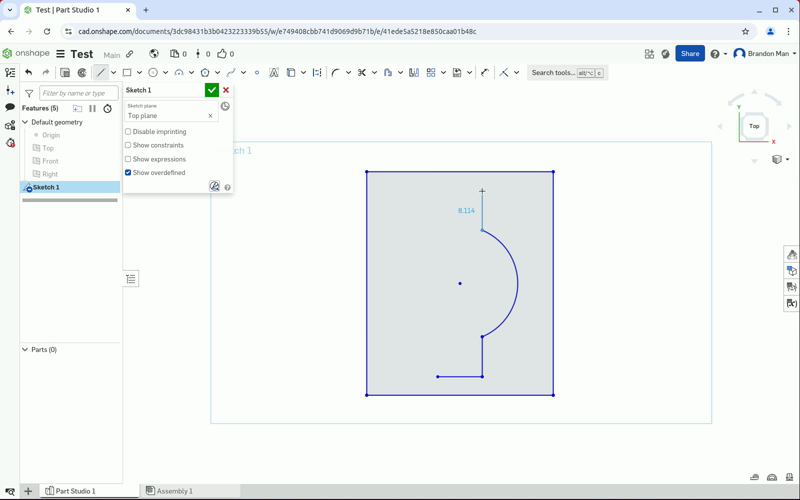
click(482, 190)
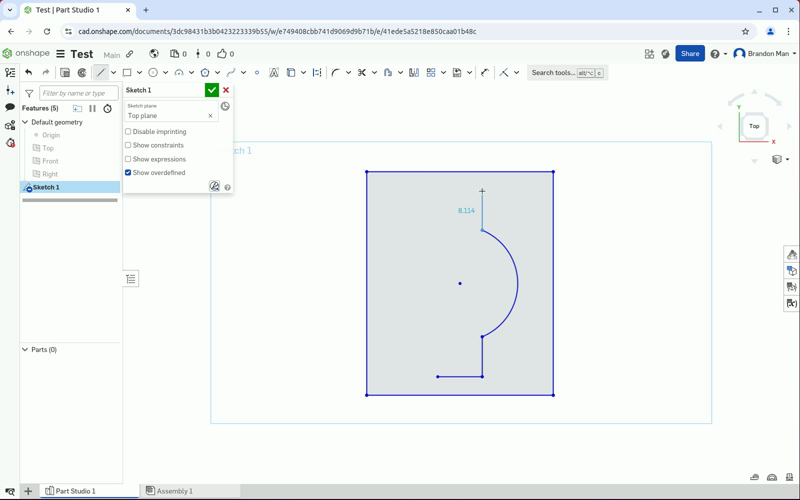
key_up(shift)
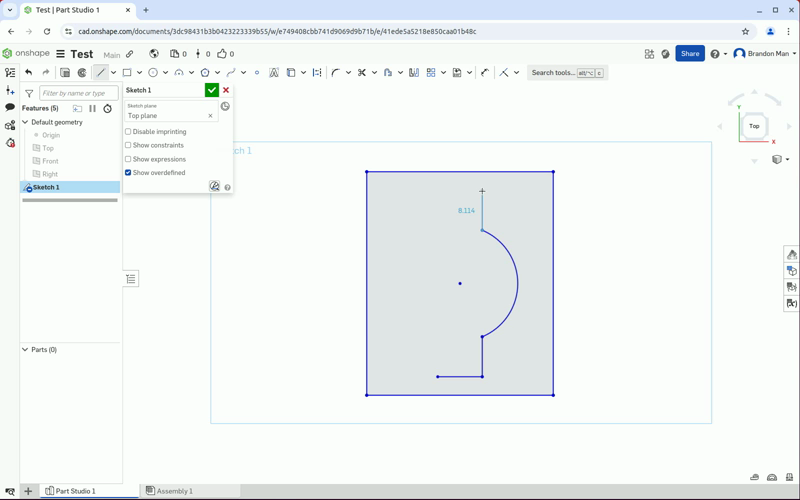
key_down(shift)
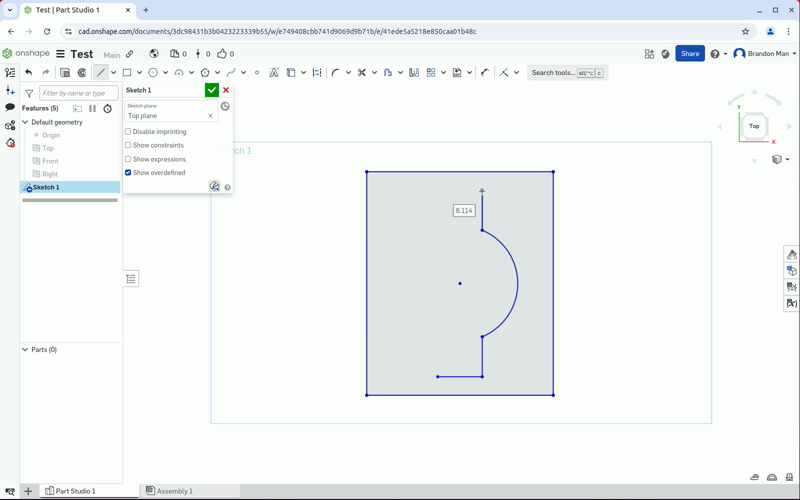
mouse_move(512, 190)
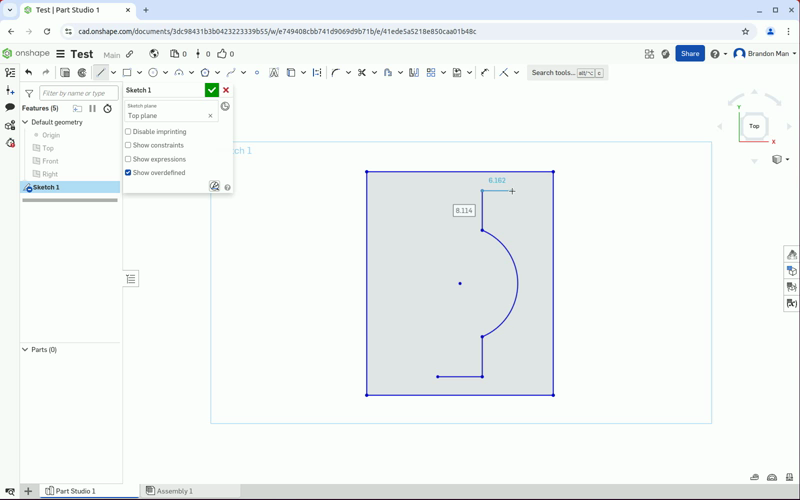
mouse_move(437, 190)
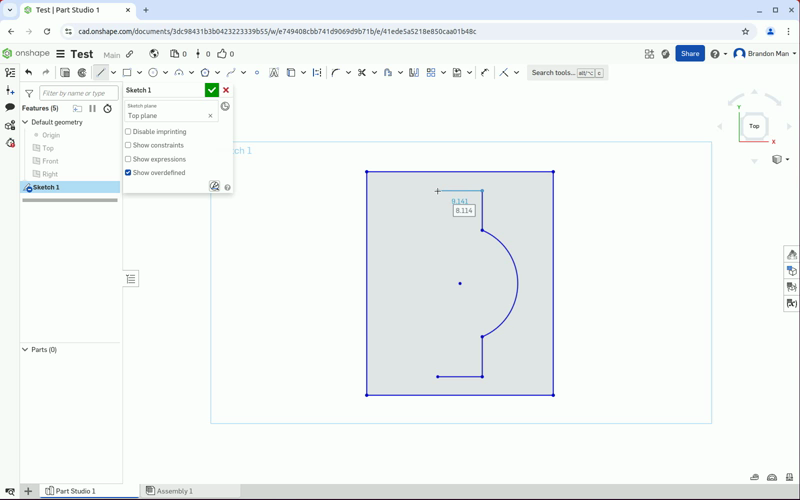
click(437, 190)
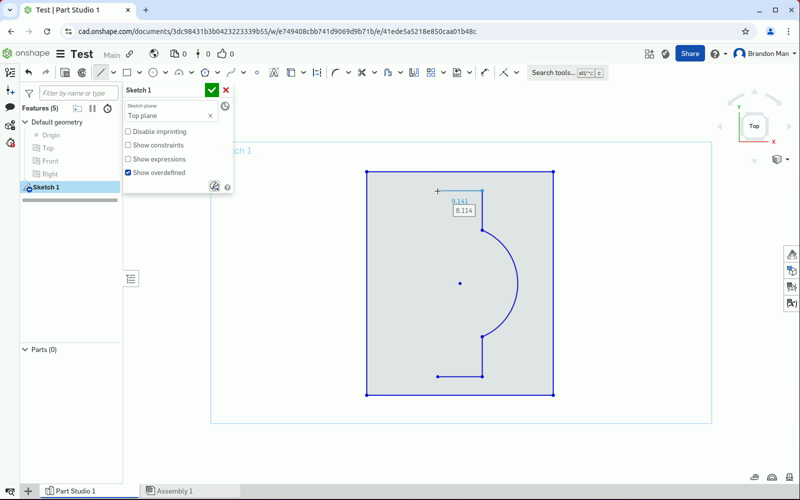
key_up(shift)
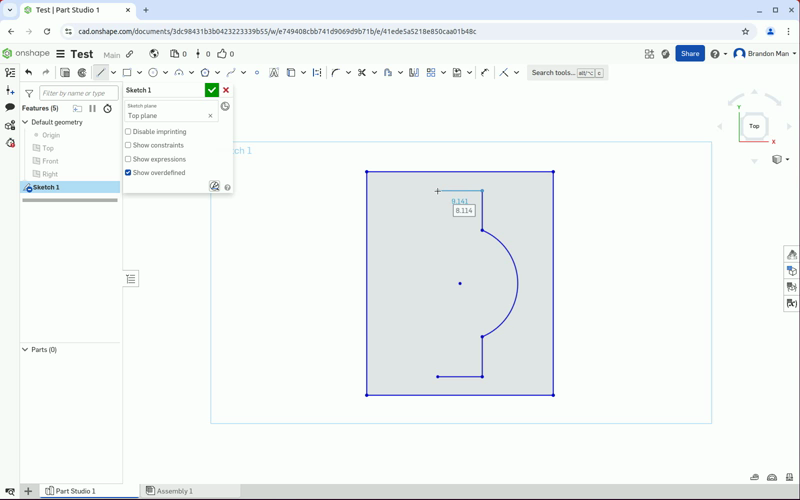
key_down(shift)
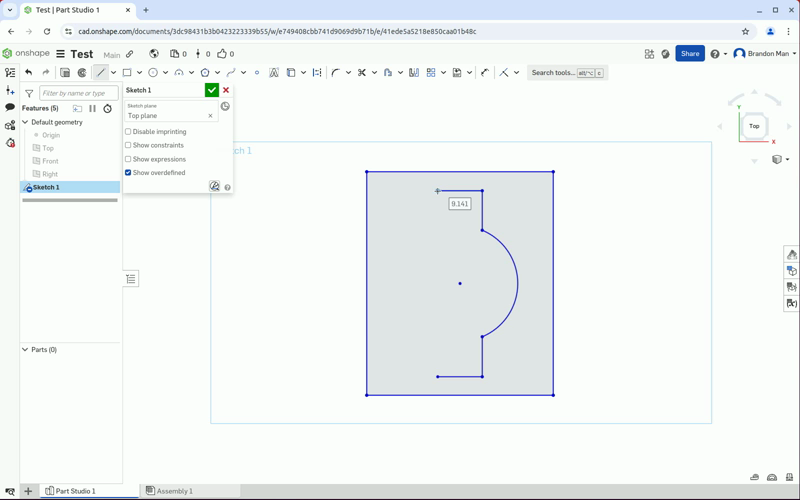
mouse_move(467, 190)
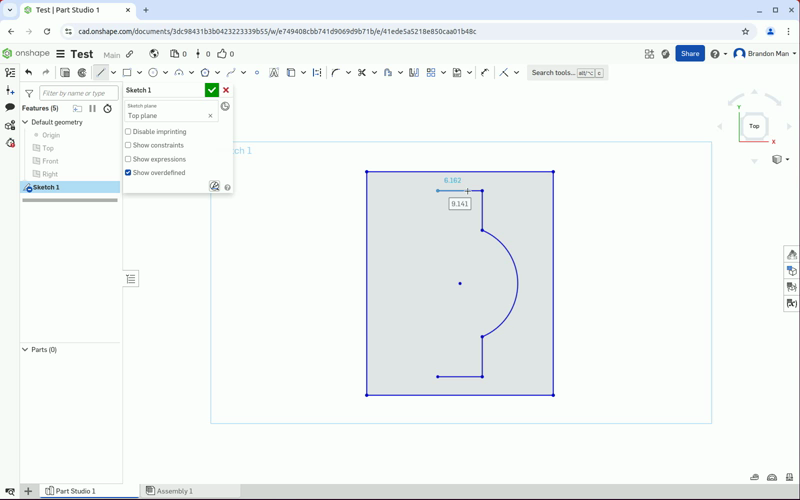
mouse_move(437, 230)
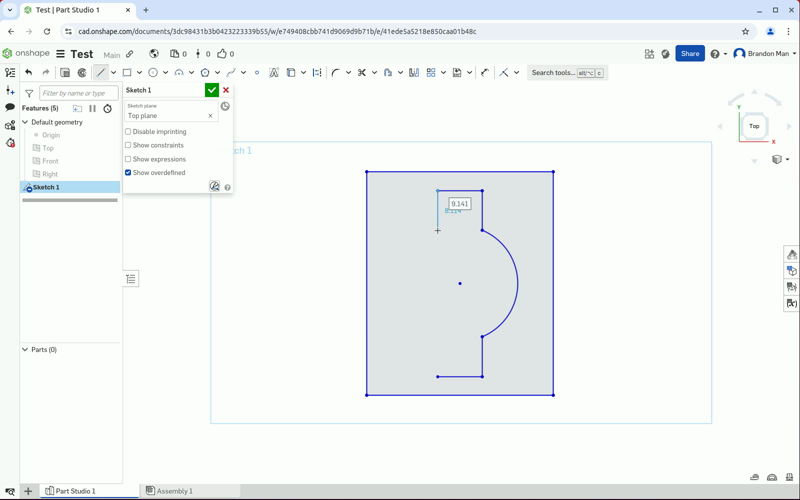
click(437, 230)
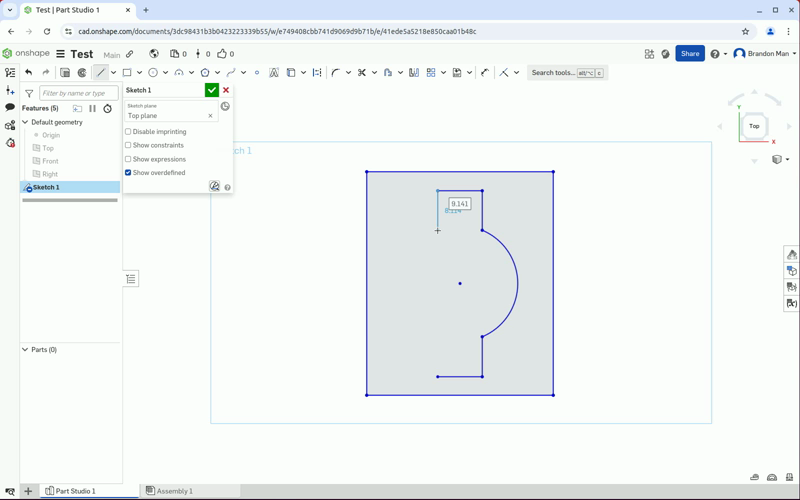
key_up(shift)
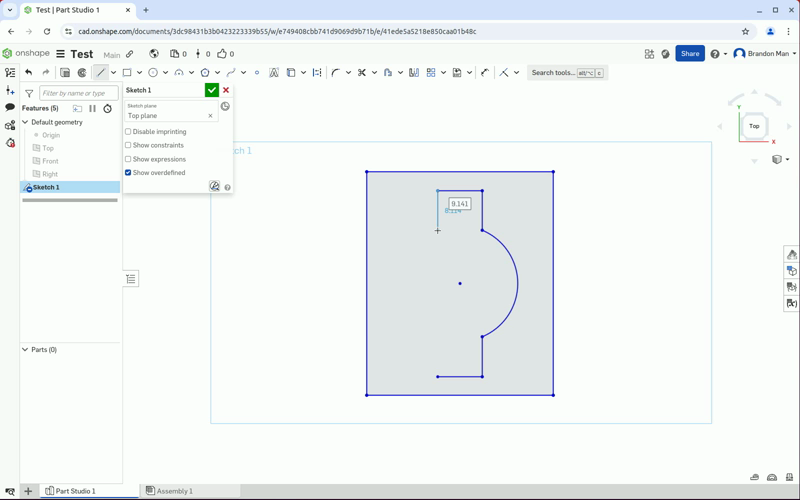
key(esc)
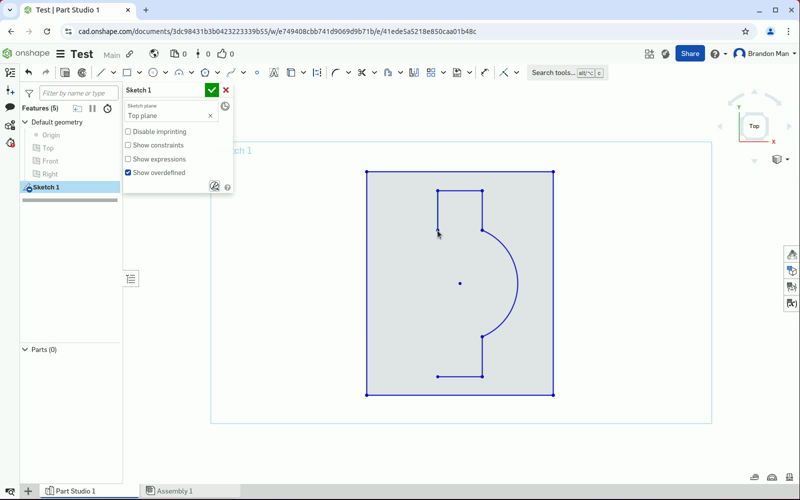
key(a)
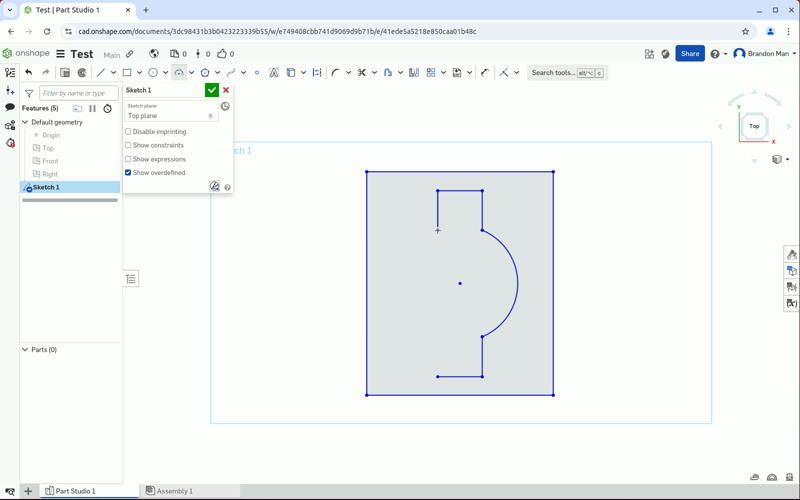
mouse_move(437, 230)
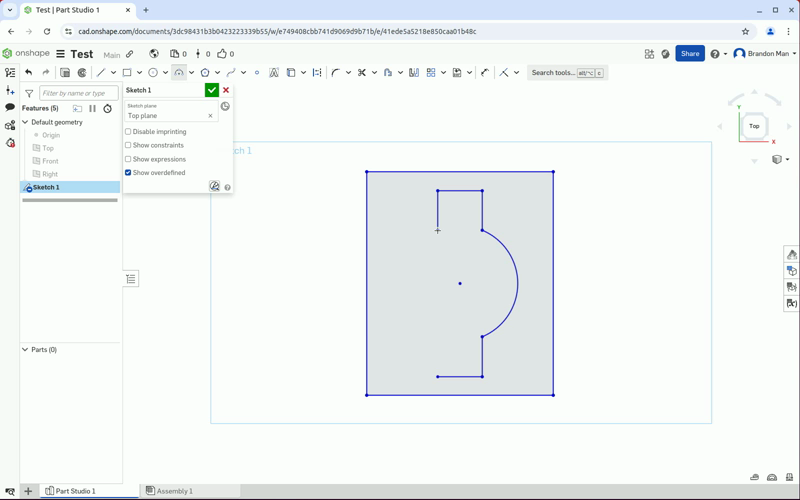
click(437, 230)
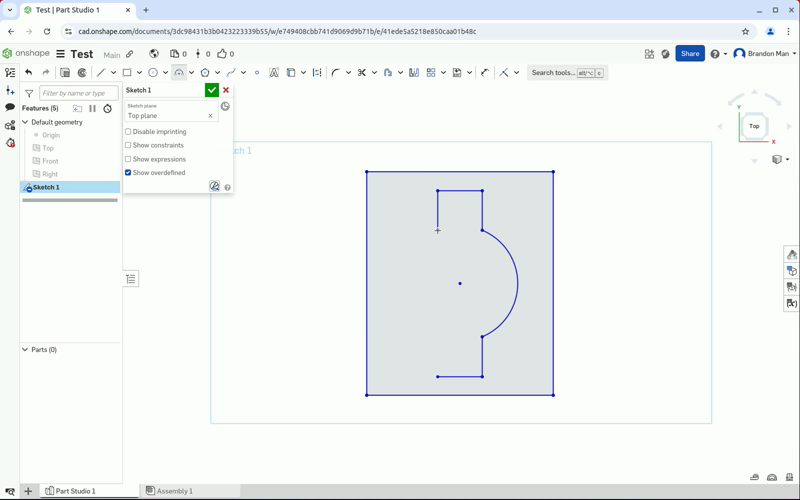
key_down(shift)
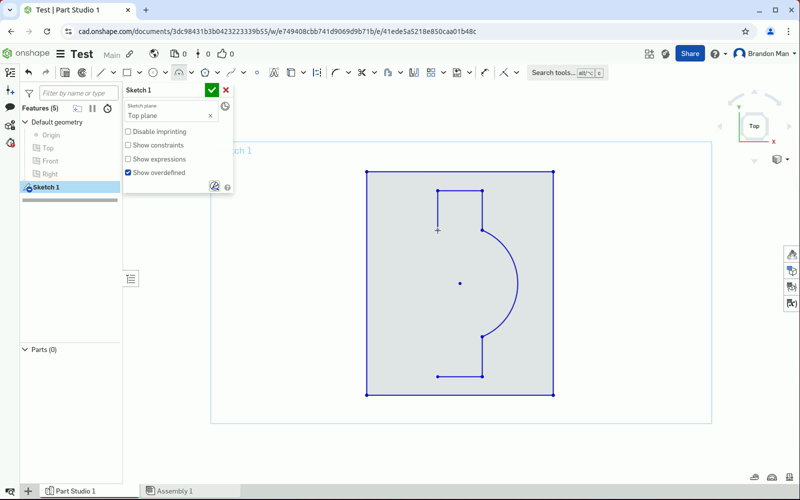
mouse_move(437, 336)
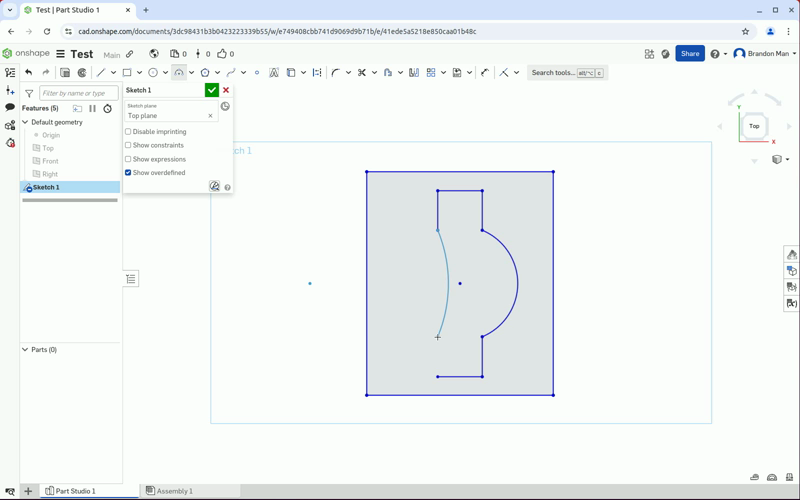
click(437, 336)
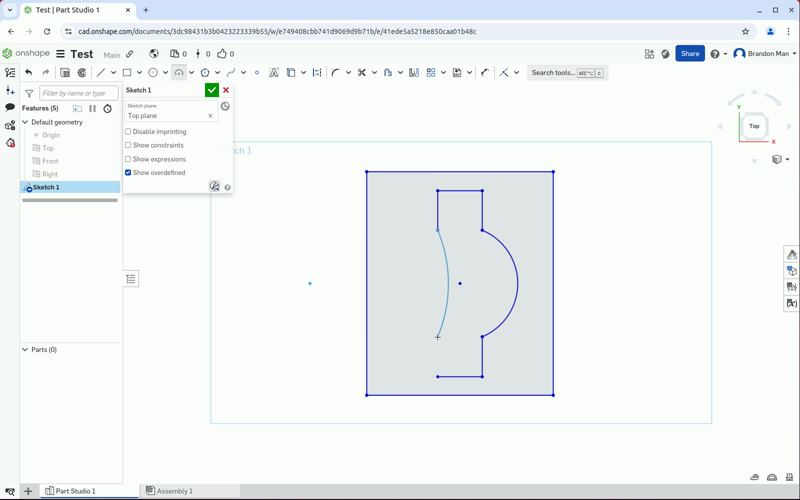
mouse_move(402, 283)
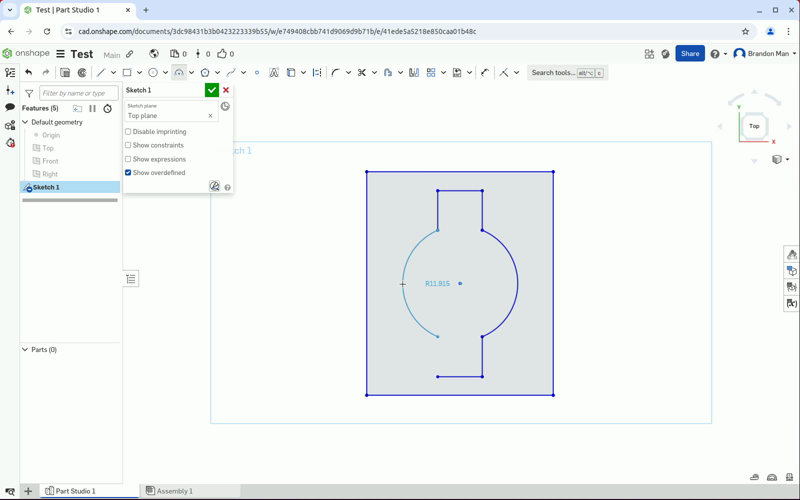
click(402, 283)
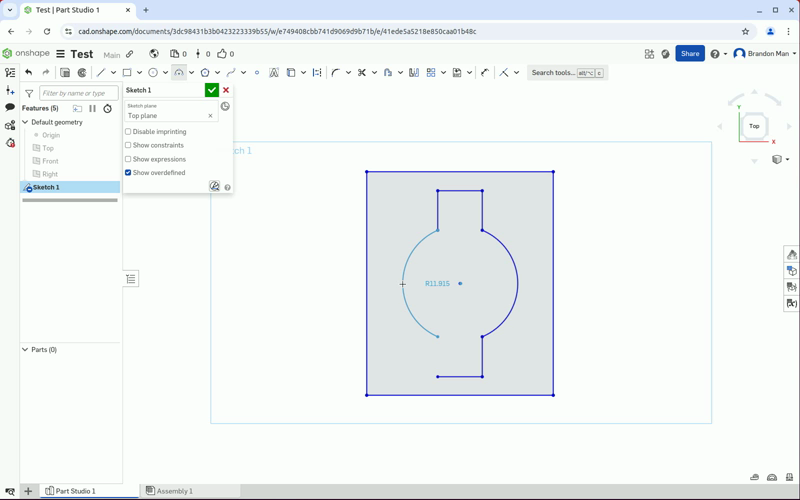
key_up(shift)
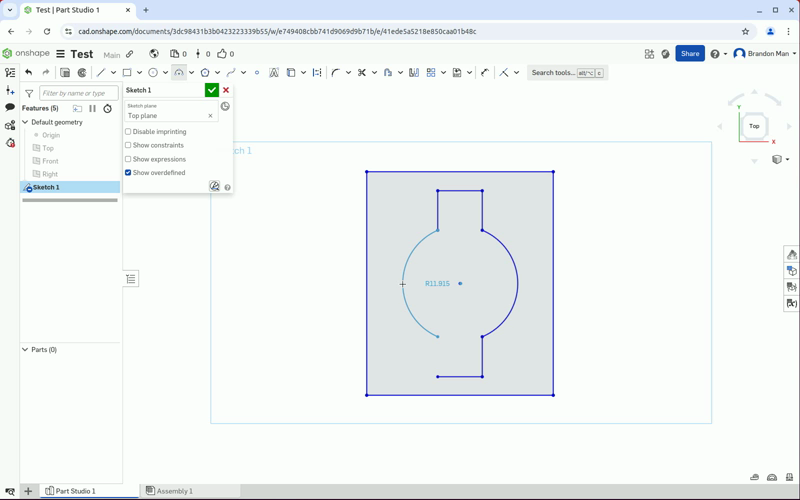
key(esc)
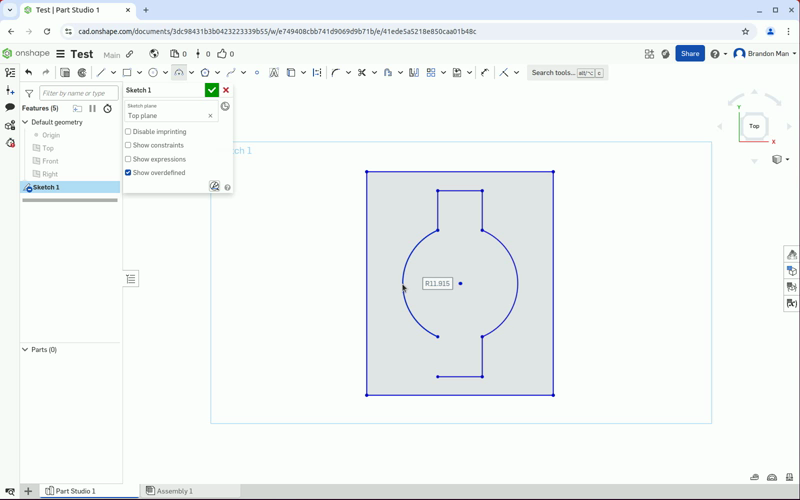
key(l)
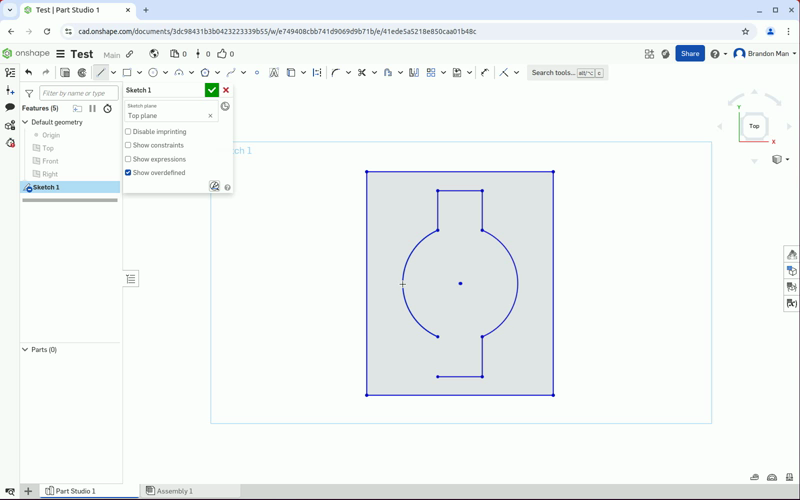
mouse_move(437, 336)
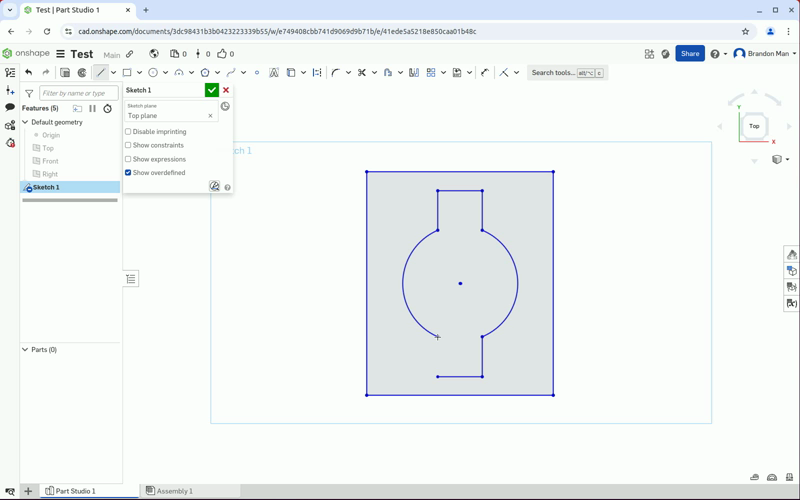
click(437, 336)
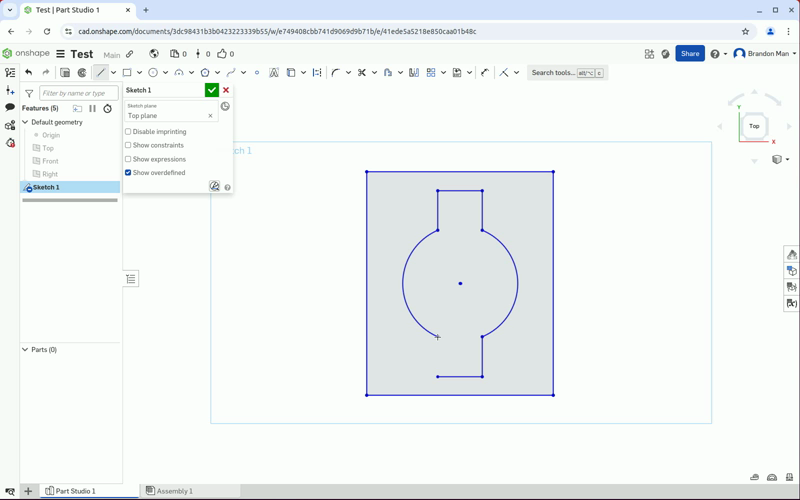
mouse_move(467, 336)
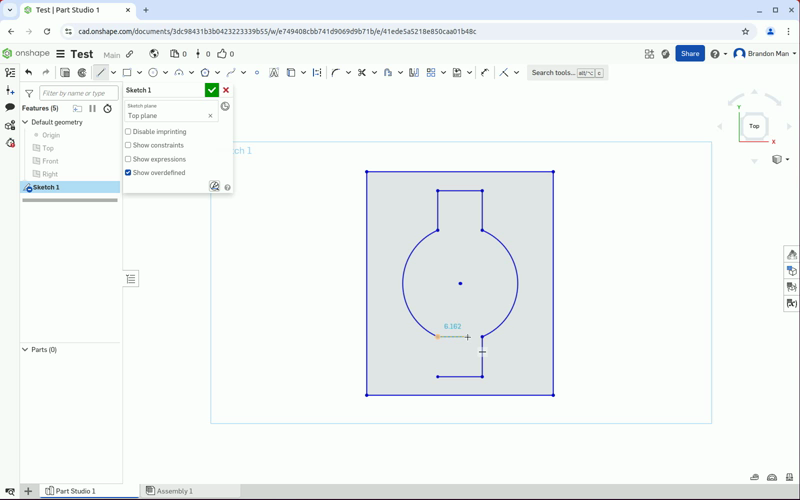
key_down(shift)
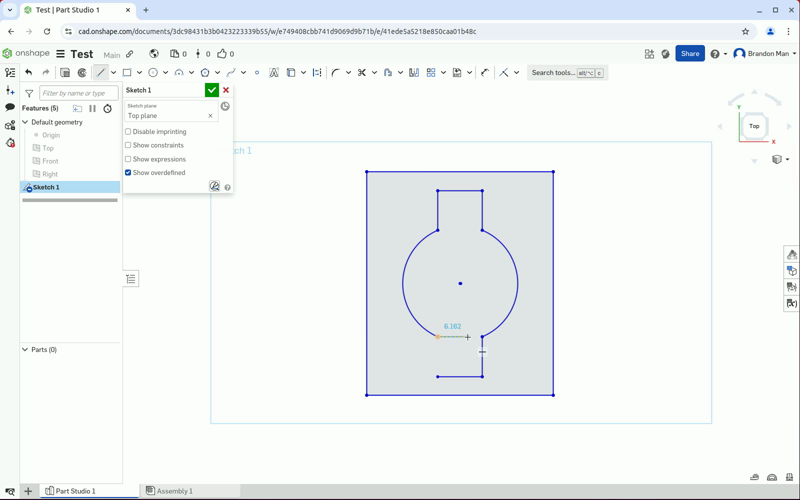
mouse_move(437, 376)
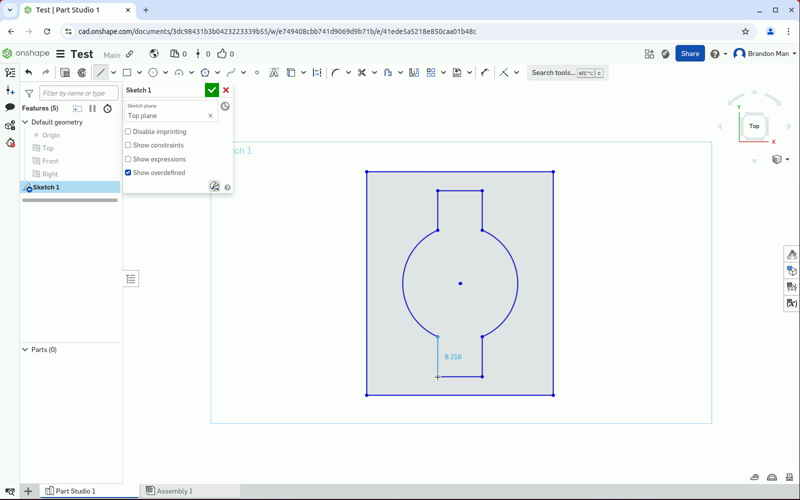
key_up(shift)
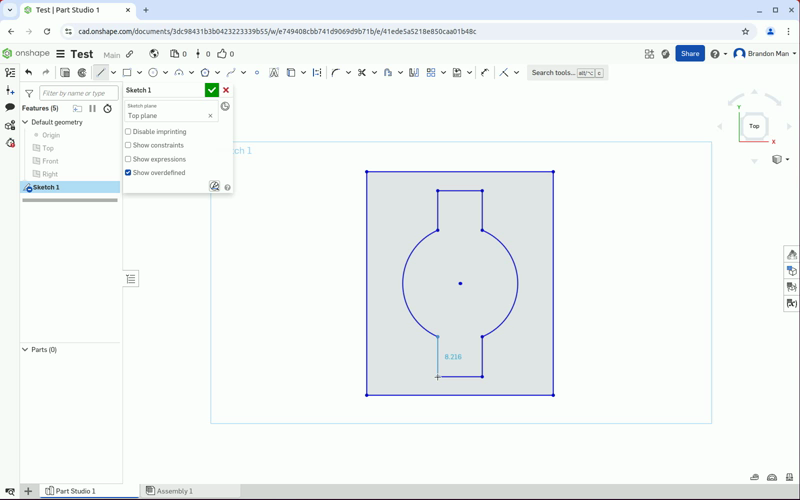
click(437, 376)
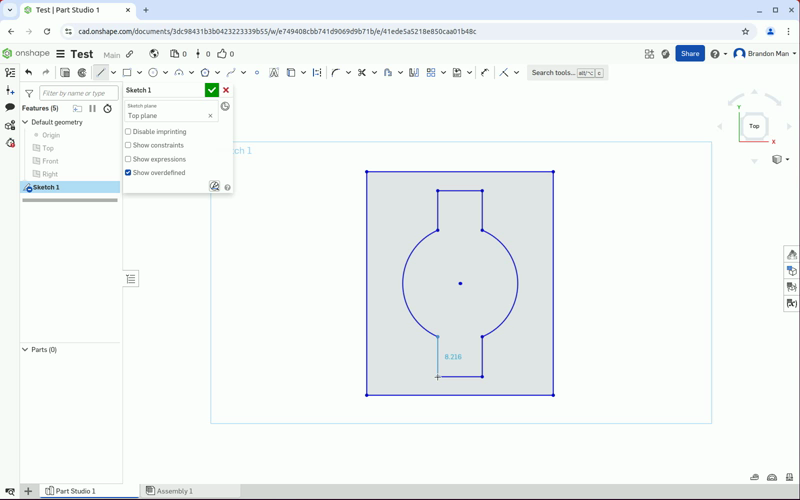
key(esc)
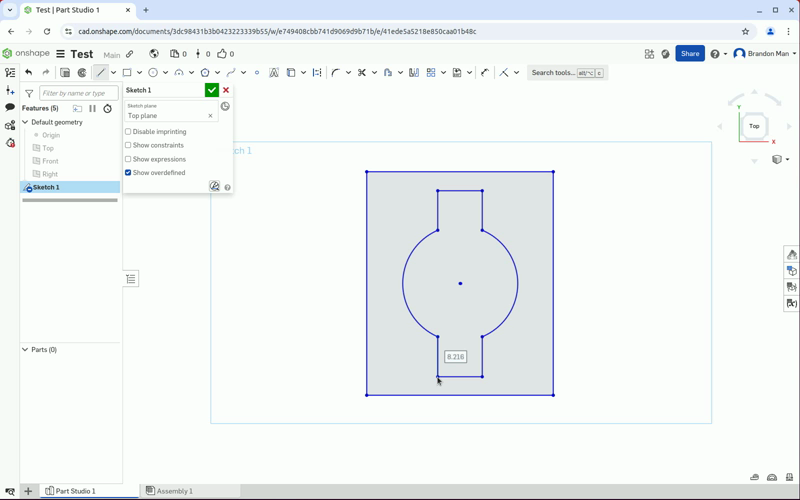
mouse_move(386, 352)
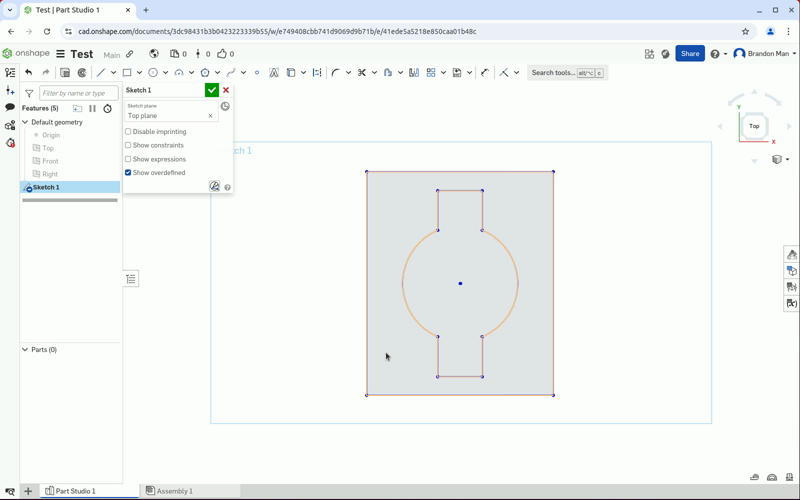
click(386, 352)
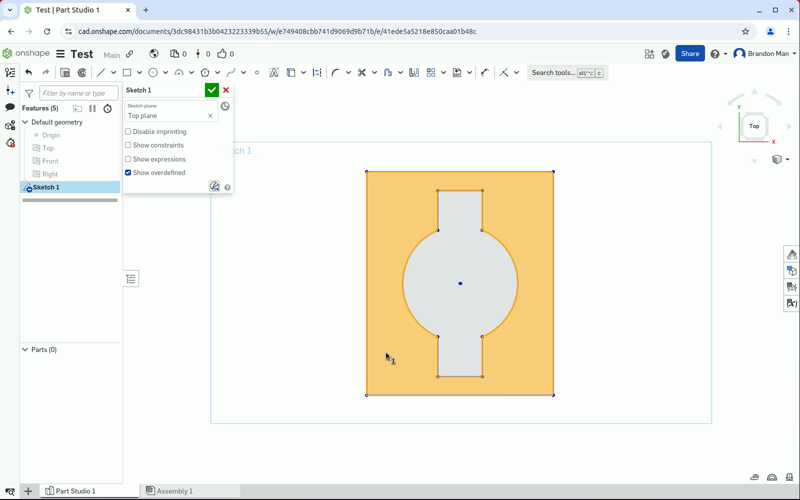
mouse_move(73, 352)
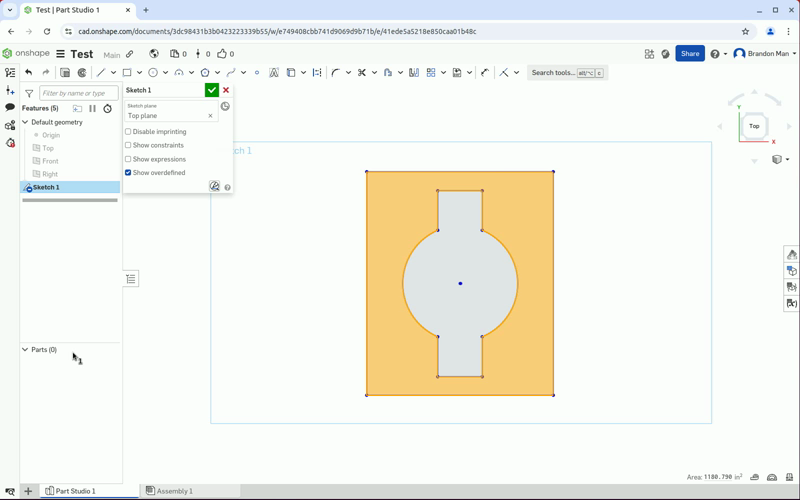
key(shift+y)
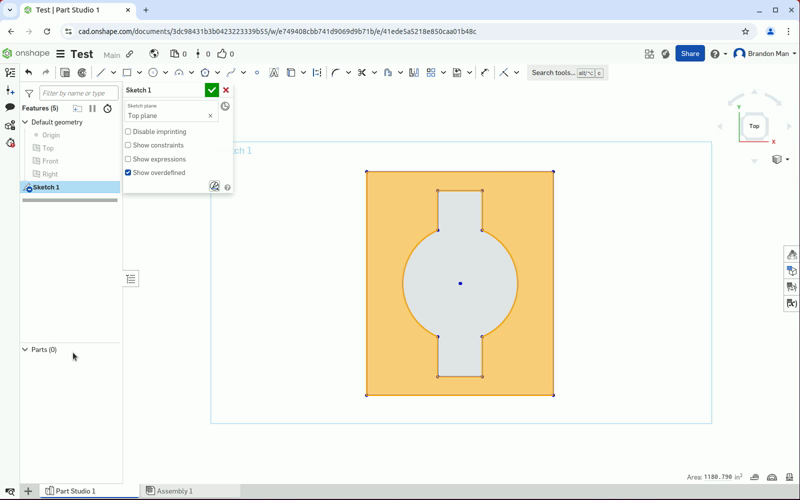
key(shift+e)
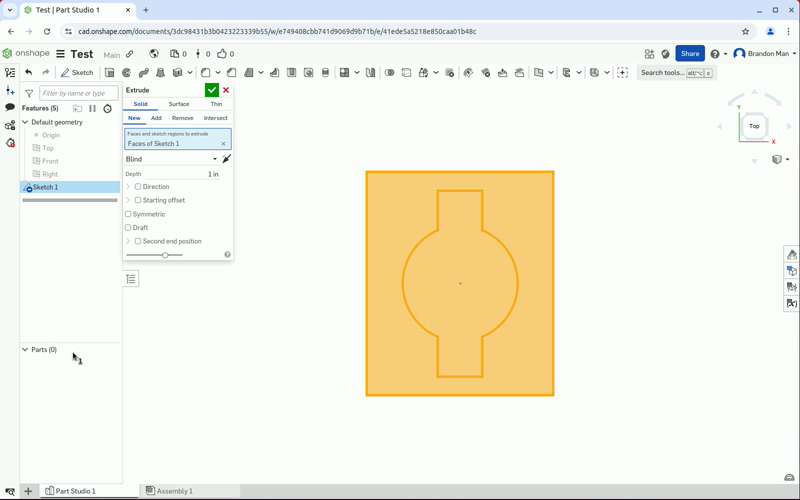
mouse_move(143, 106)
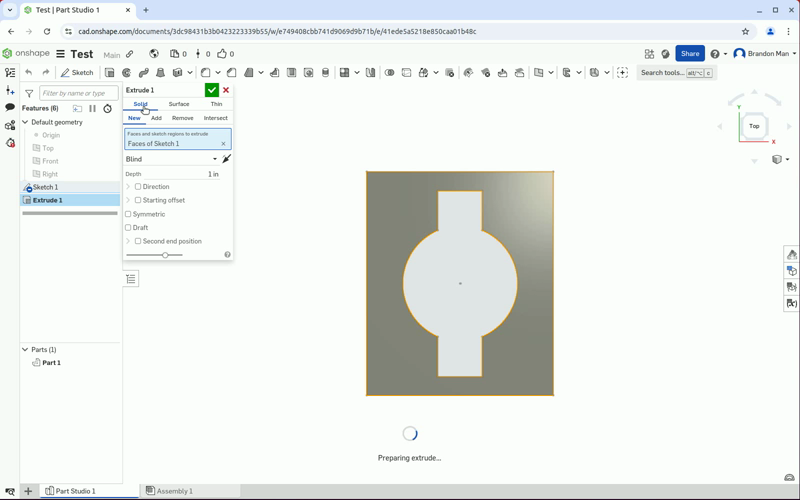
click(143, 106)
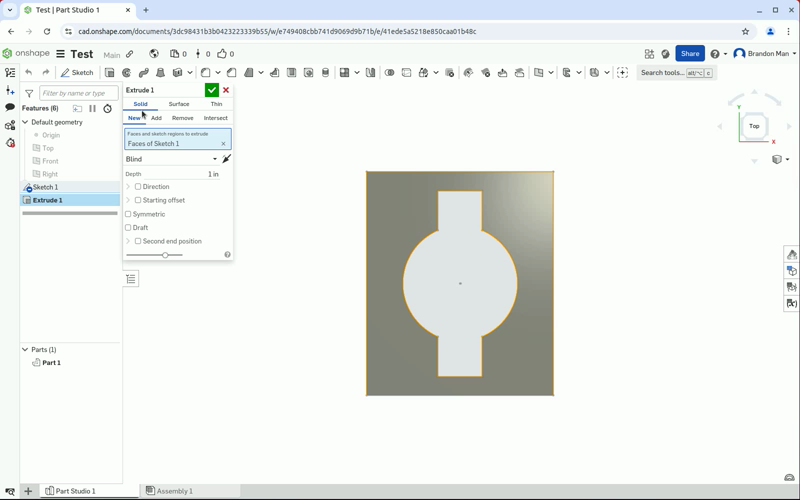
mouse_move(137, 120)
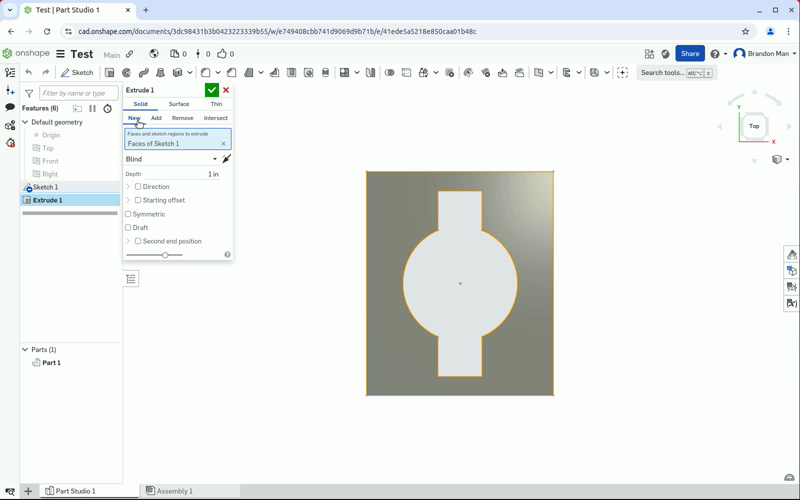
click(137, 120)
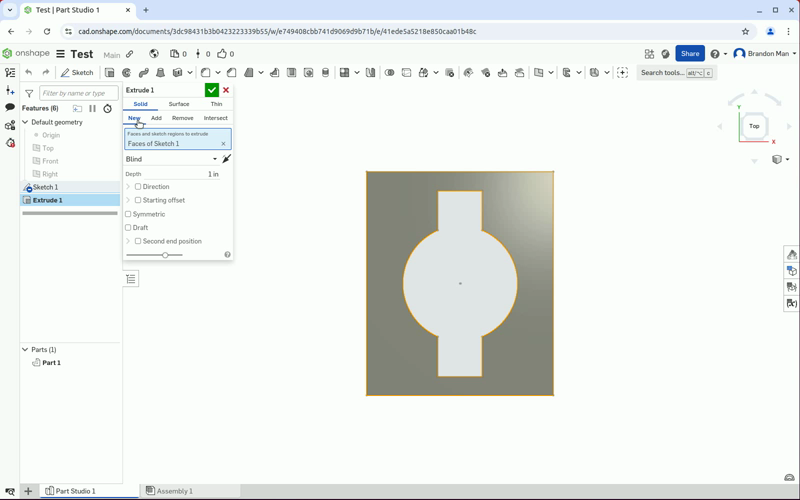
key(tab, 4)
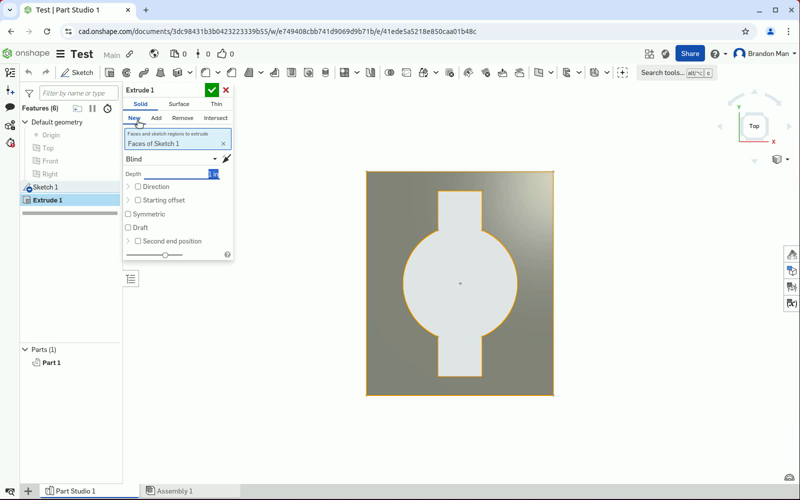
text(9.147)
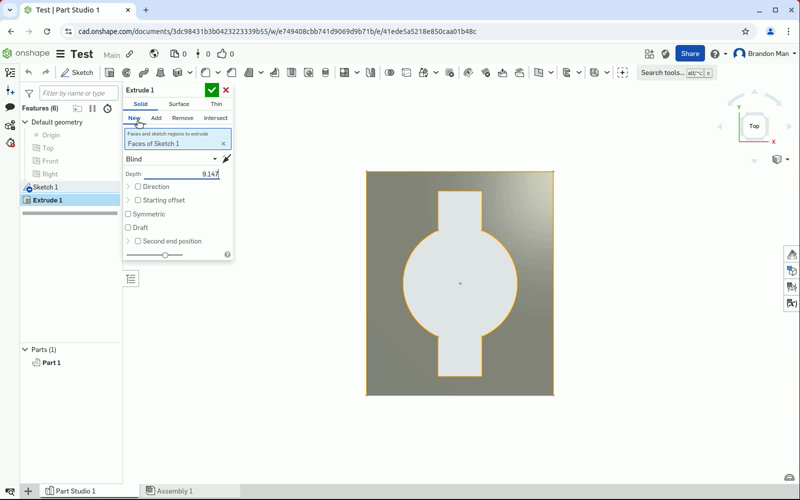
key(enter)
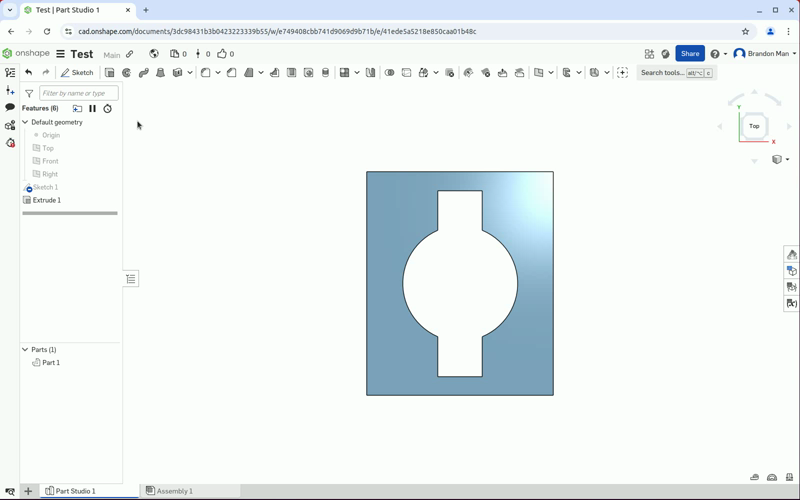
key(shift+h)
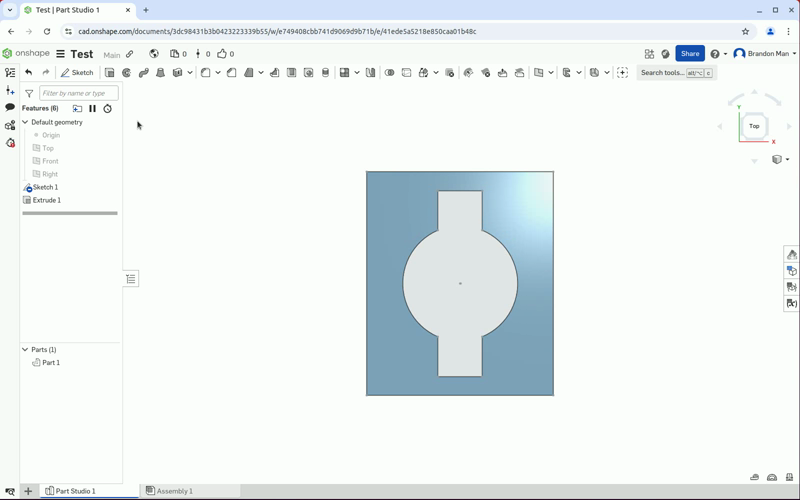
key(shift+h)
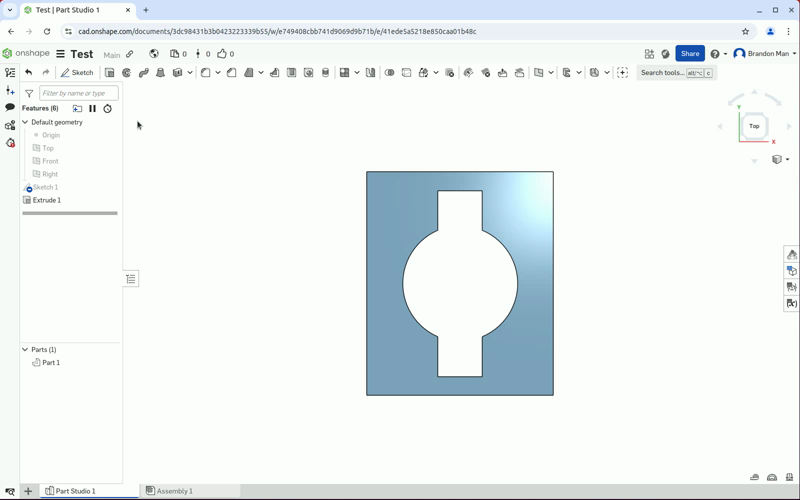
mouse_move(73, 189)
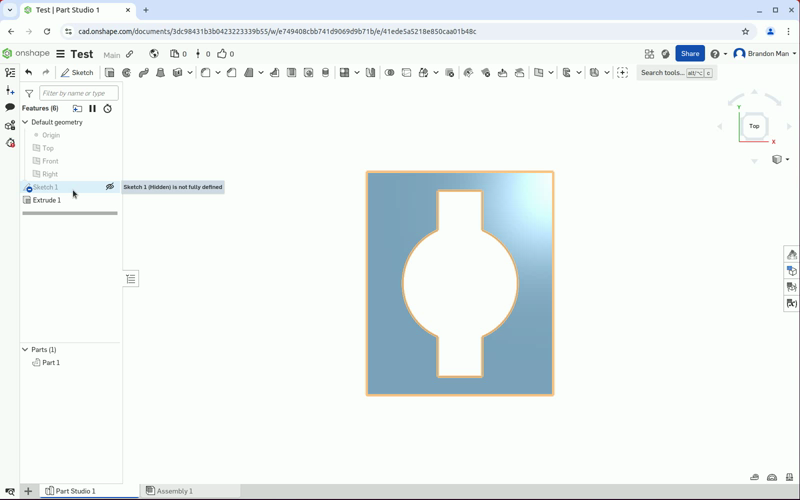
click(73, 189)
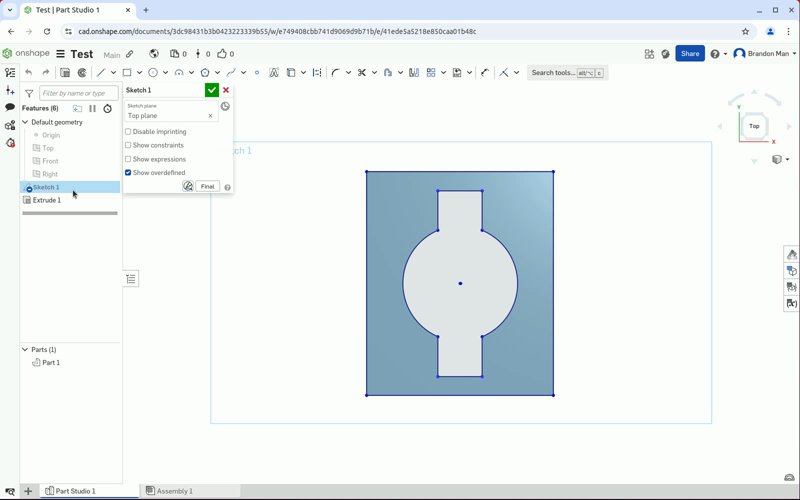
mouse_move(229, 92)
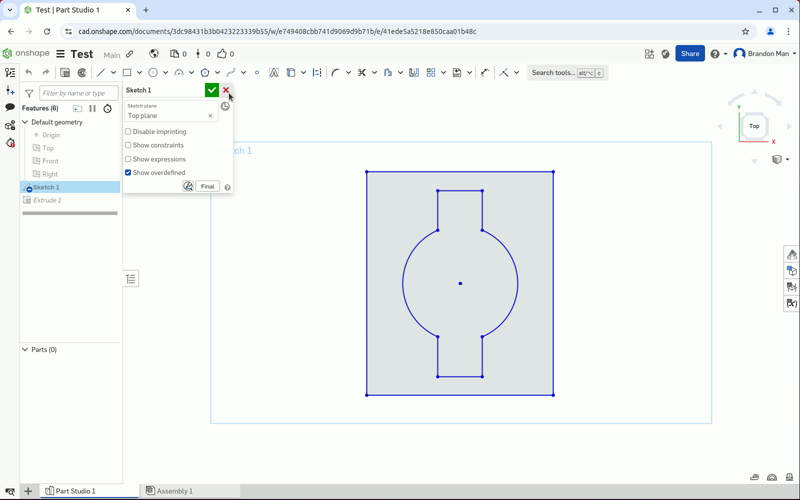
click(229, 92)
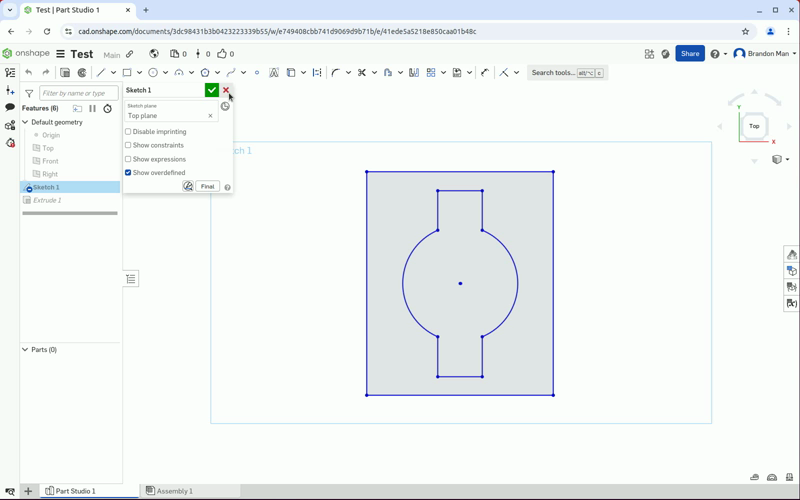
key(shift+s)
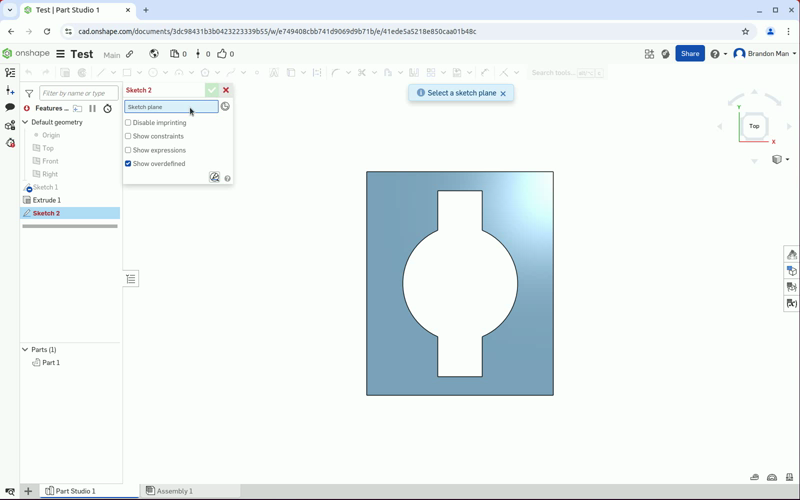
mouse_move(73, 150)
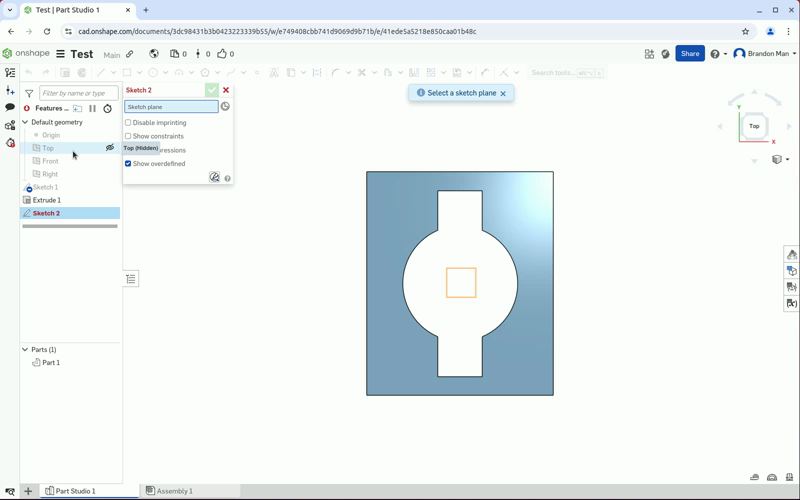
click(73, 150)
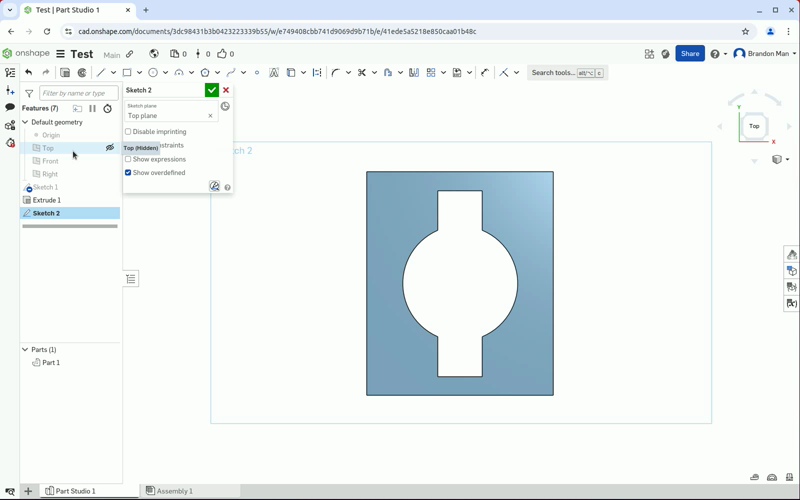
mouse_move(73, 352)
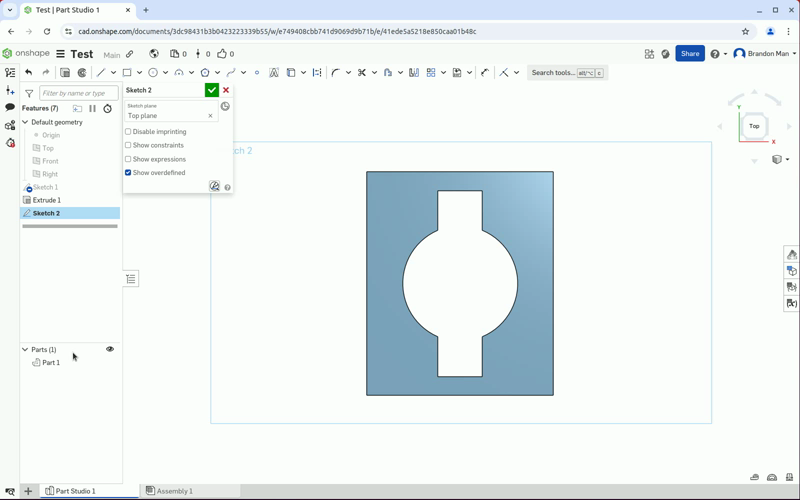
key(y)
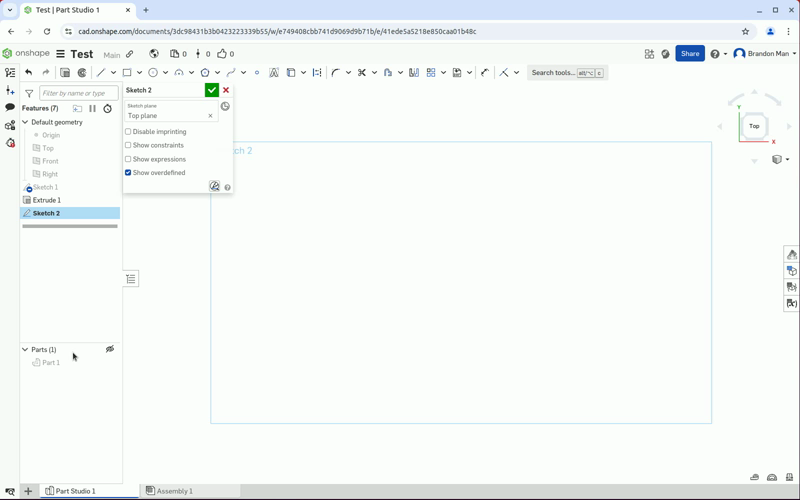
key(l)
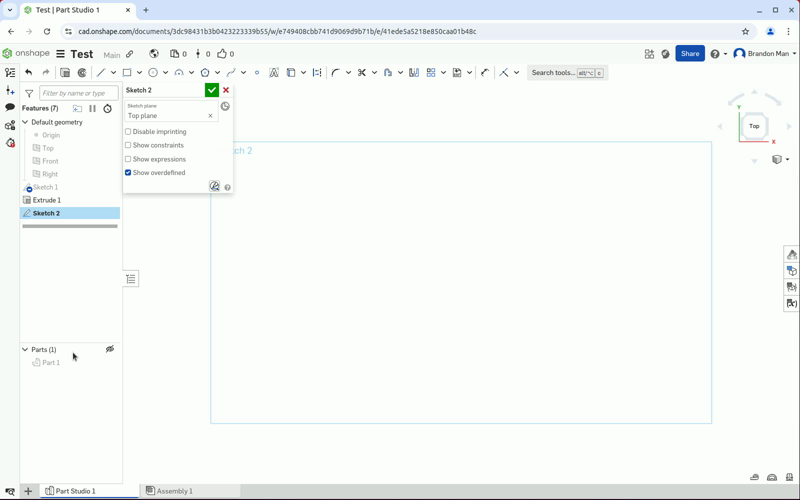
key_down(shift)
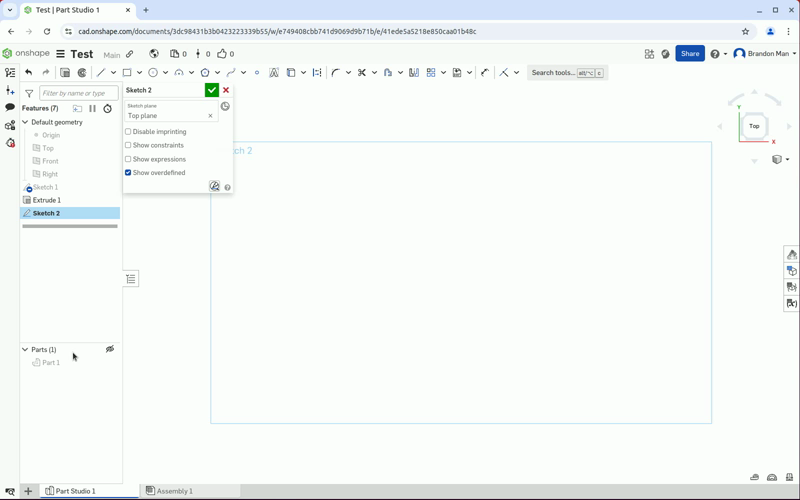
mouse_move(437, 335)
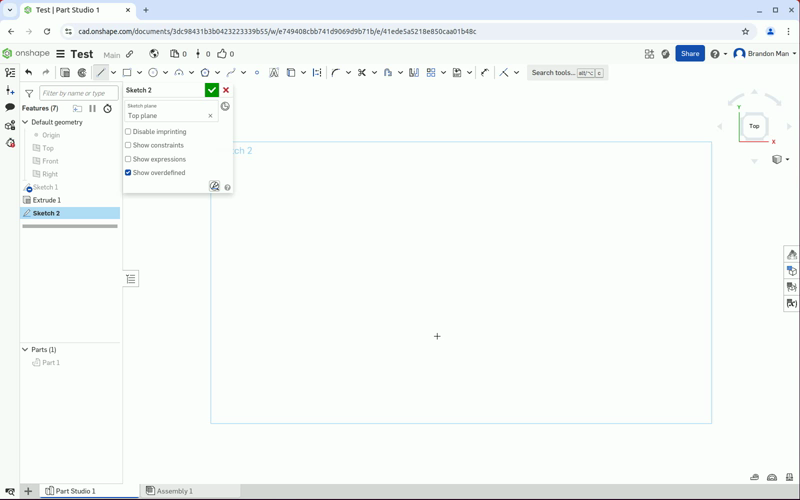
click(437, 335)
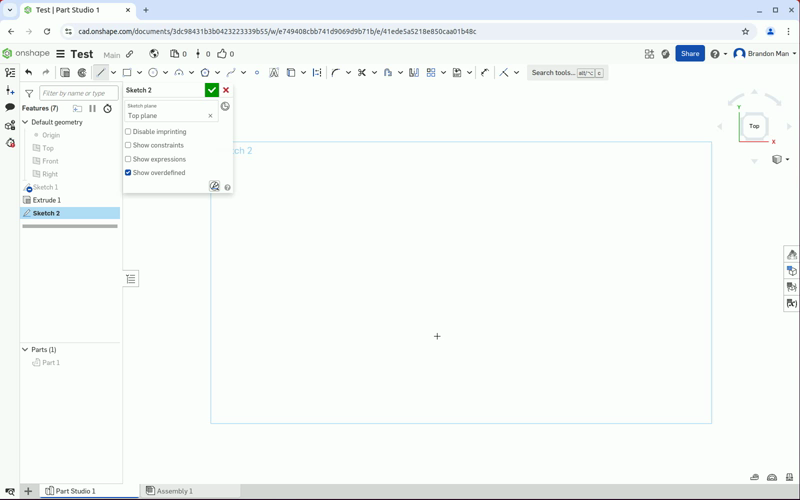
key_up(shift)
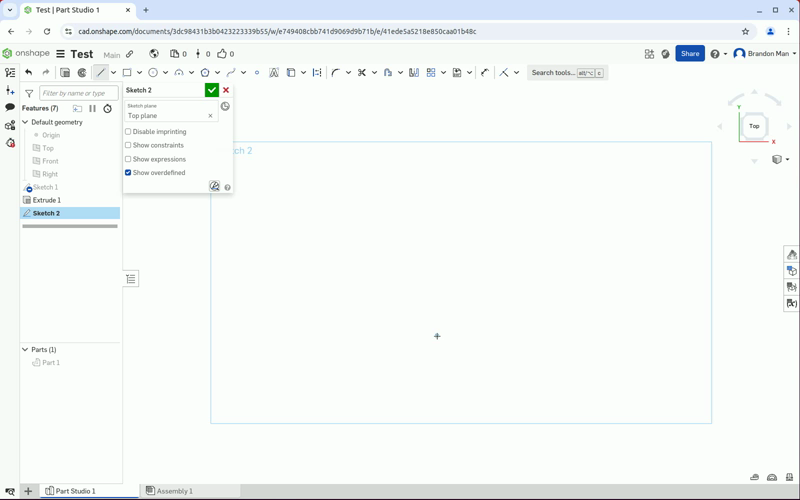
key_down(shift)
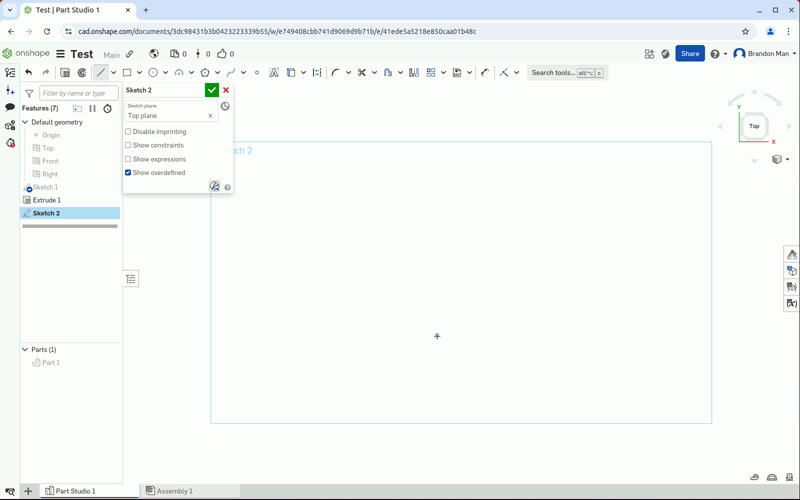
mouse_move(437, 230)
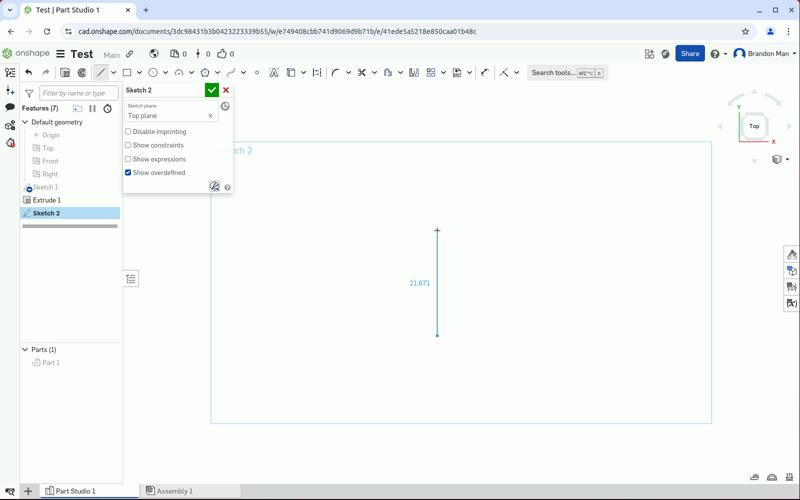
click(437, 230)
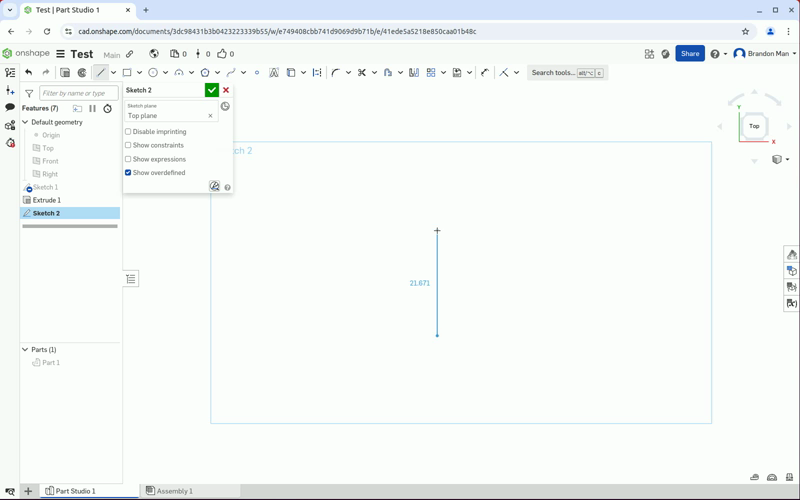
key_up(shift)
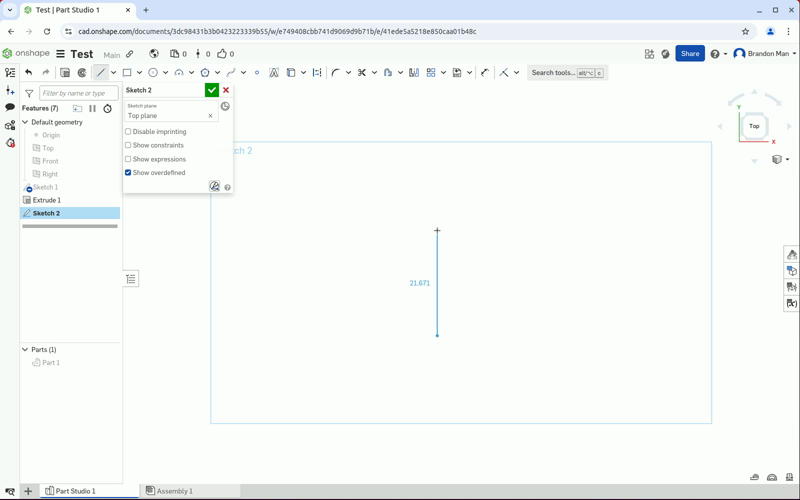
key(esc)
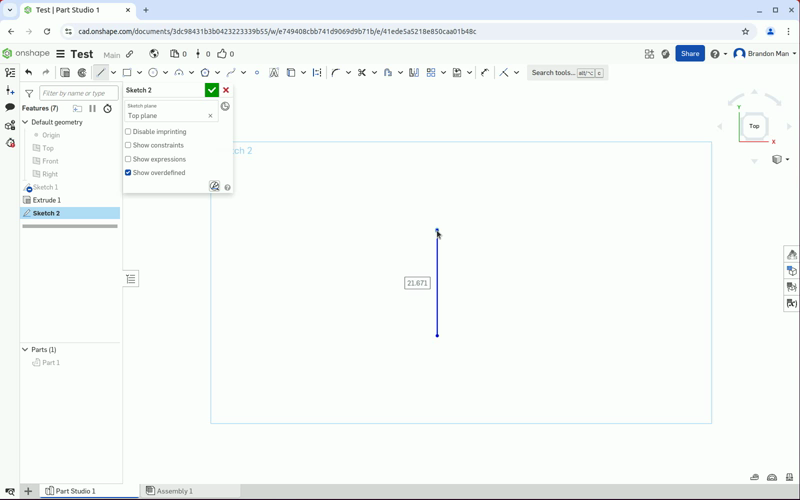
key(a)
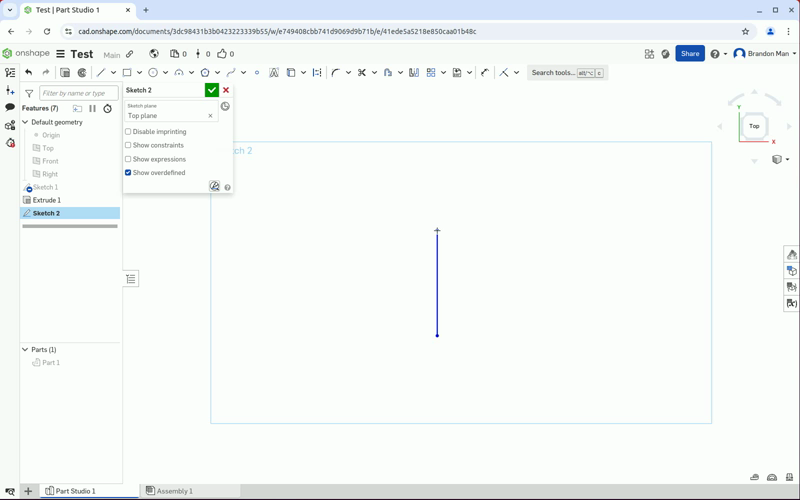
mouse_move(437, 230)
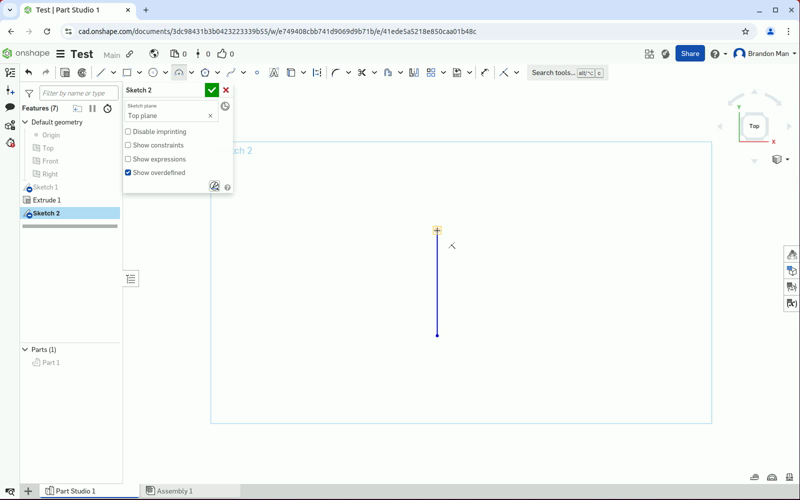
click(437, 230)
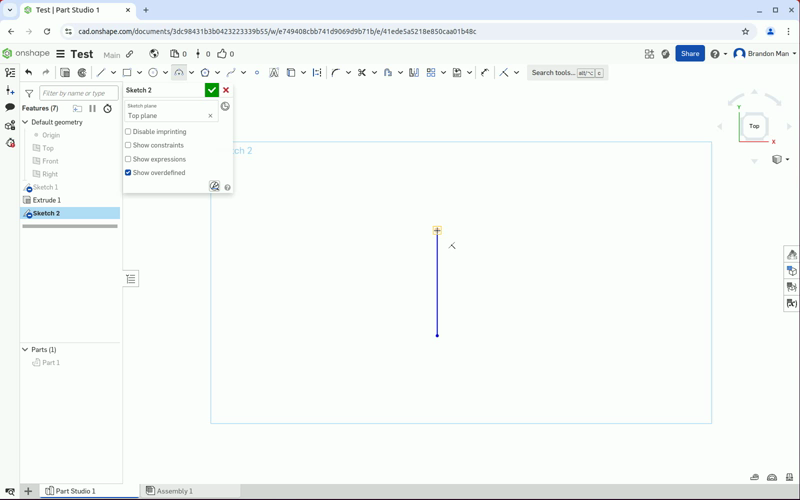
mouse_move(437, 335)
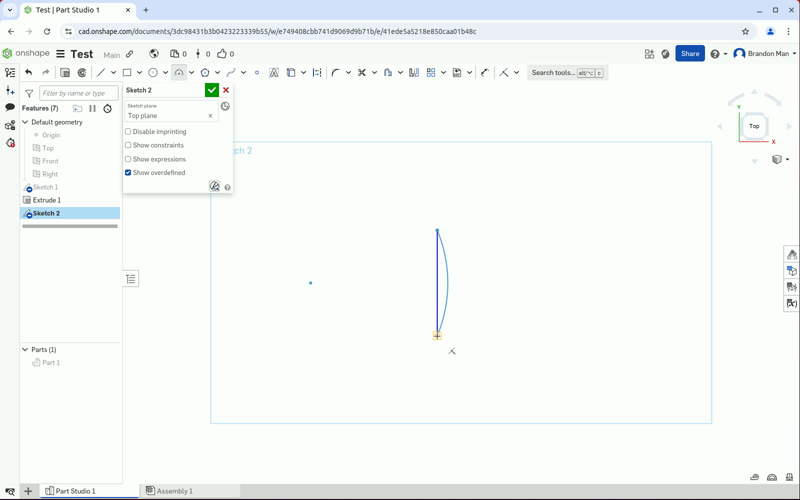
click(437, 335)
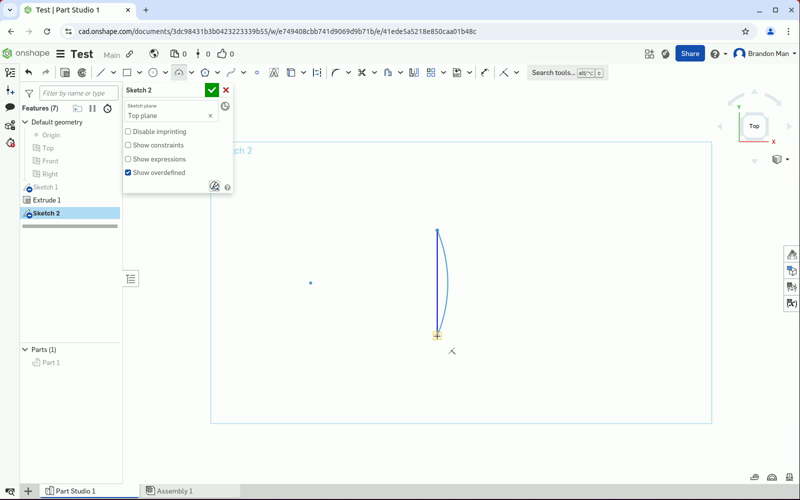
key_down(shift)
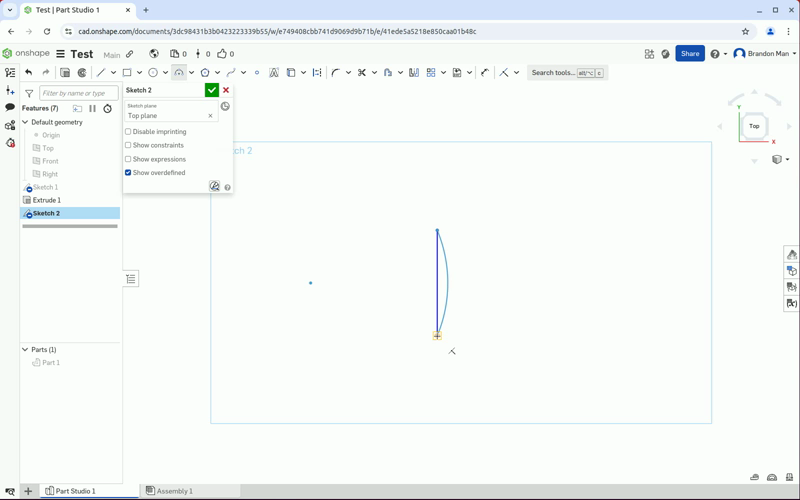
mouse_move(402, 282)
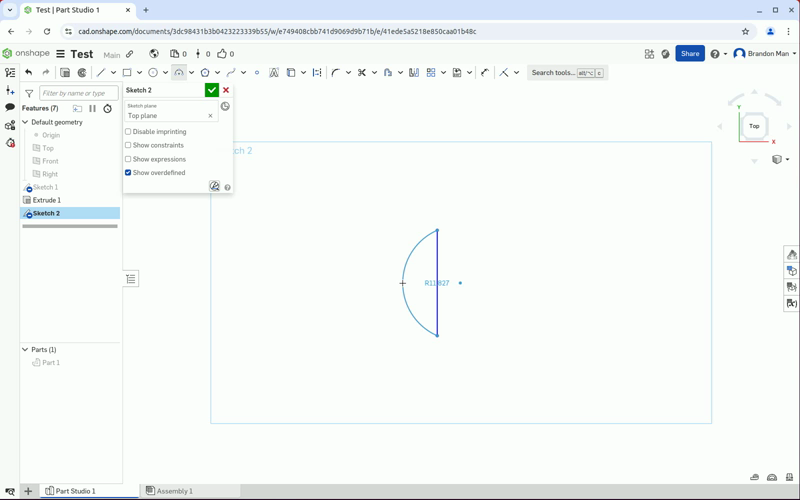
click(402, 282)
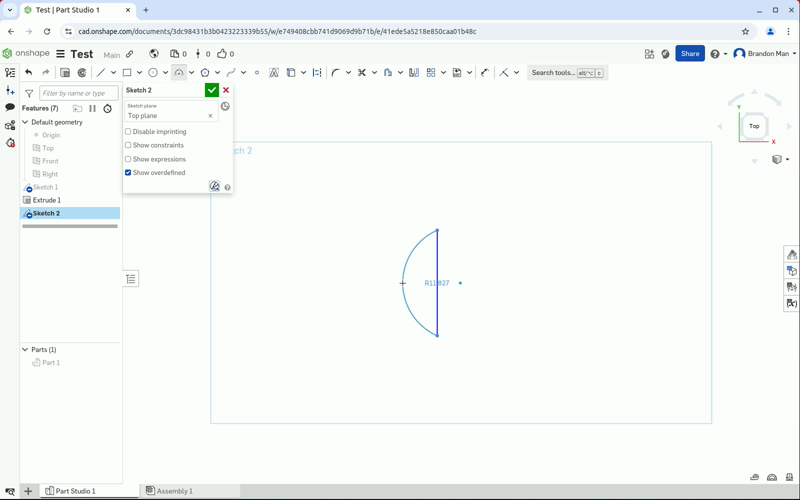
key_up(shift)
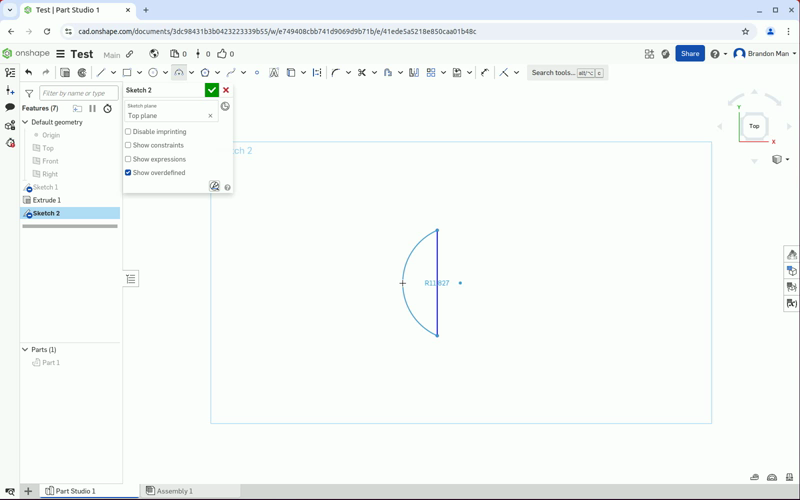
key(esc)
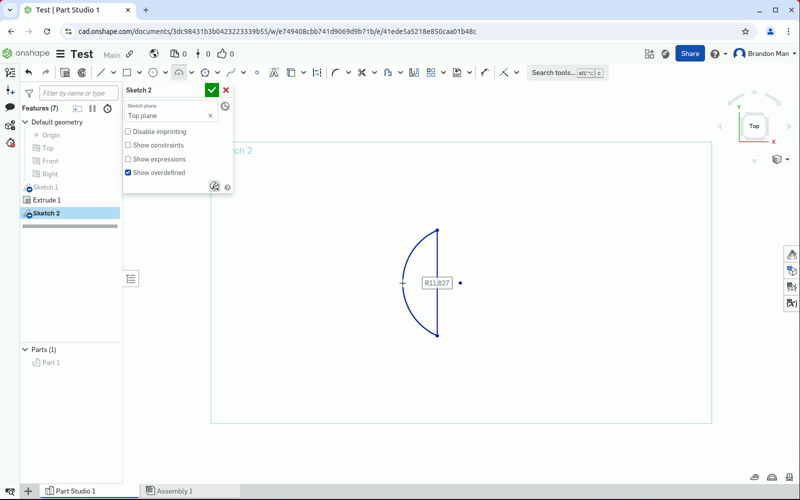
mouse_move(408, 292)
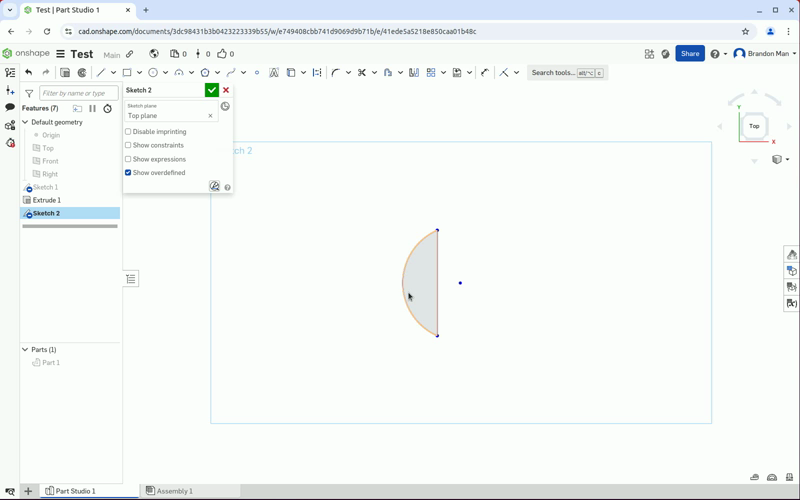
click(408, 292)
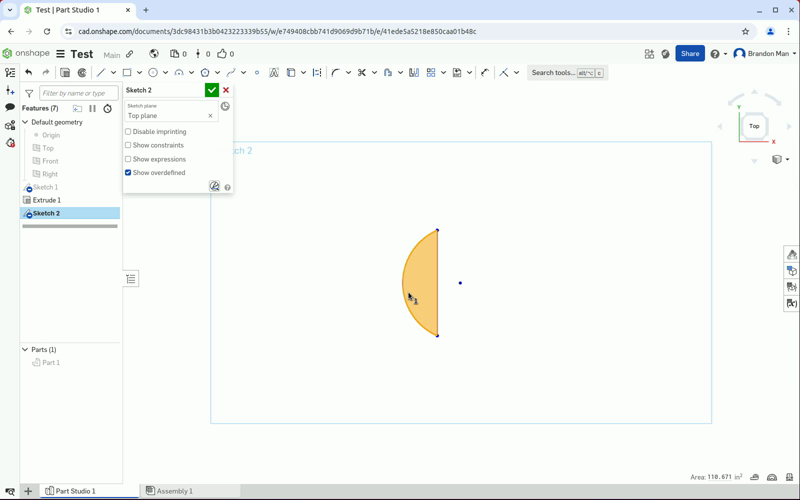
mouse_move(73, 352)
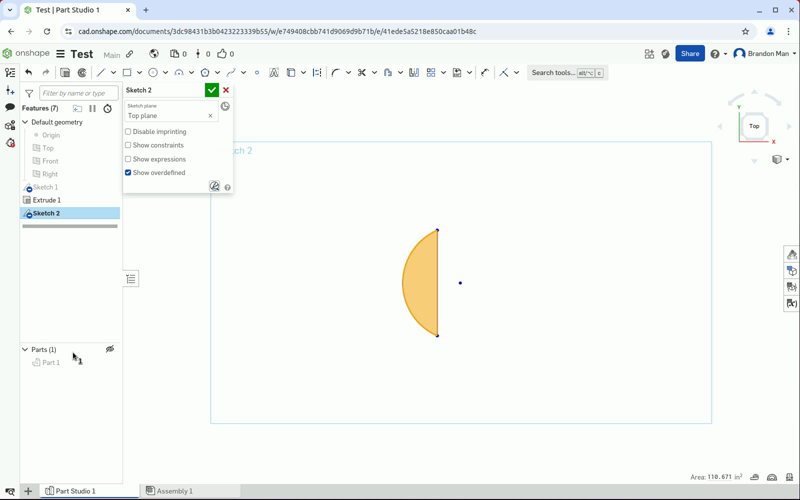
key(shift+y)
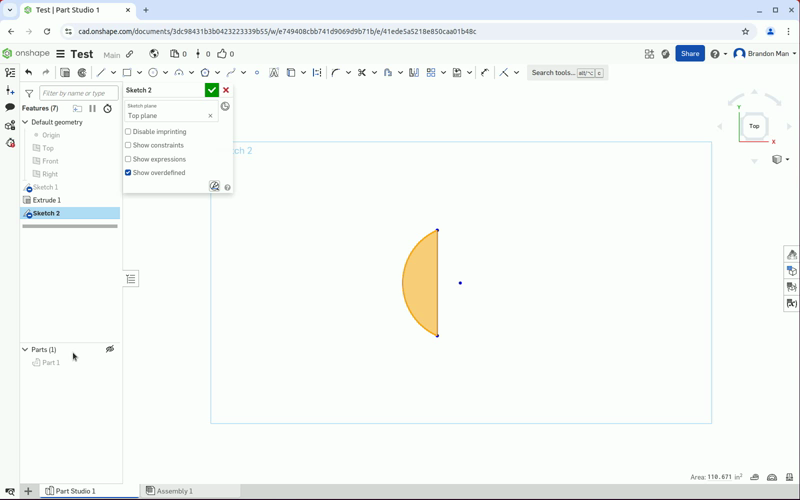
key(shift+e)
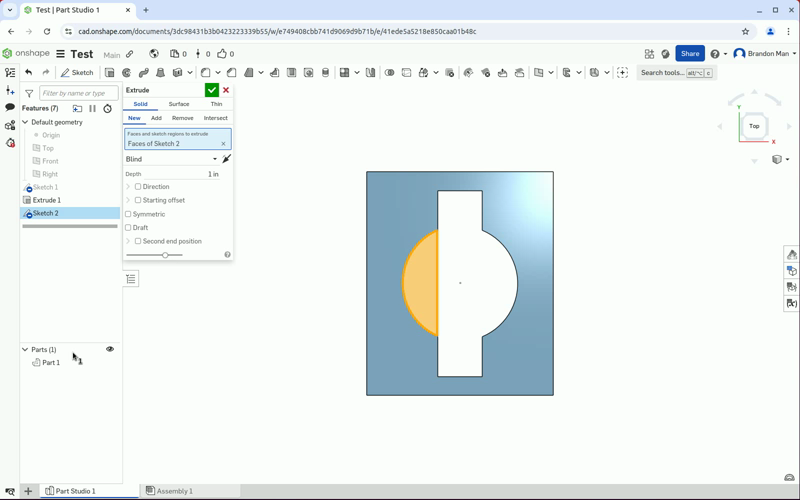
mouse_move(143, 106)
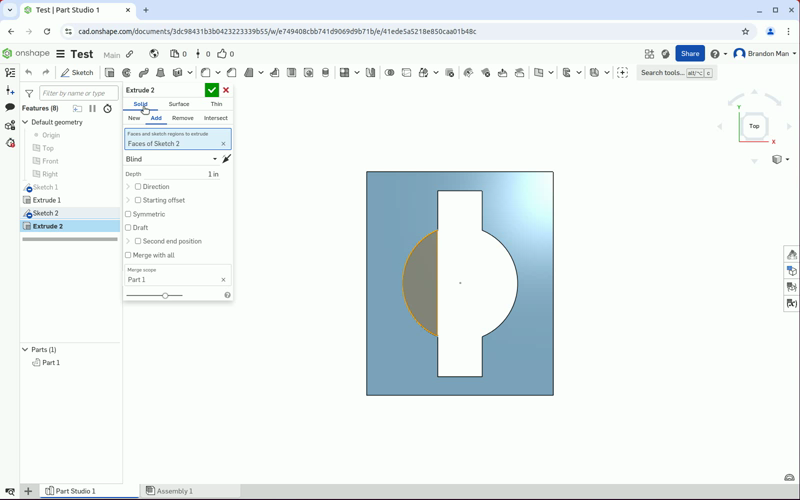
click(143, 106)
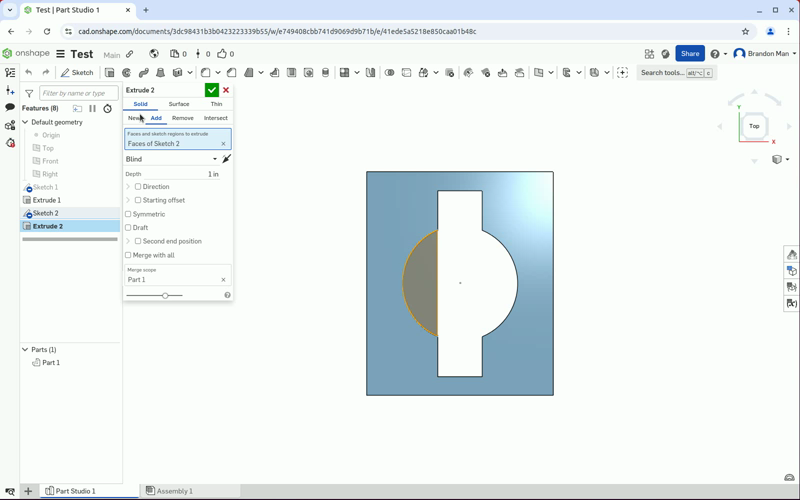
mouse_move(137, 120)
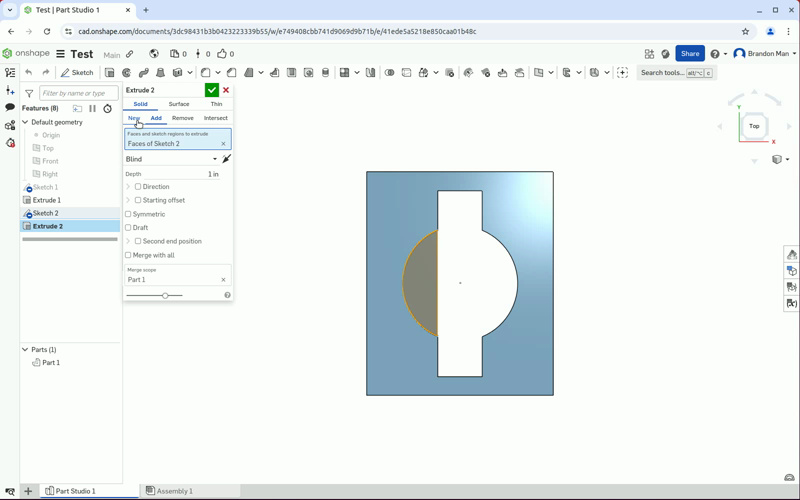
click(137, 120)
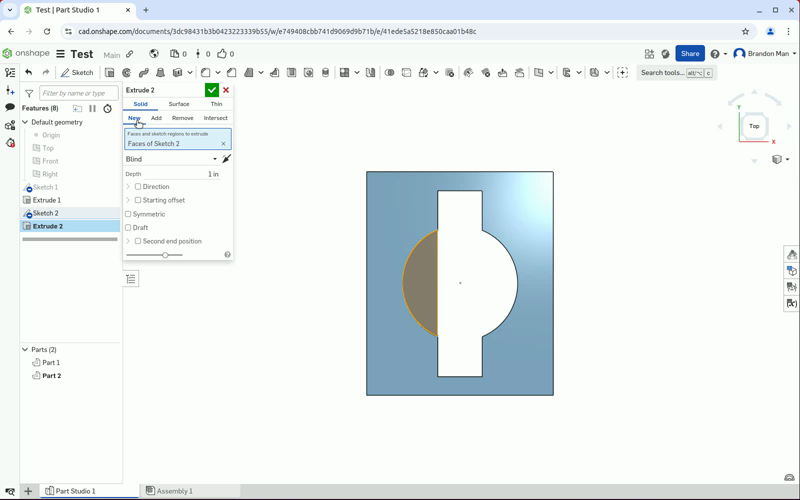
key(tab, 4)
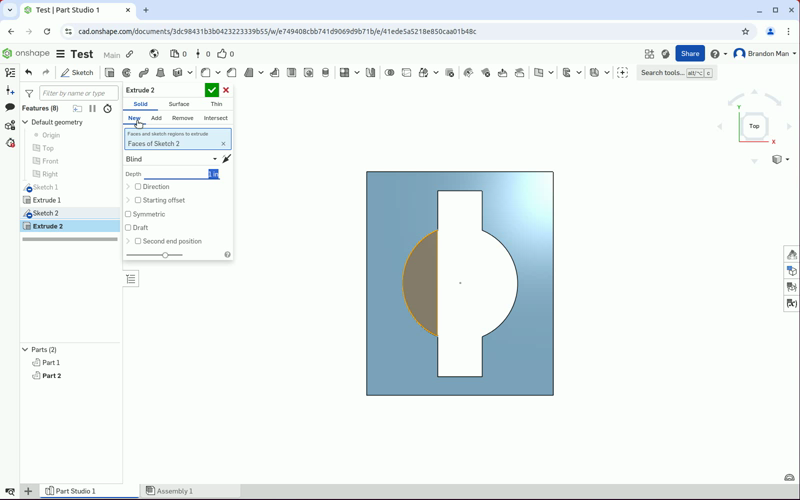
text(1.926)
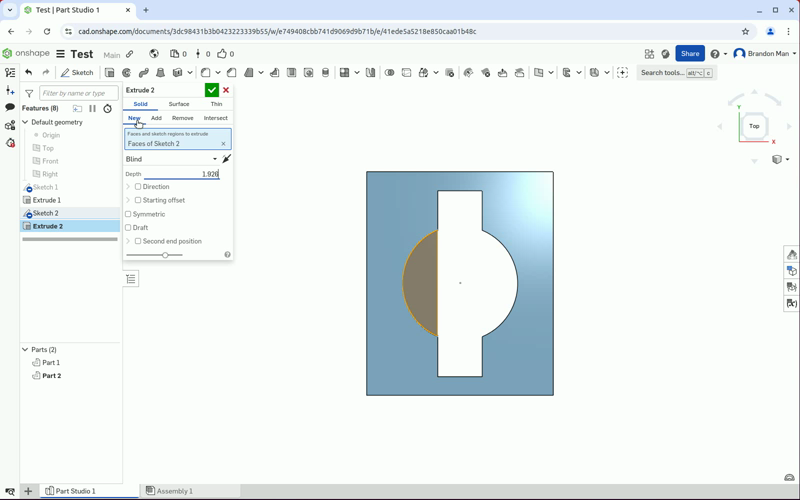
key(enter)
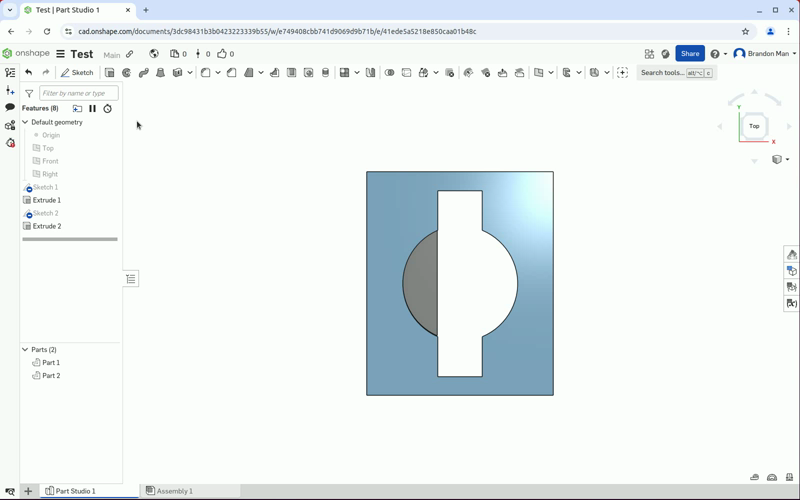
key(shift+h)
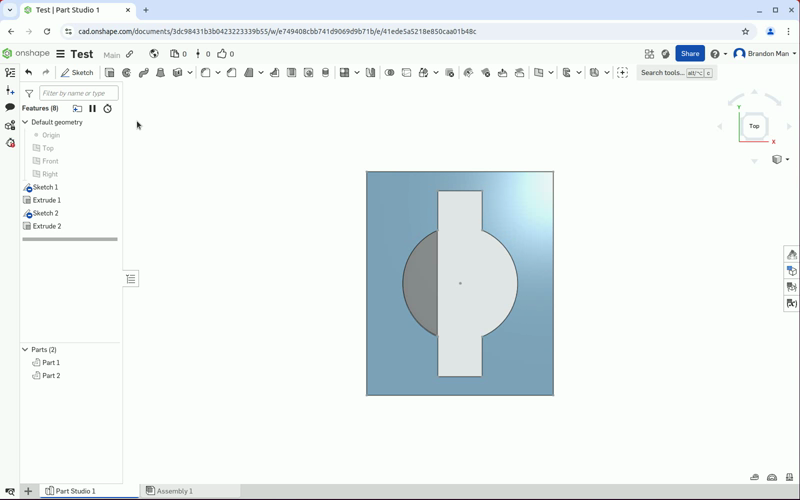
key(shift+h)
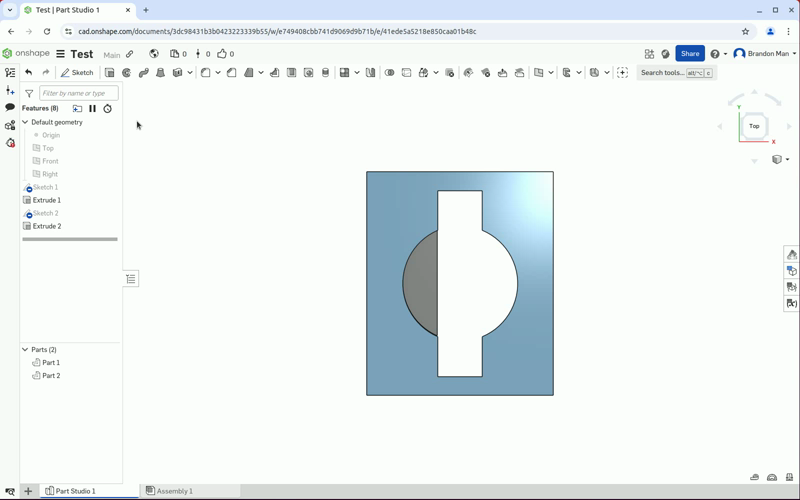
mouse_move(73, 189)
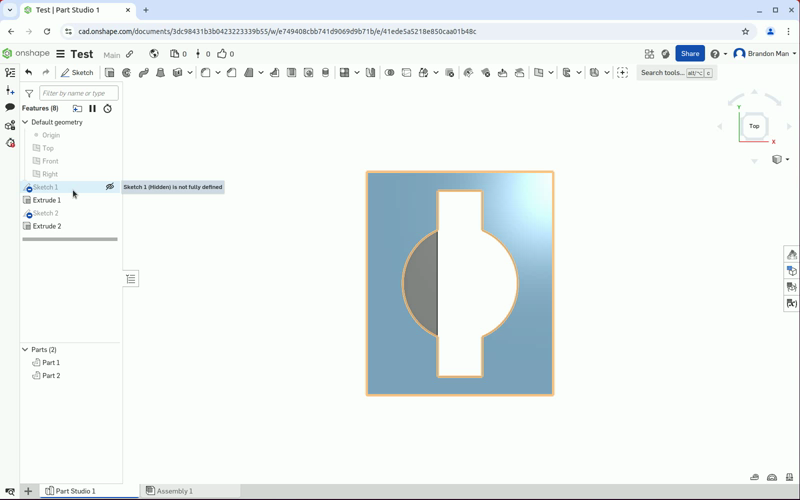
click(73, 189)
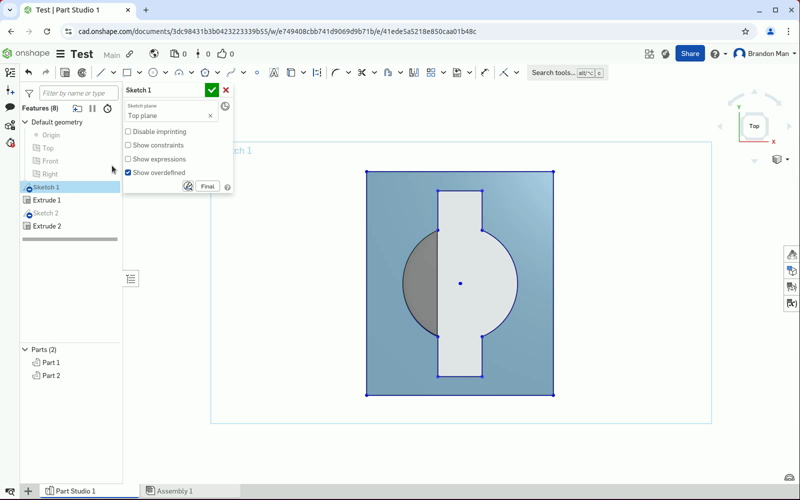
mouse_move(229, 92)
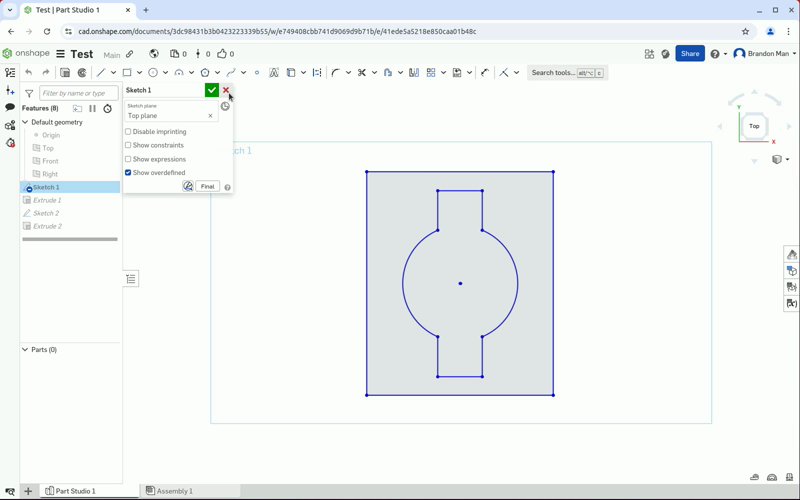
click(229, 92)
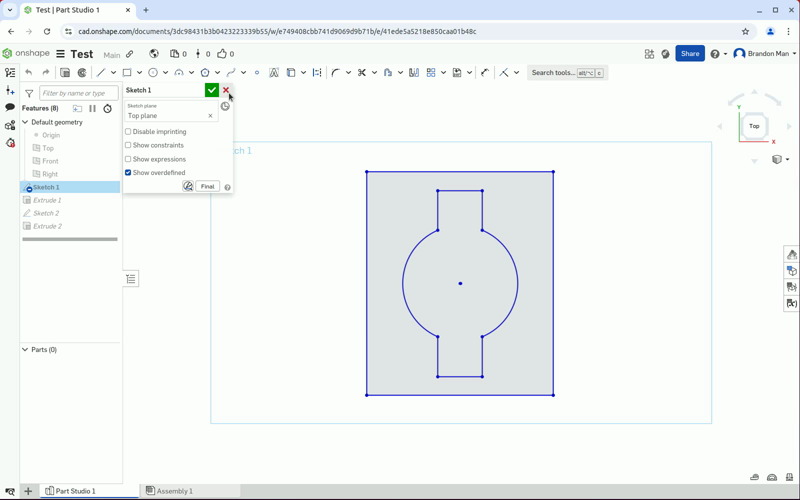
key(shift+s)
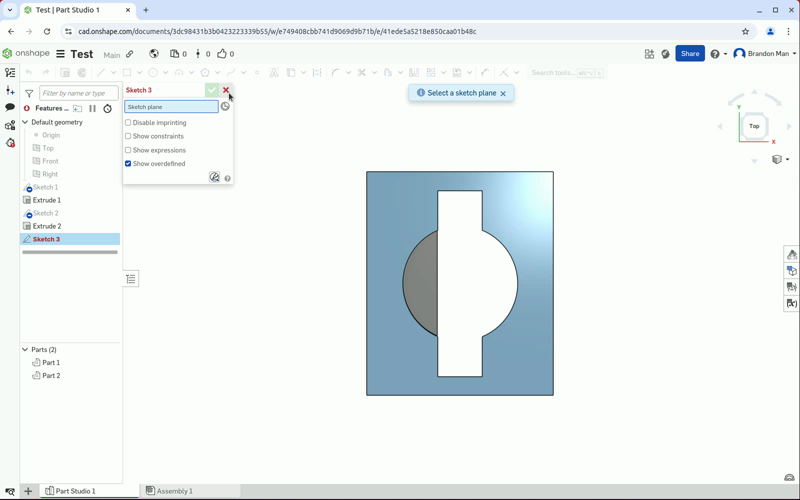
mouse_move(73, 150)
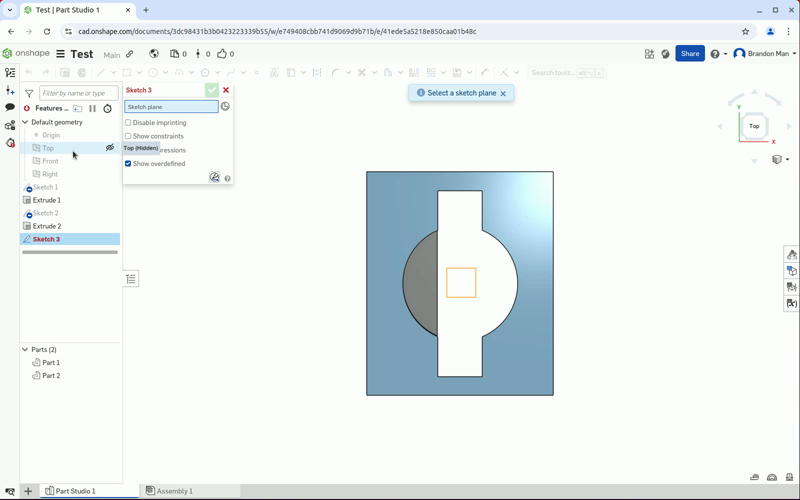
click(73, 150)
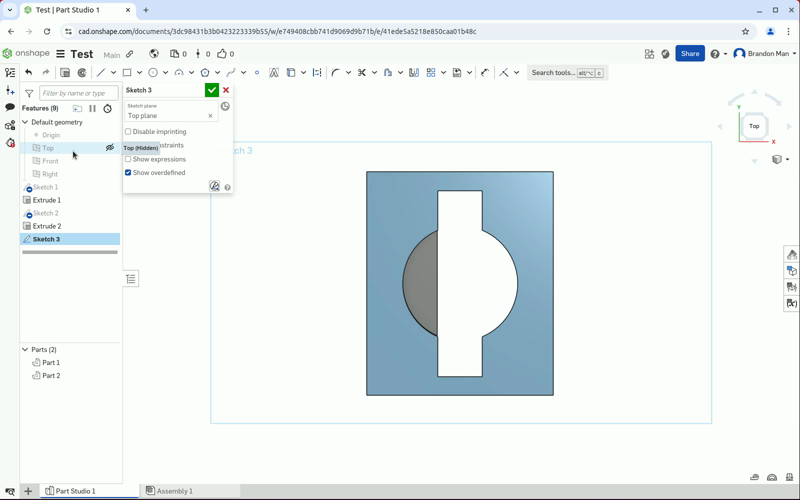
mouse_move(73, 352)
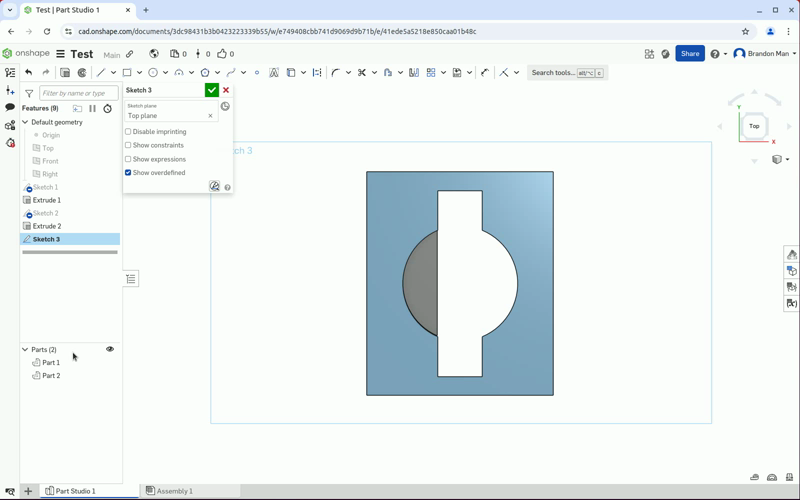
key(y)
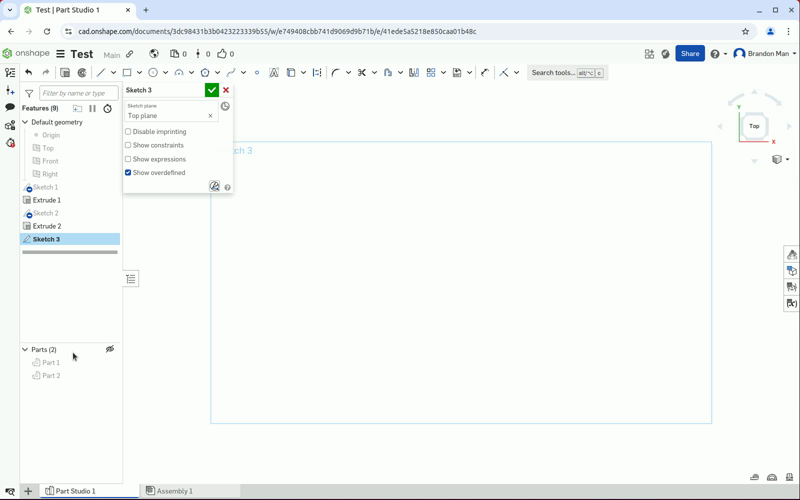
key(a)
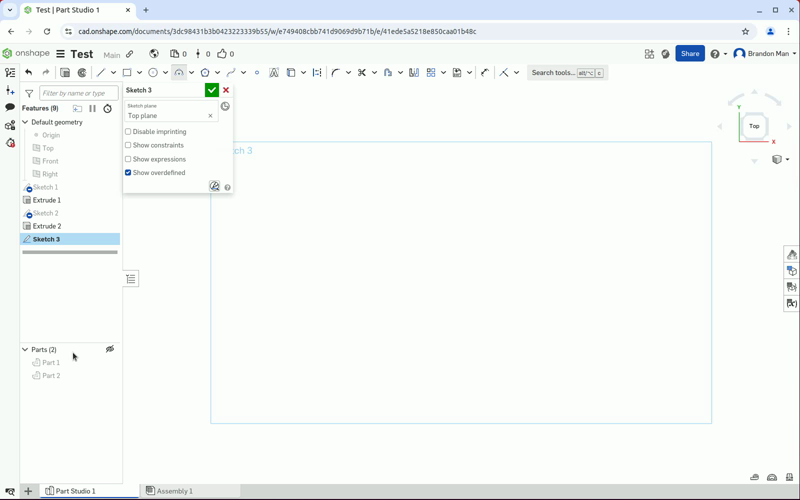
key_down(shift)
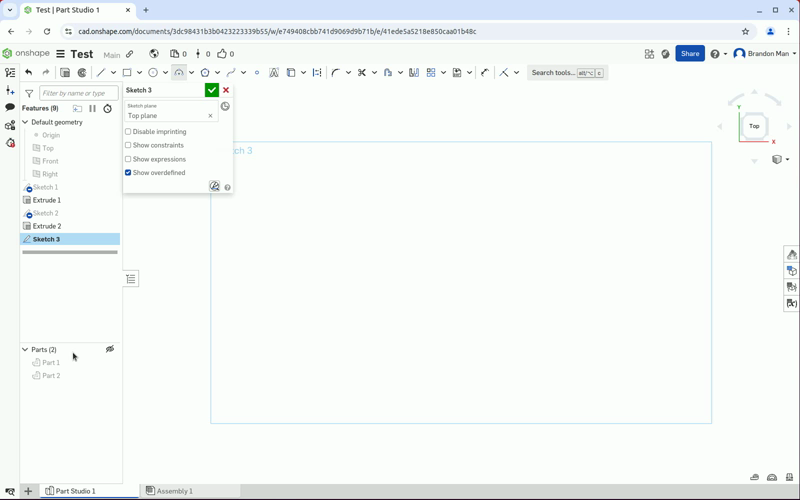
mouse_move(484, 335)
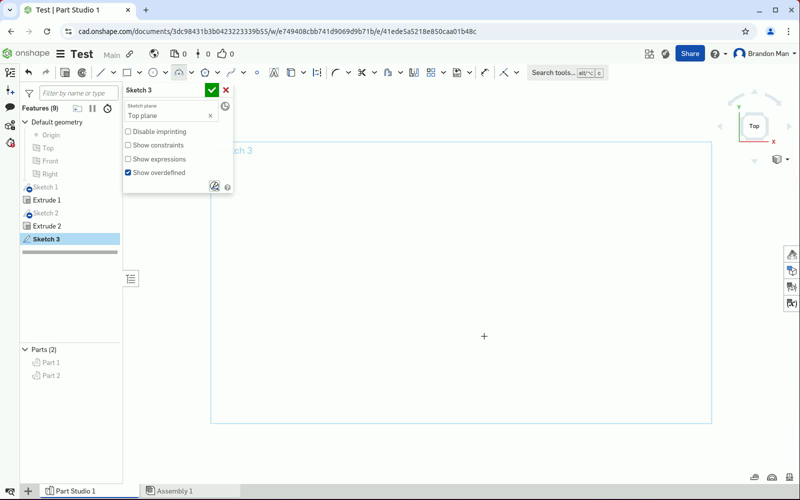
click(484, 335)
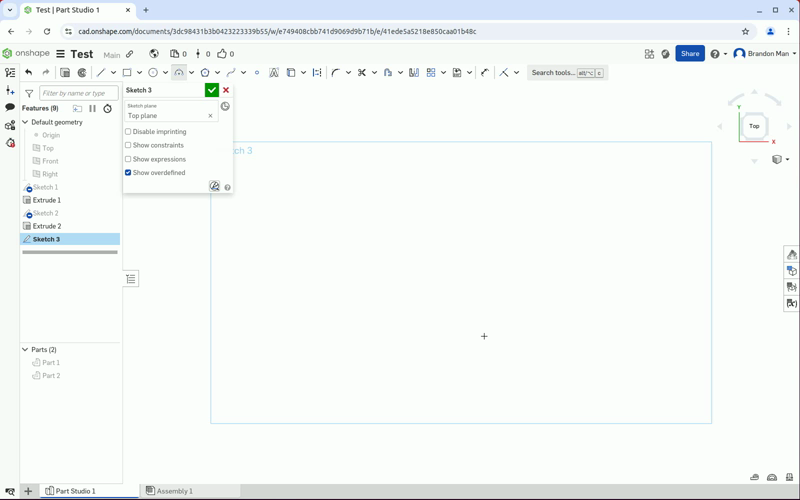
key_up(shift)
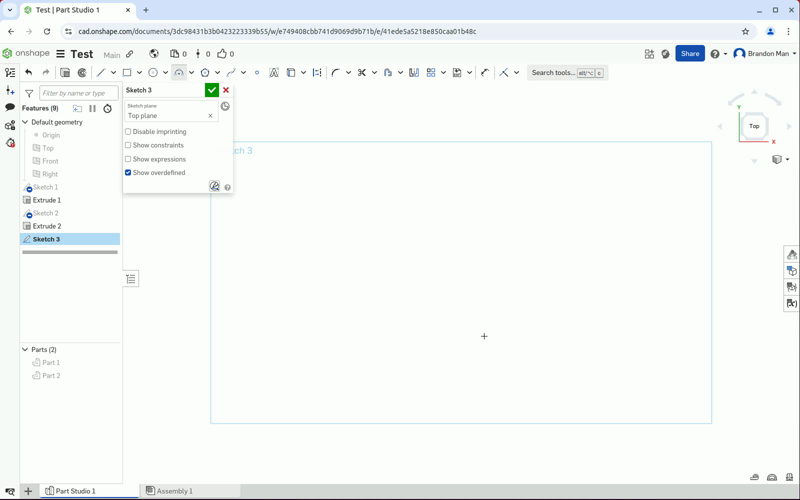
key_down(shift)
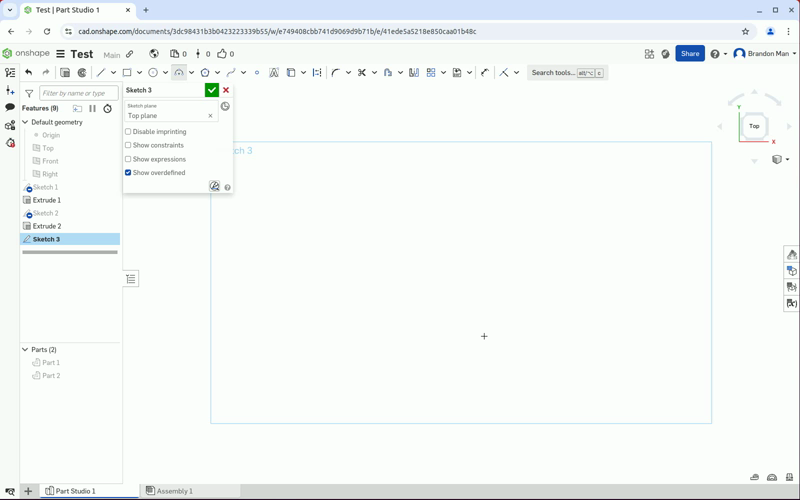
mouse_move(484, 230)
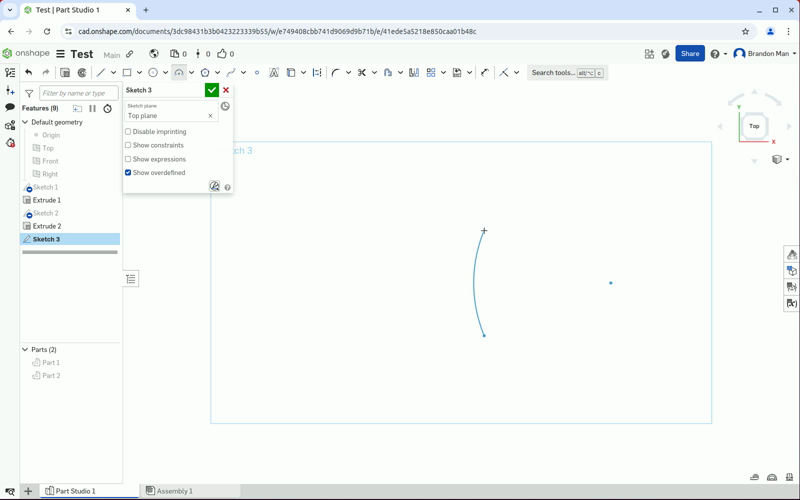
click(484, 230)
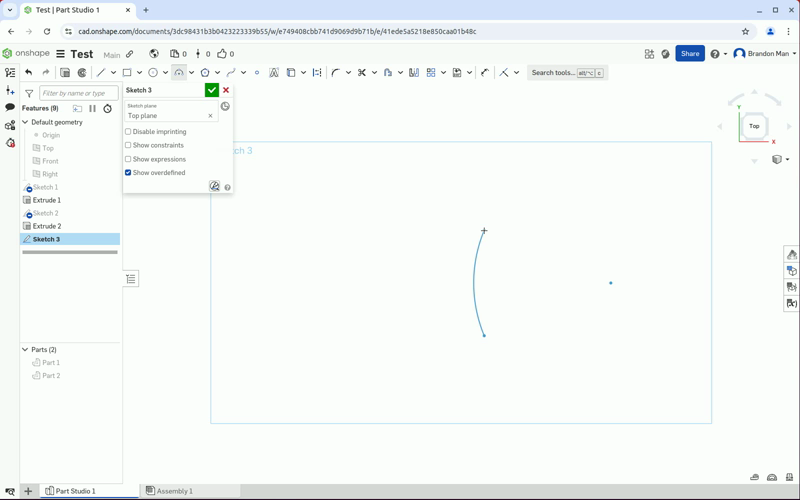
mouse_move(519, 282)
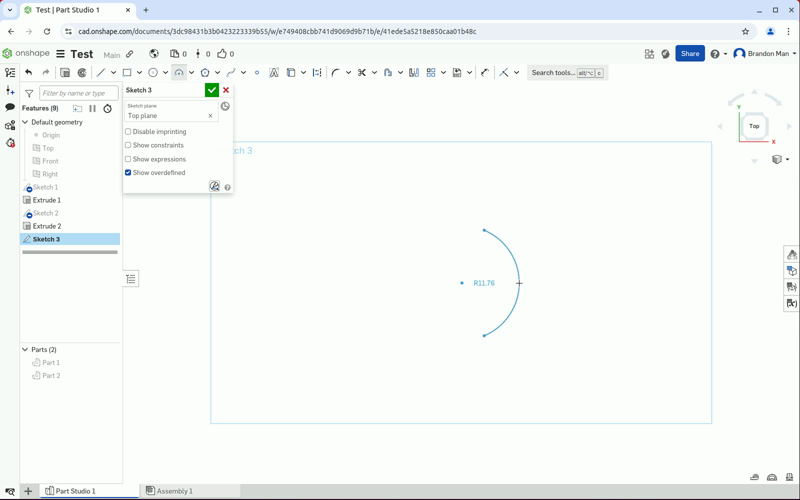
click(519, 282)
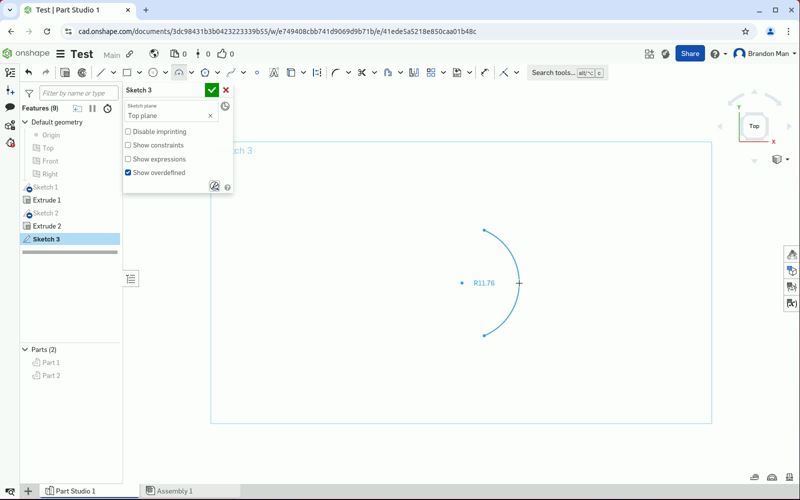
key_up(shift)
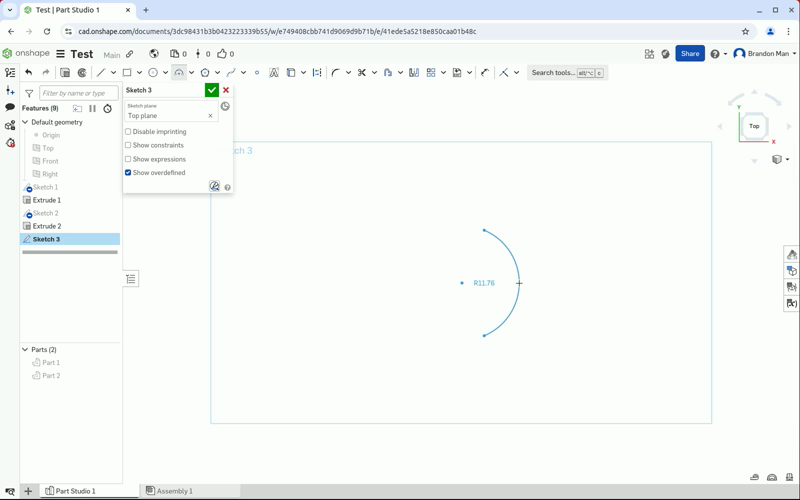
key(esc)
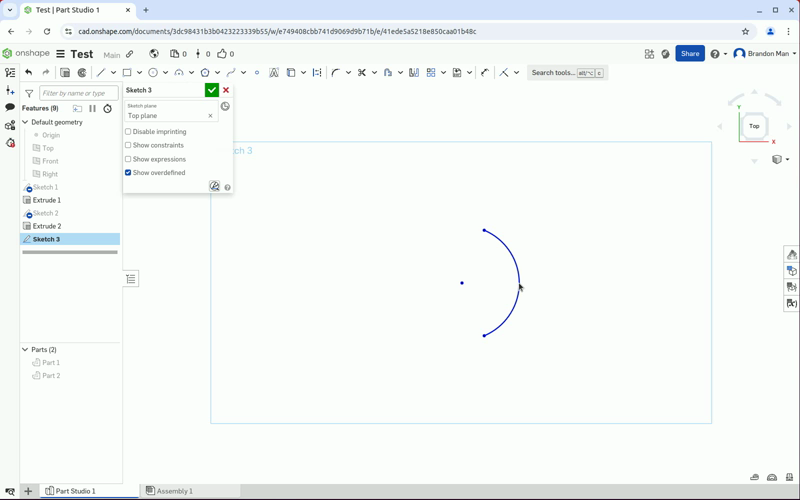
key(l)
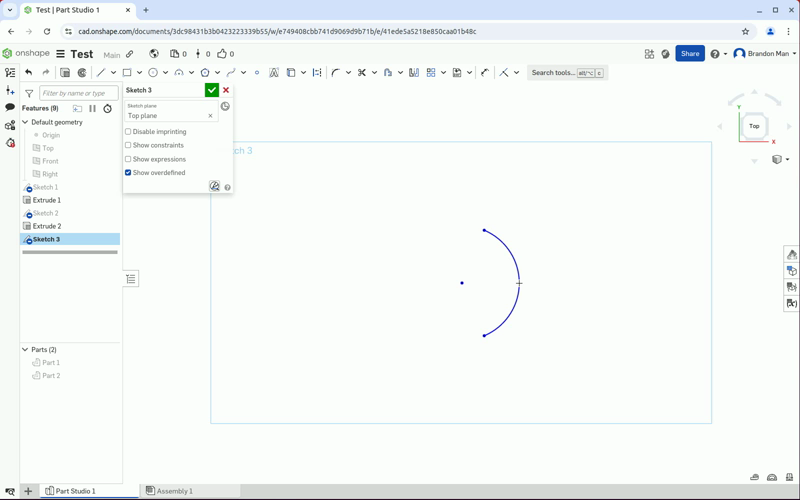
mouse_move(484, 230)
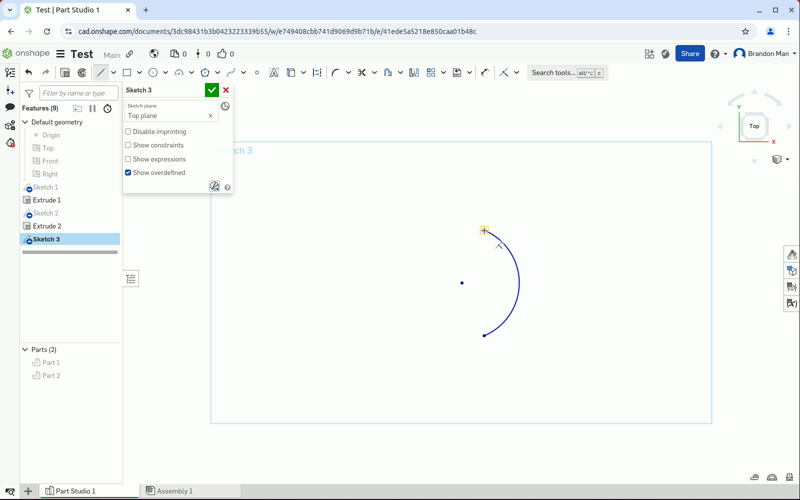
click(484, 230)
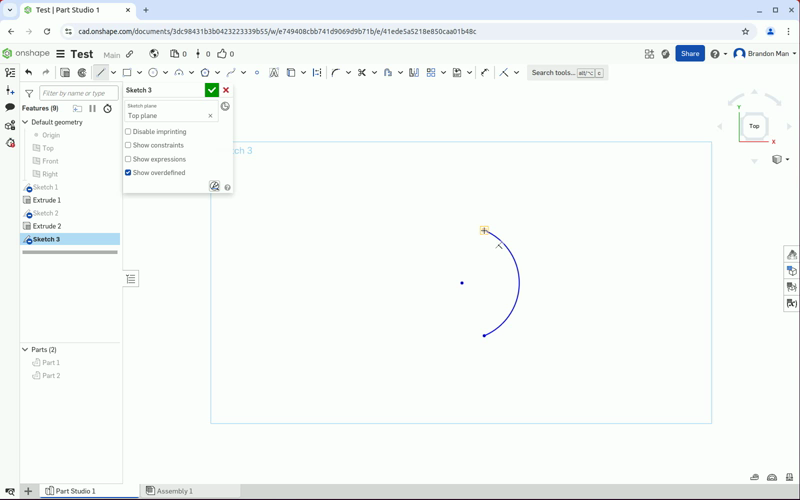
key_down(shift)
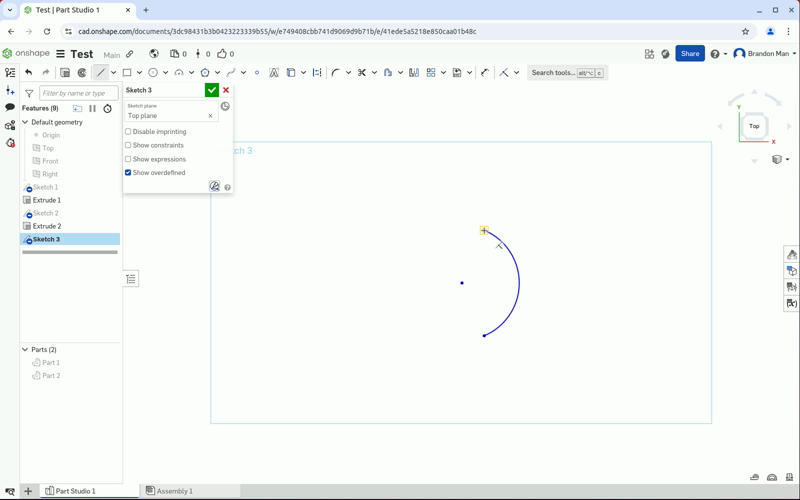
mouse_move(484, 335)
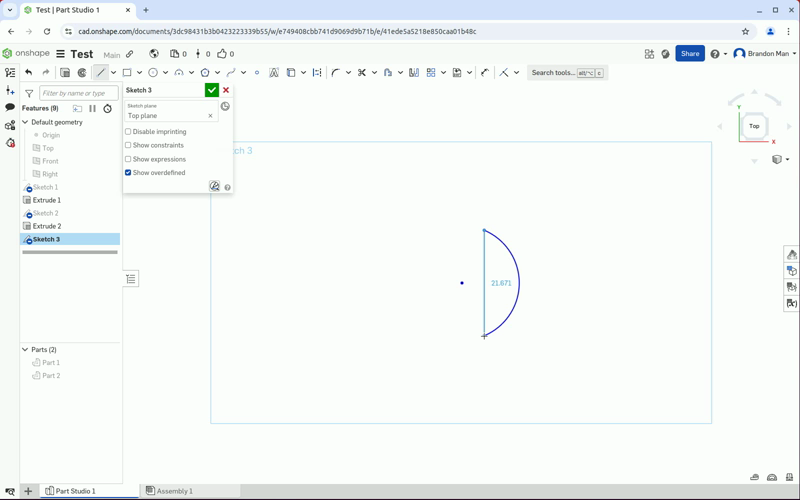
key_up(shift)
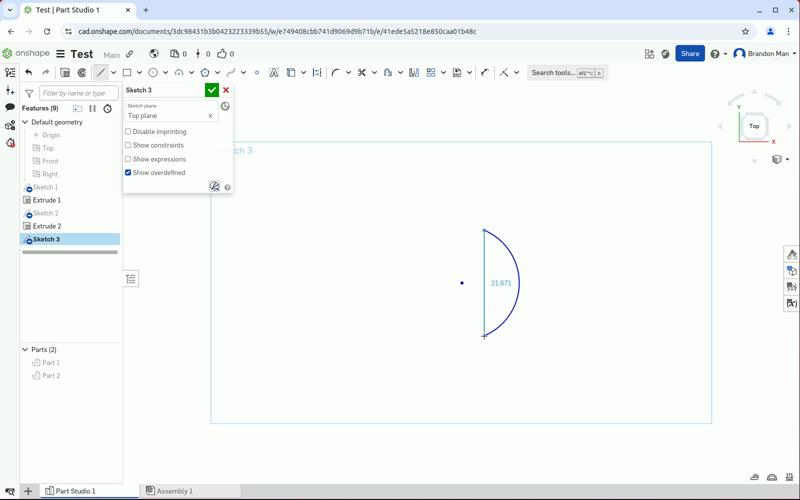
click(484, 335)
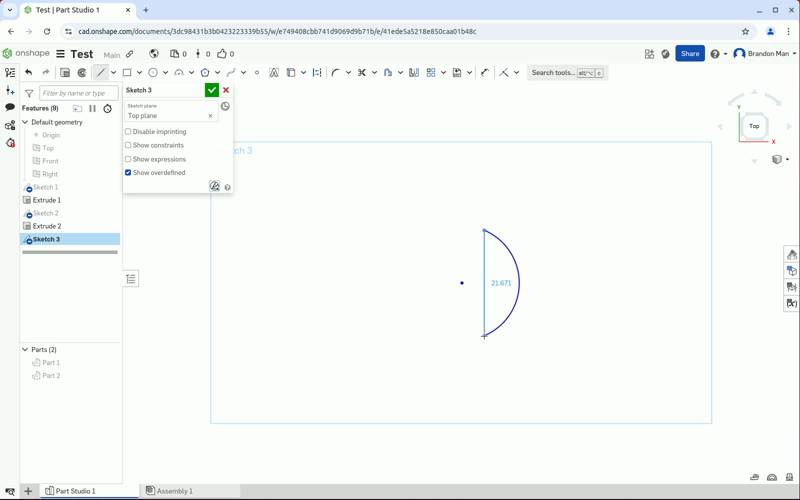
key(esc)
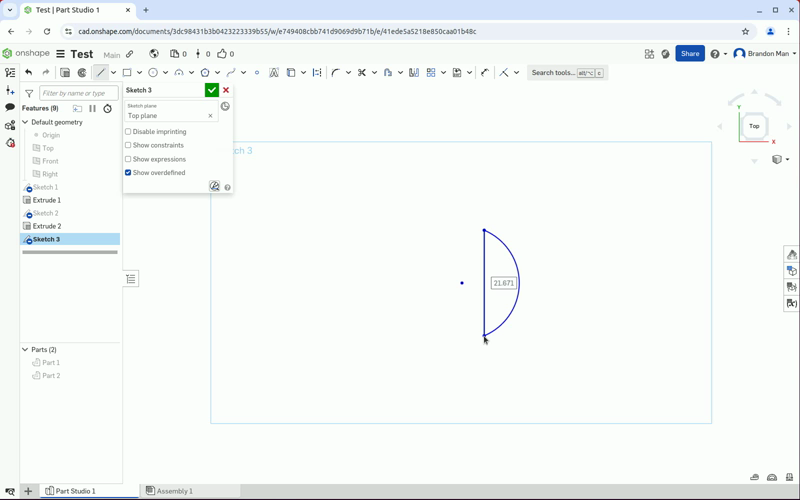
mouse_move(492, 306)
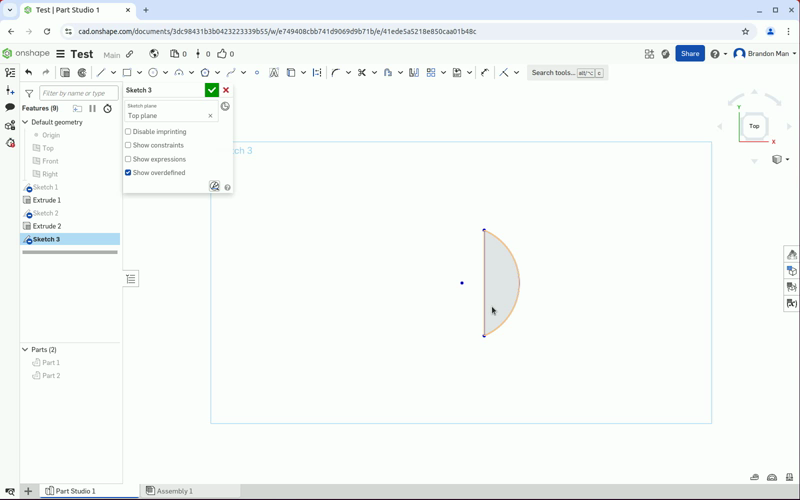
click(492, 306)
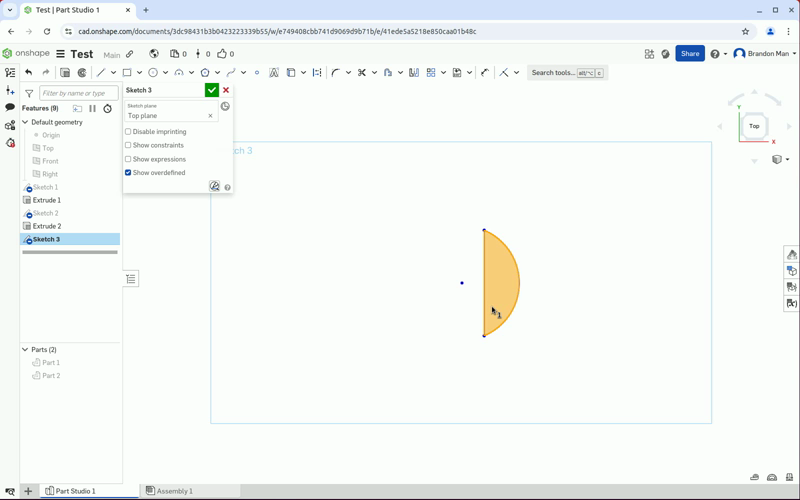
mouse_move(73, 352)
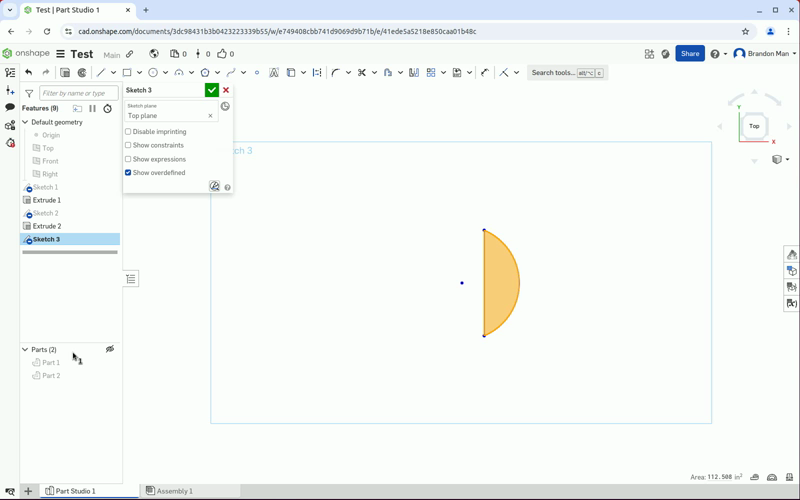
key(shift+y)
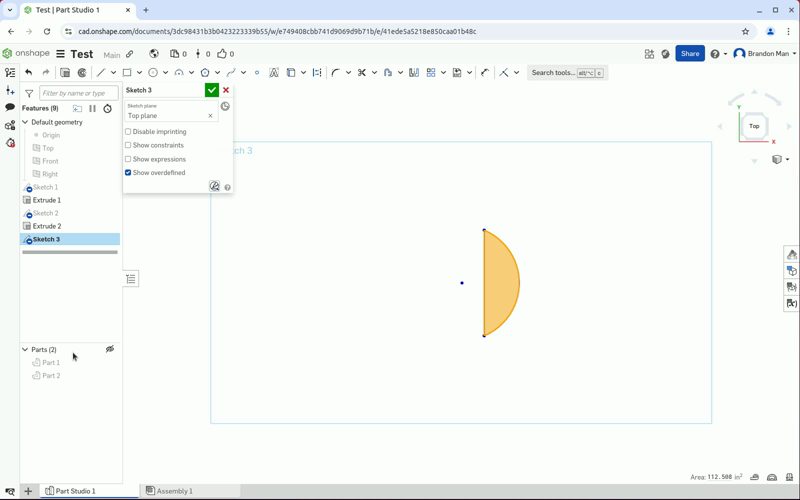
key(shift+e)
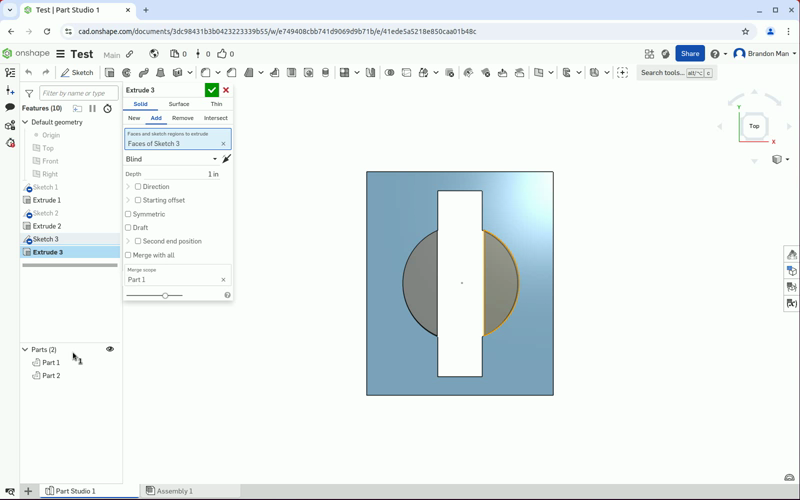
mouse_move(143, 106)
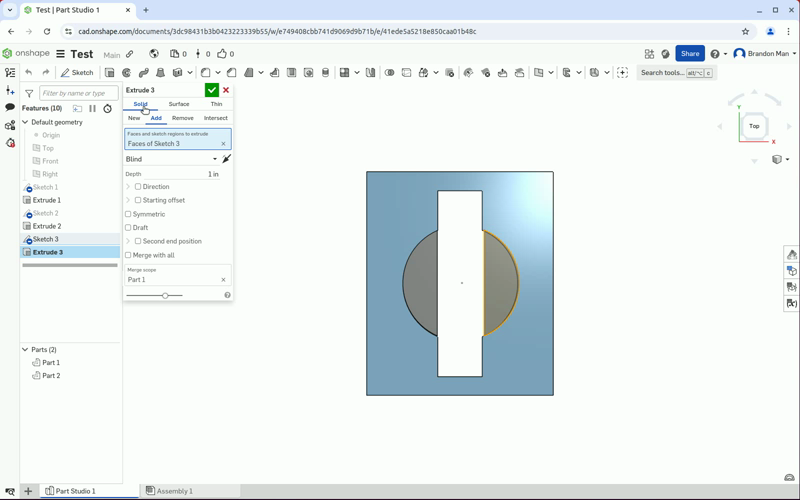
click(143, 106)
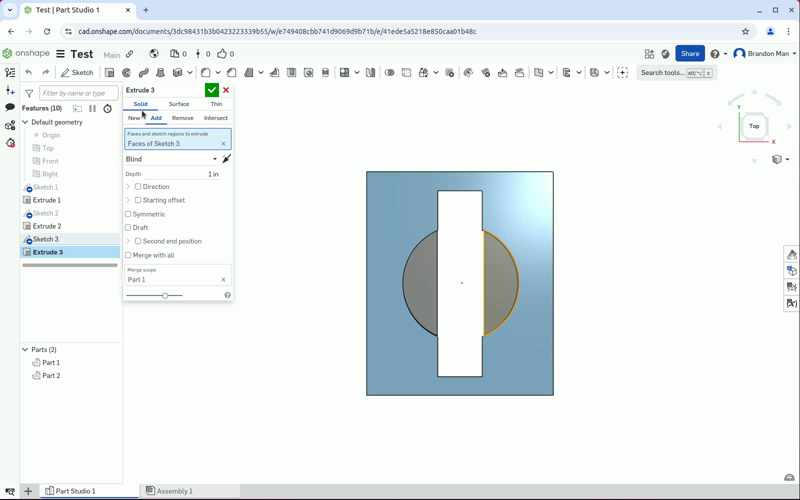
mouse_move(137, 120)
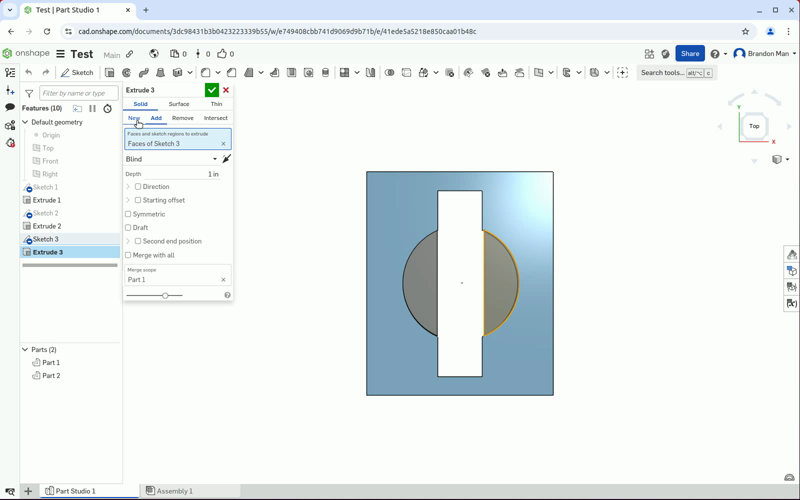
click(137, 120)
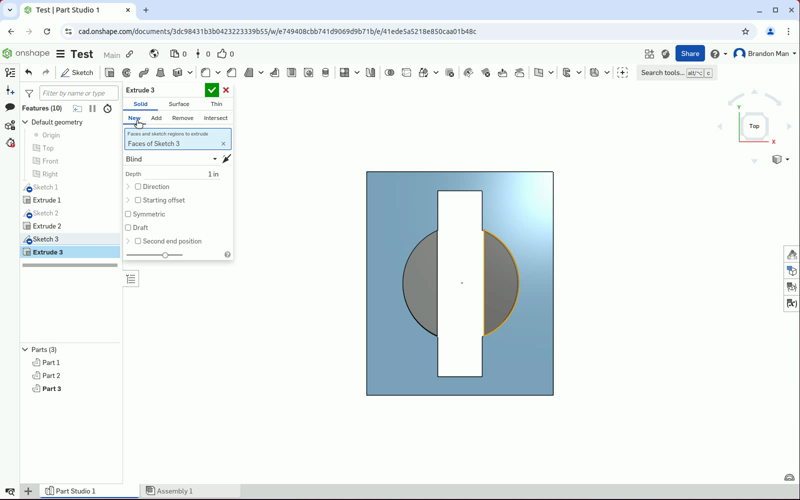
key(tab, 4)
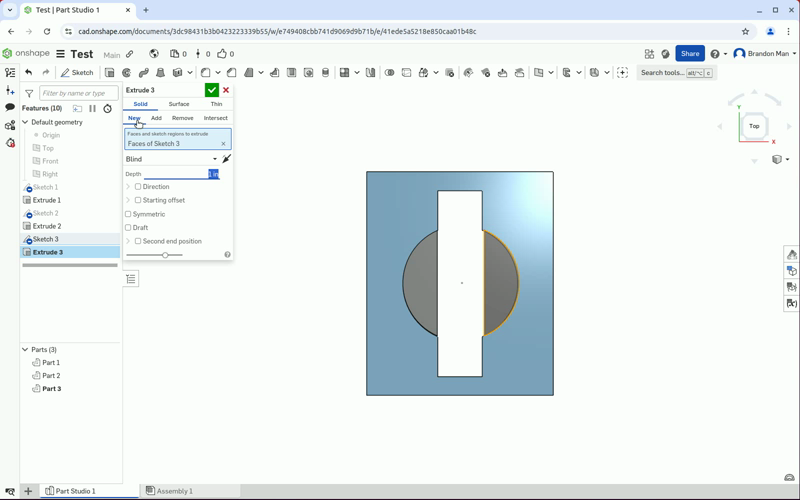
text(1.926)
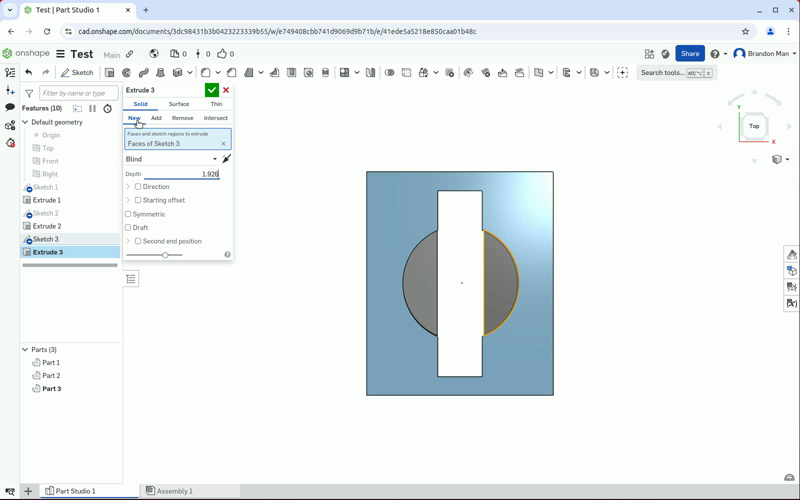
key(enter)
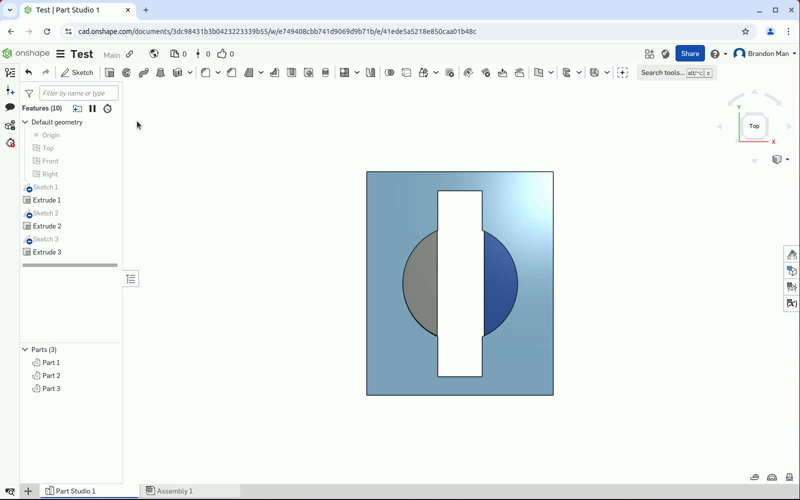
key(shift+h)
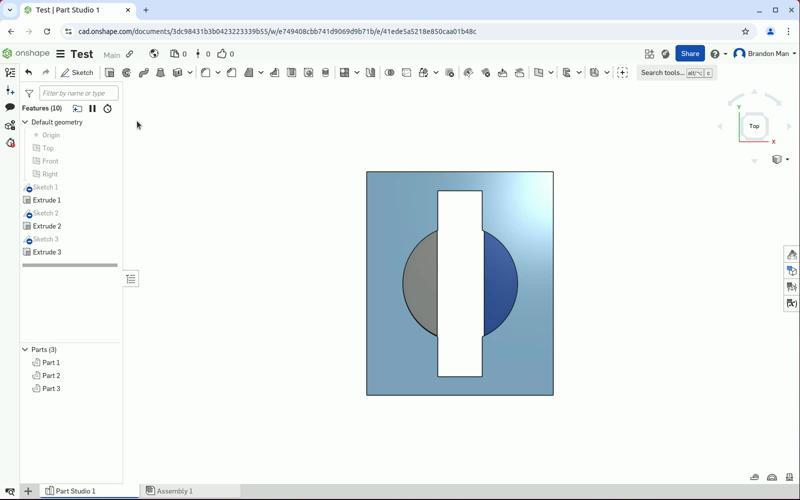
key(shift+h)
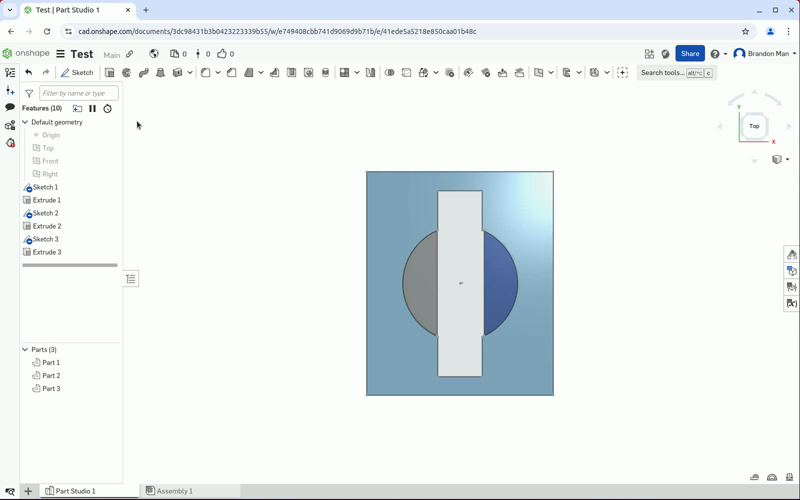
key(shift+7)
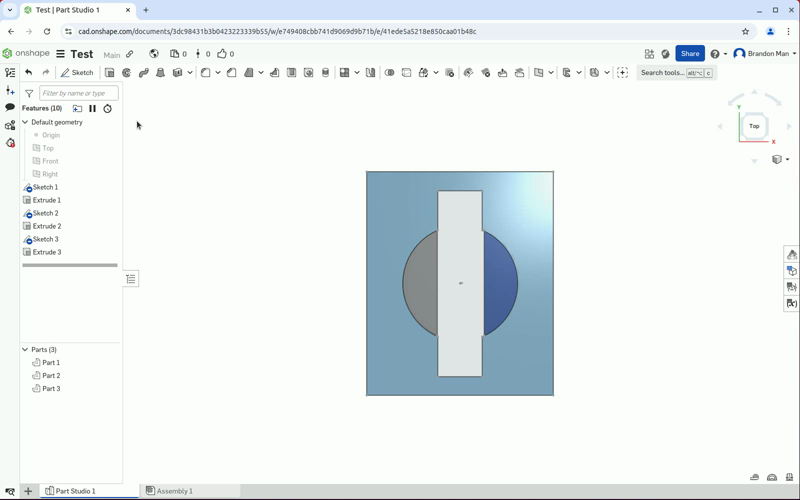
key(up, 3)
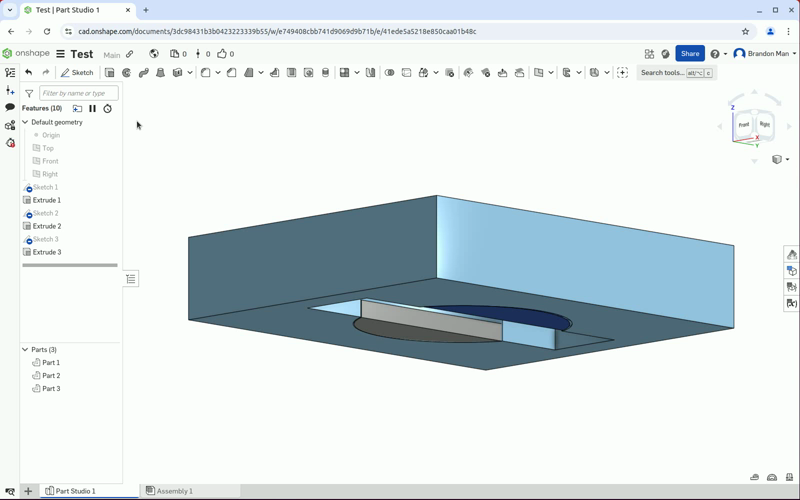
key(left, 3)
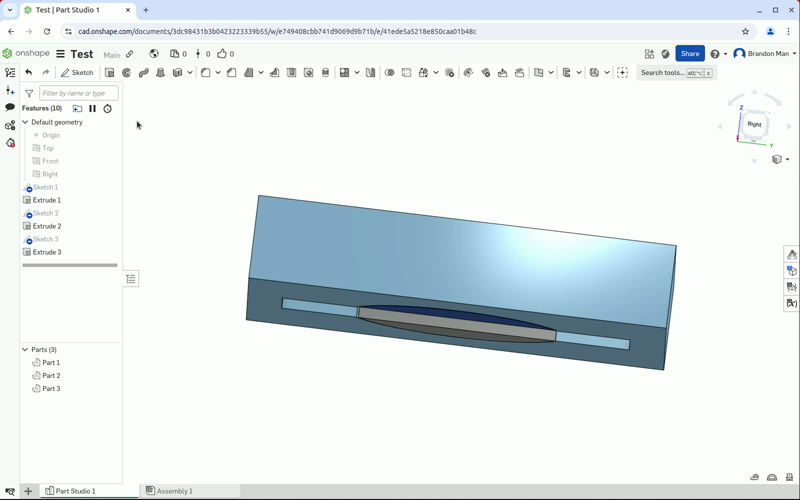
key(right, 3)
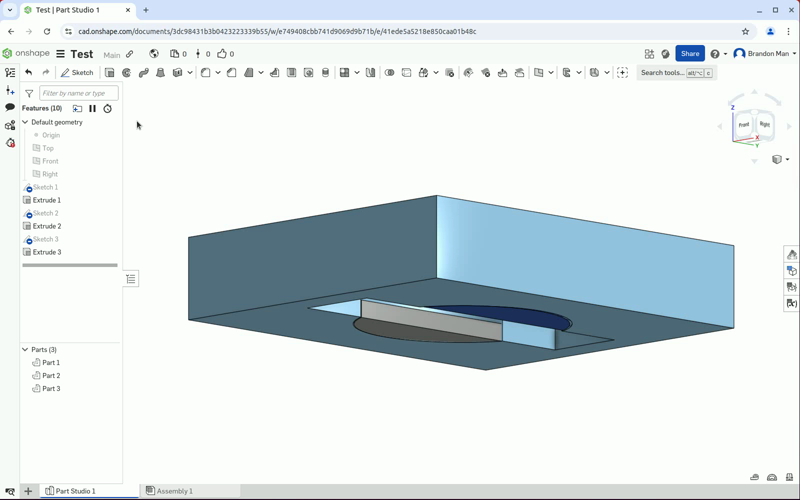
key(down, 3)
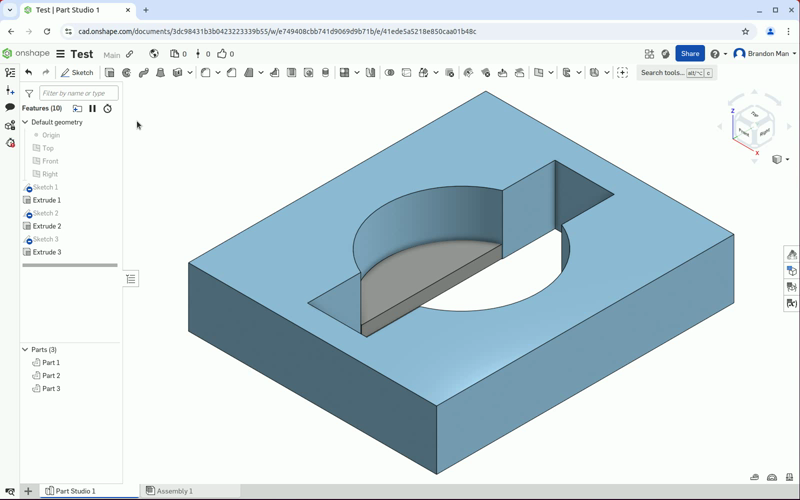
mouse_move(73, 189)
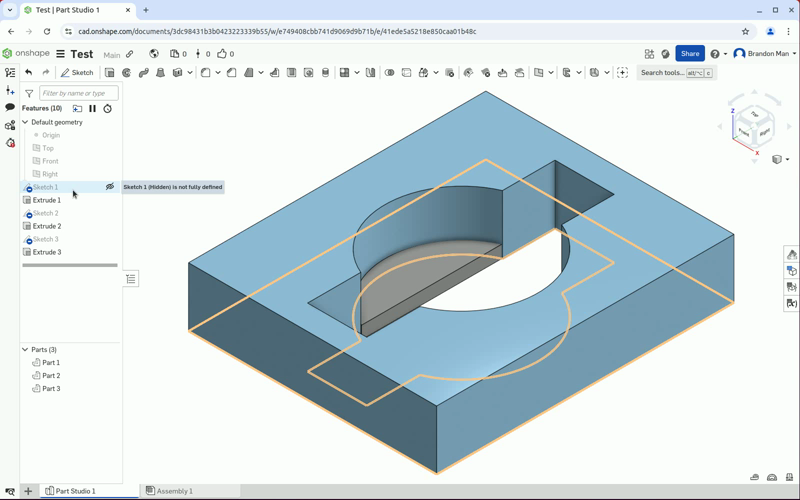
click(73, 189)